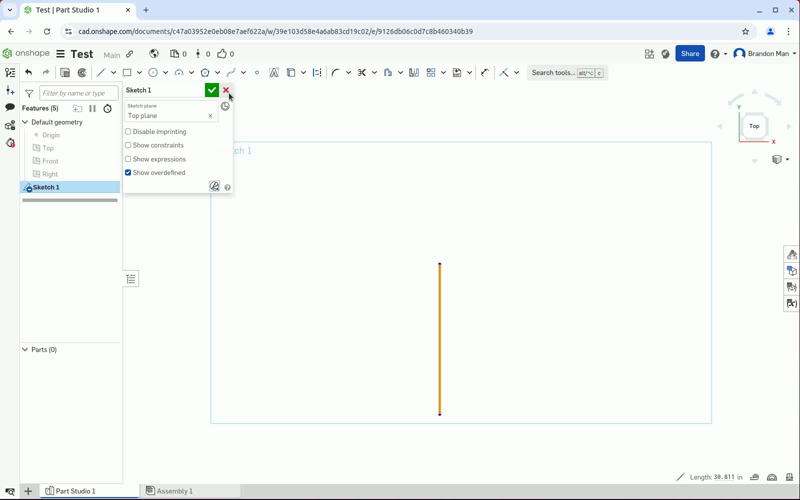
key(shift+h)
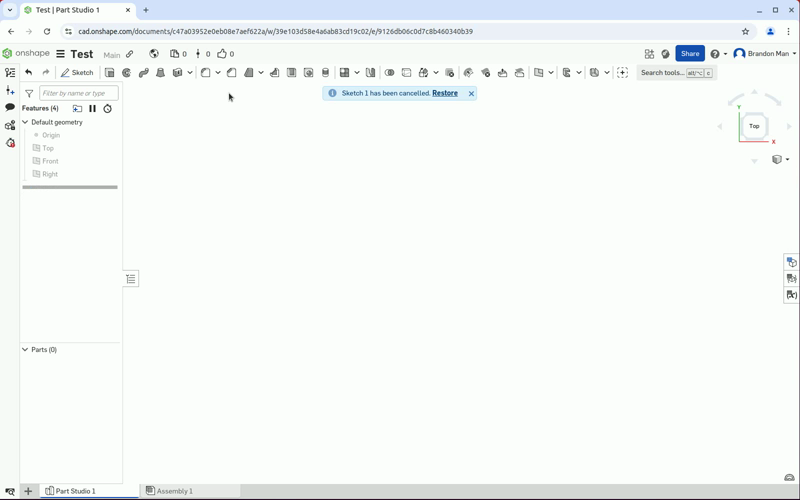
mouse_move(73, 352)
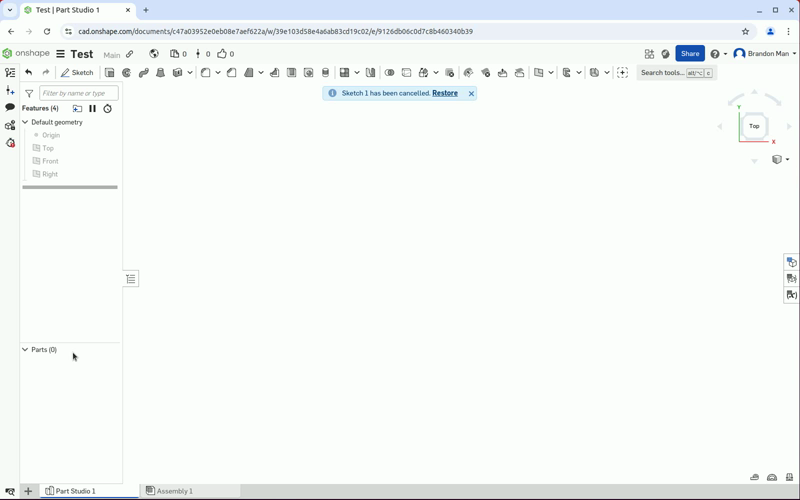
key(y)
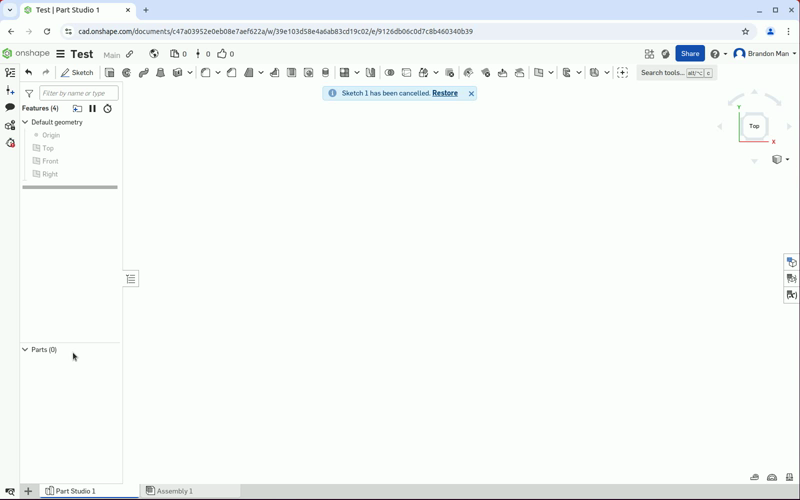
key(shift+p)
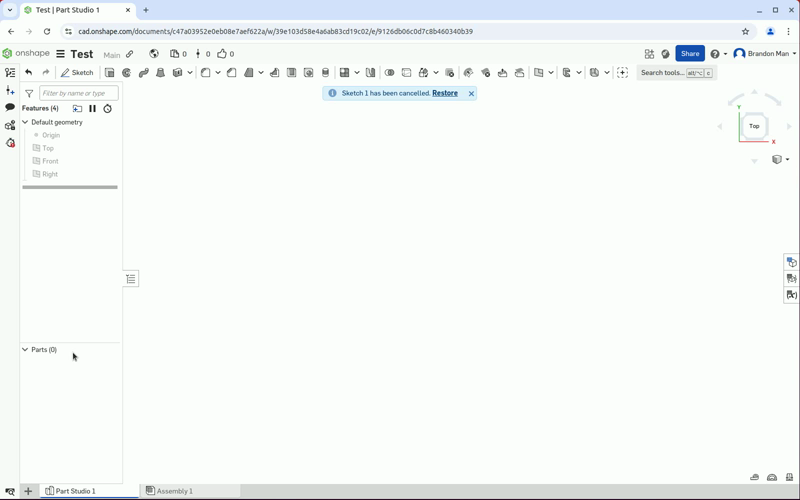
key(space)
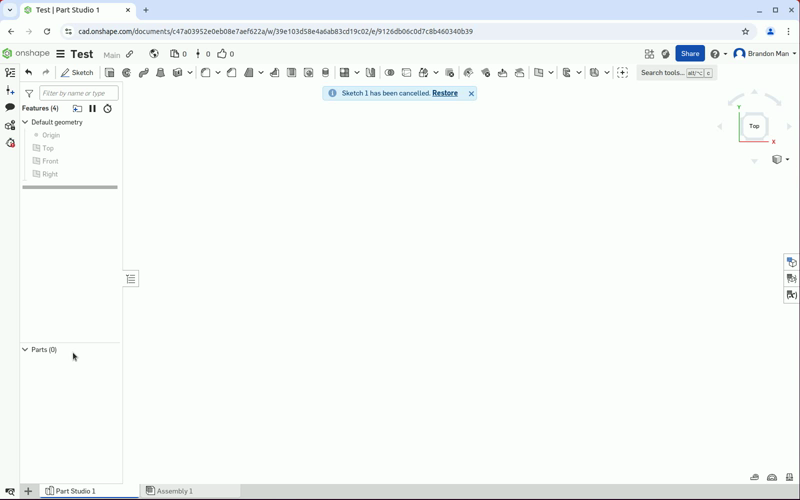
key_down(shift)
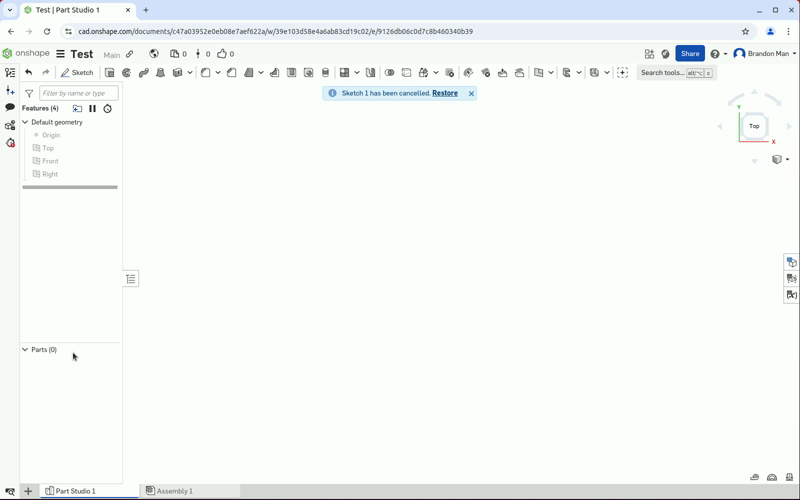
key(up)
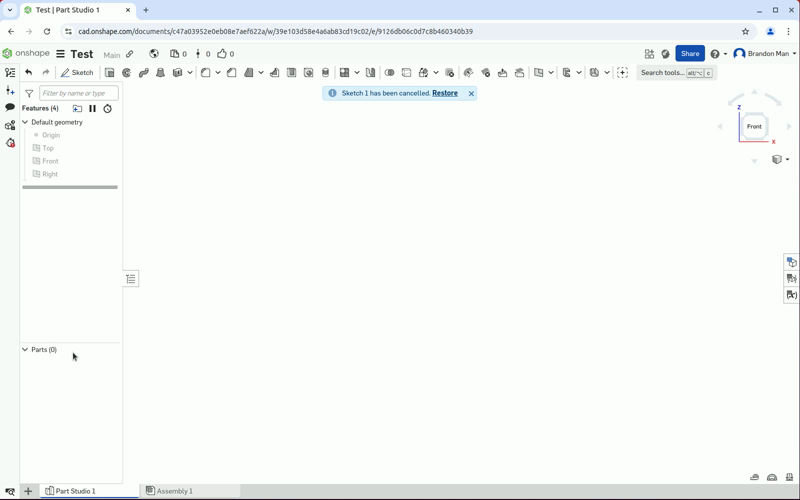
key_up(shift)
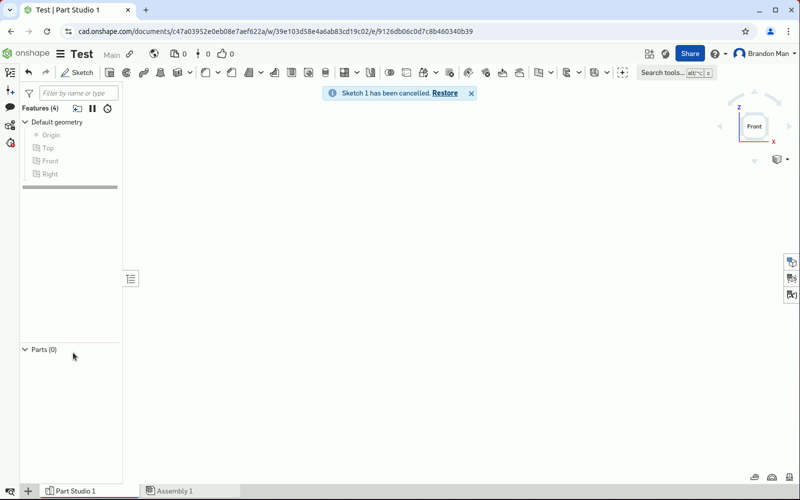
mouse_move(73, 352)
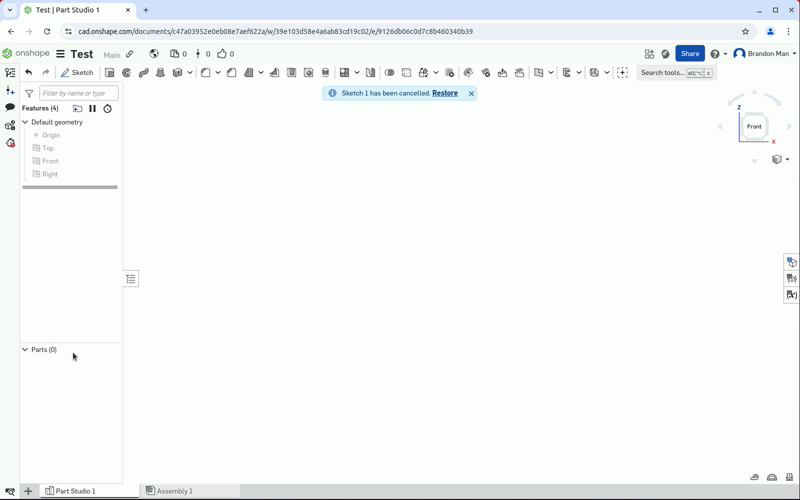
key(shift+y)
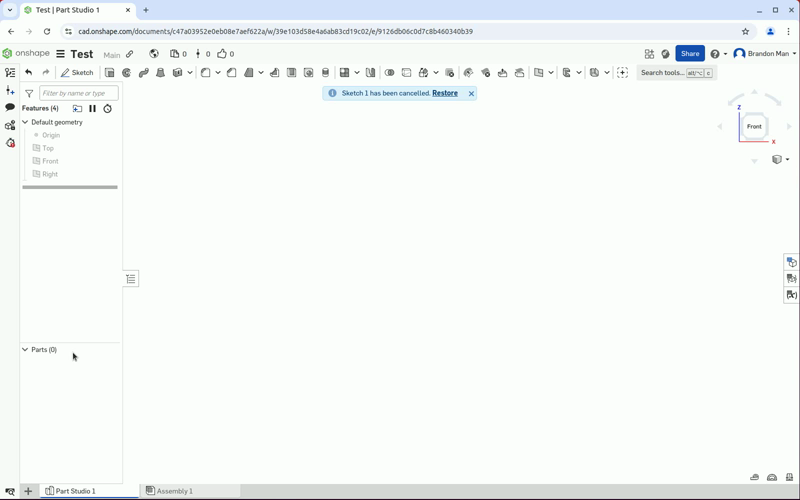
key(shift+s)
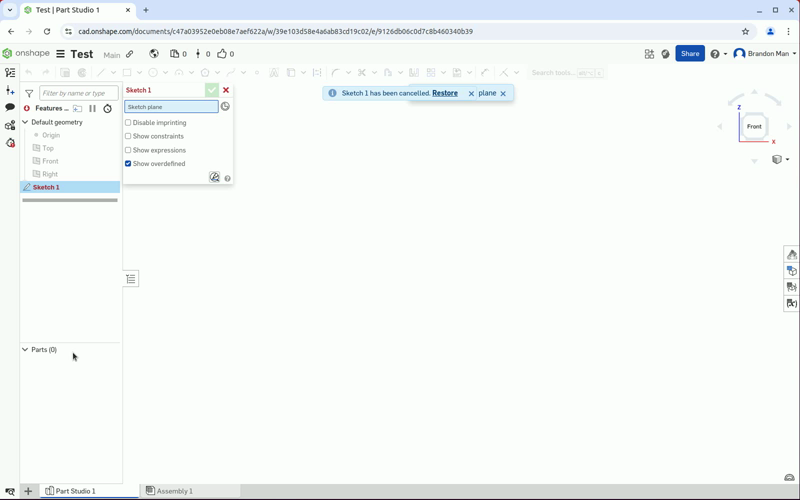
mouse_move(73, 163)
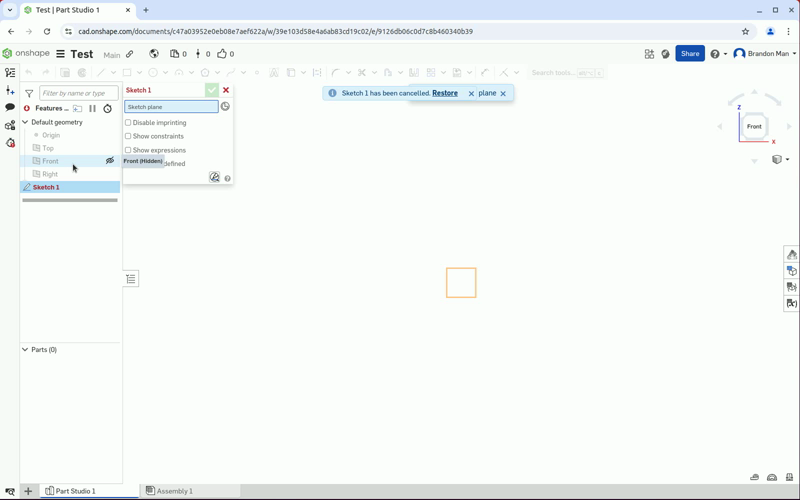
click(73, 163)
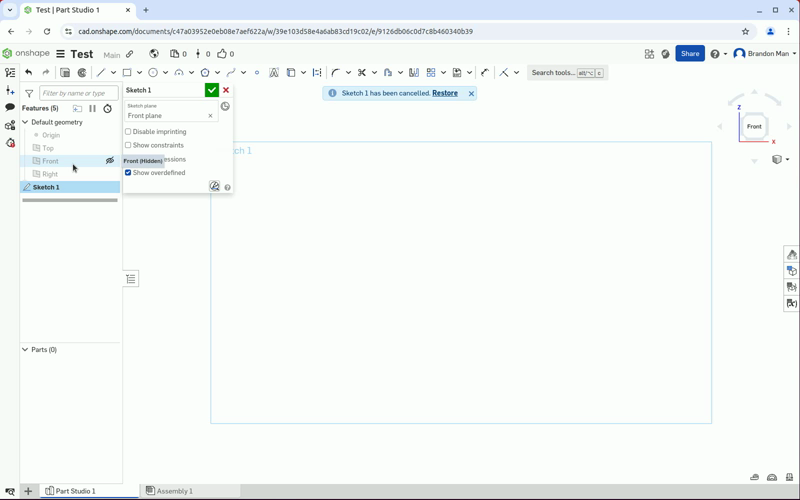
mouse_move(73, 352)
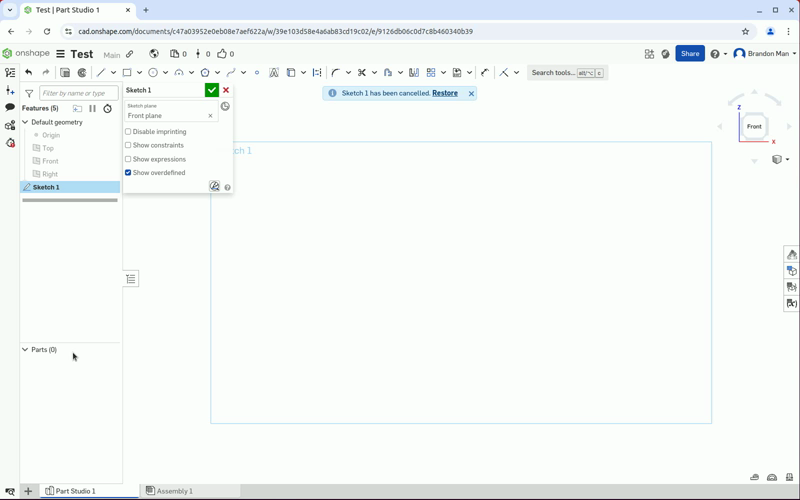
key(y)
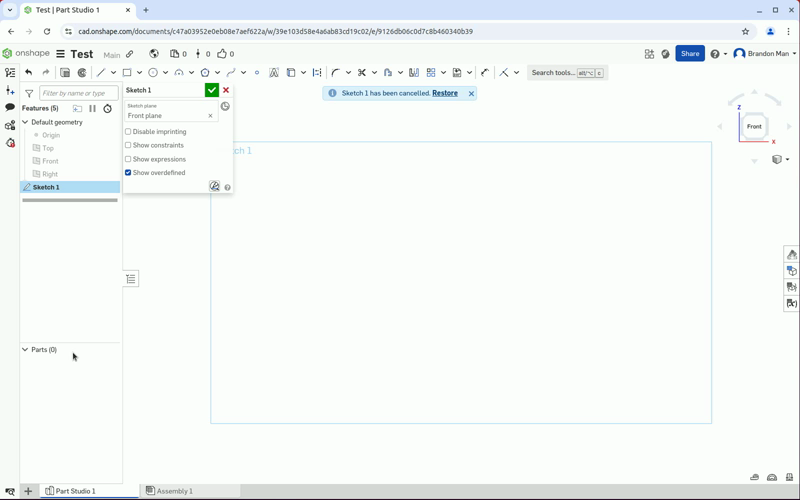
key(l)
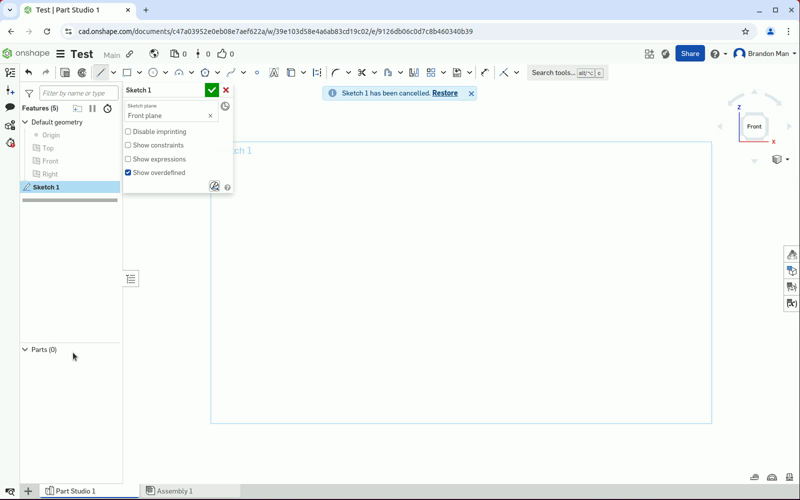
key_down(shift)
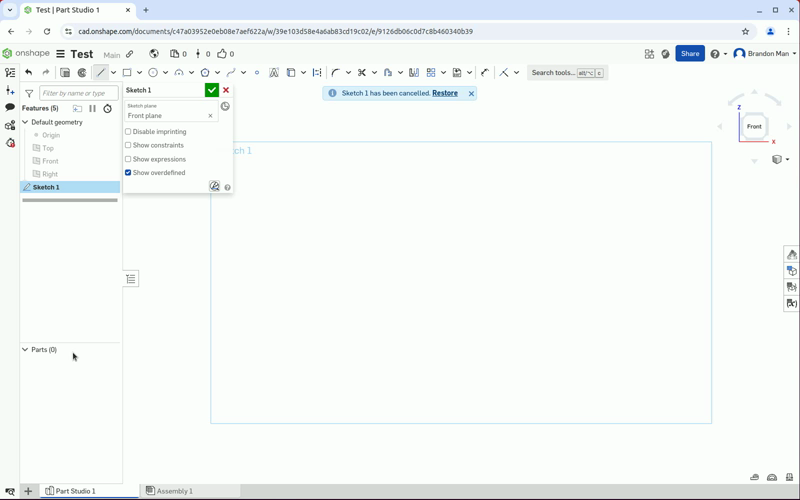
mouse_move(389, 324)
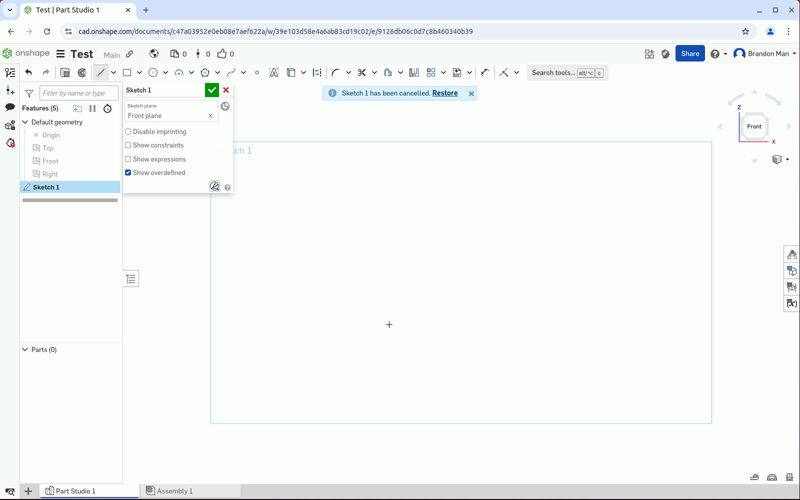
click(389, 324)
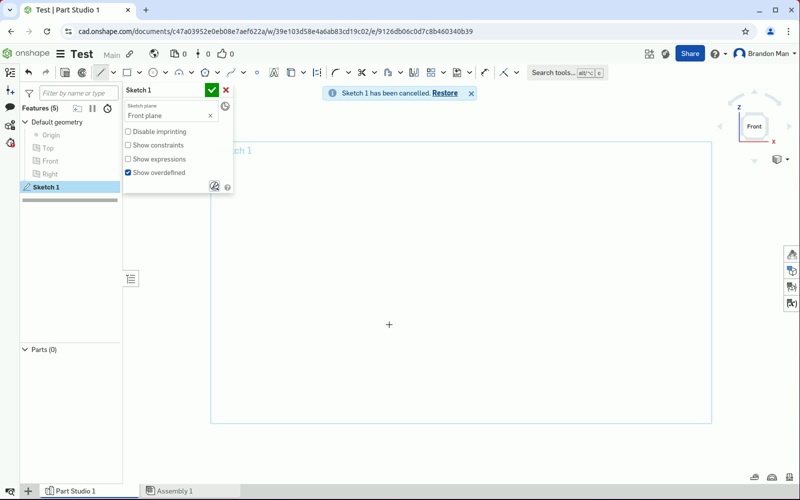
key_up(shift)
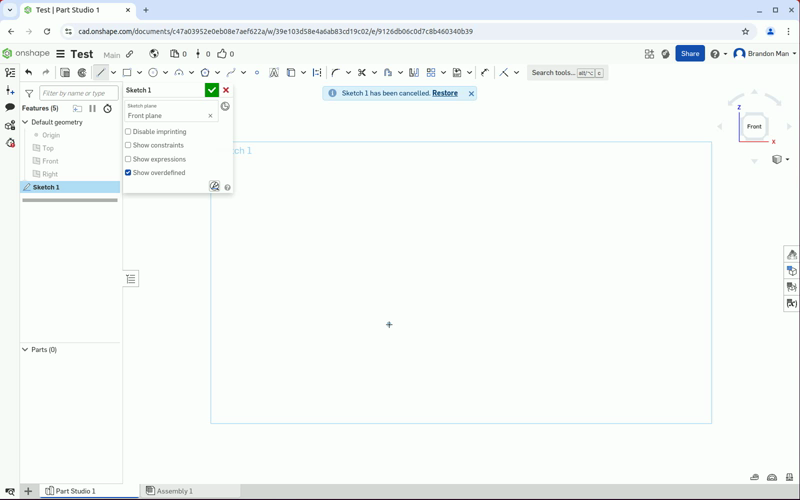
key_down(shift)
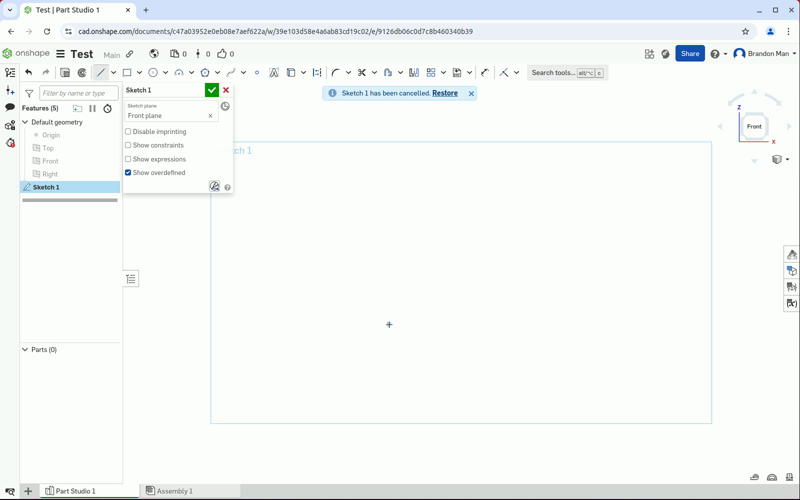
mouse_move(533, 324)
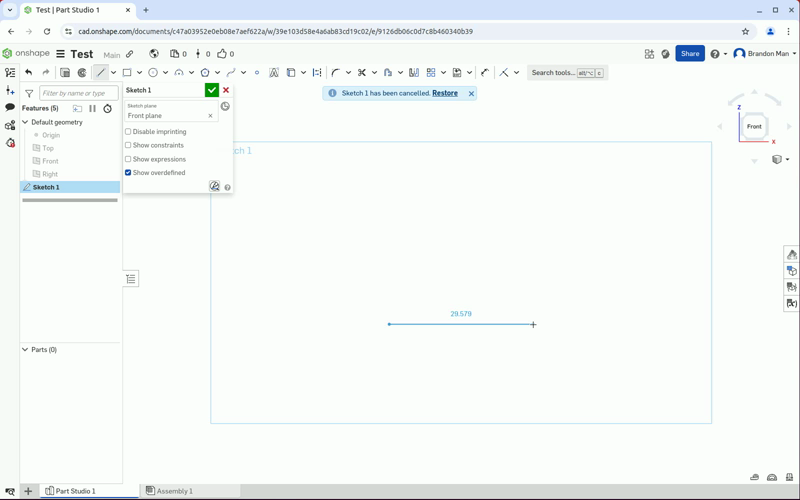
click(533, 324)
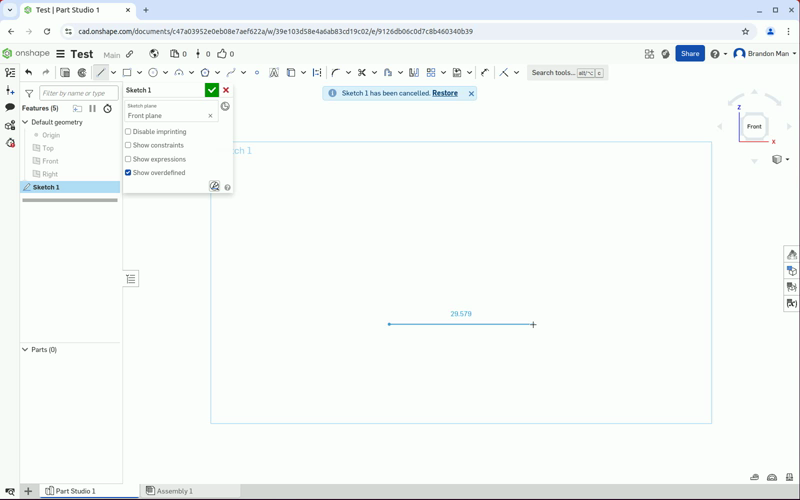
key_up(shift)
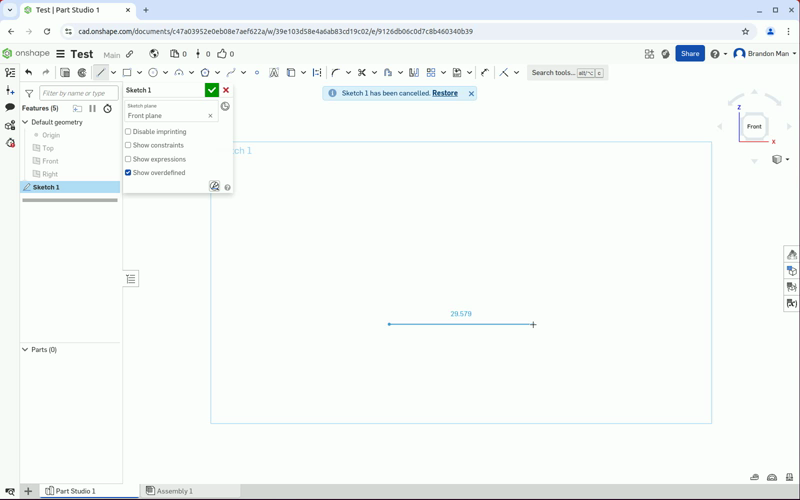
key_down(shift)
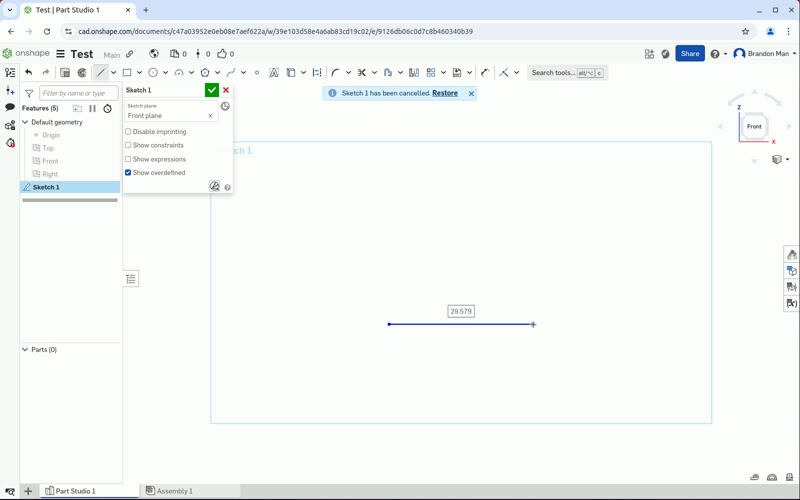
mouse_move(533, 242)
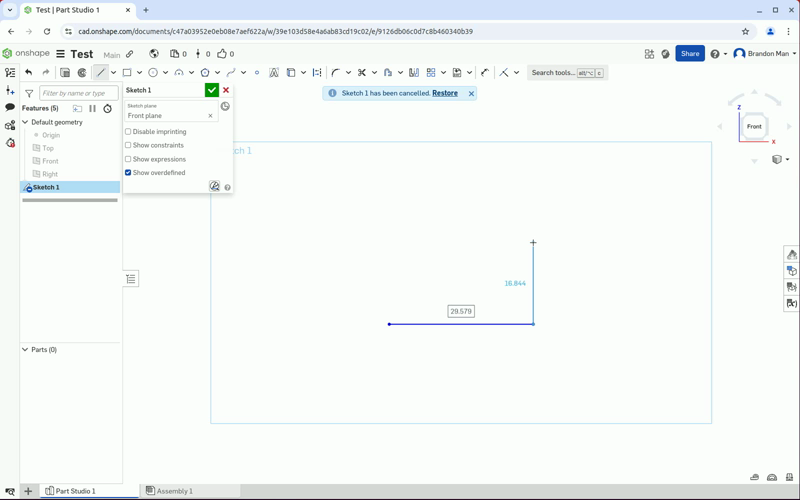
click(533, 242)
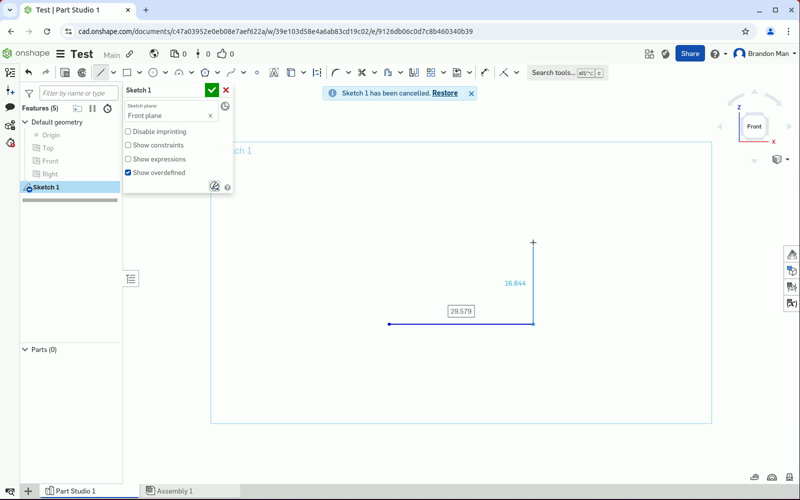
key_up(shift)
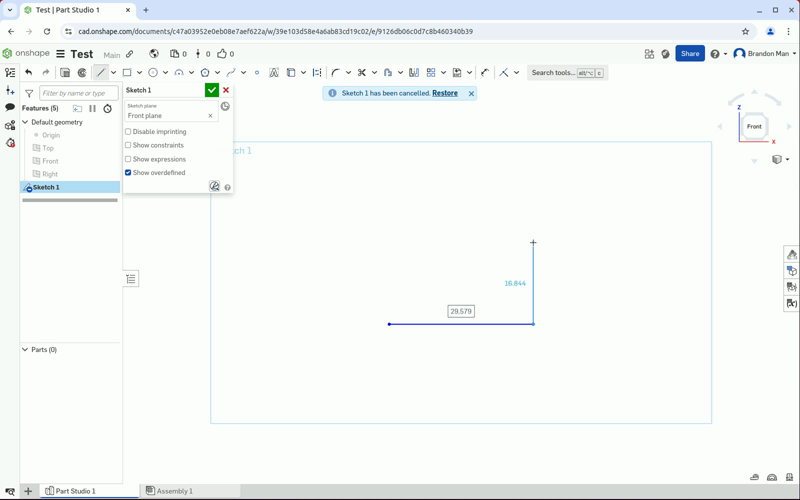
key_down(shift)
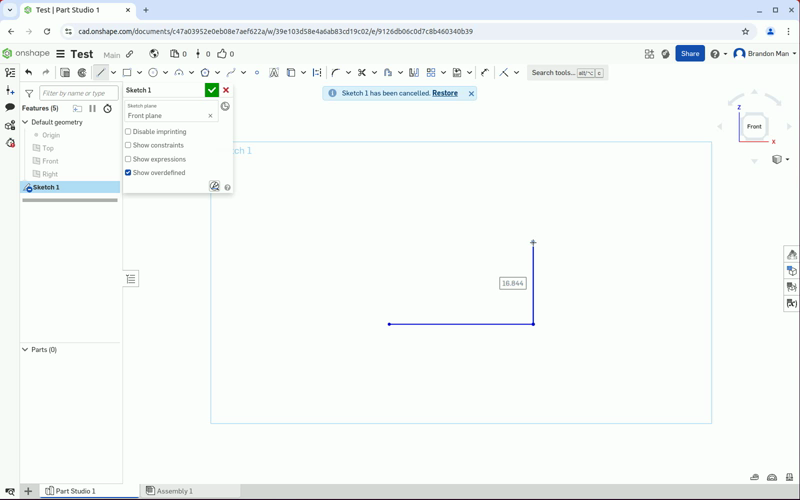
mouse_move(389, 242)
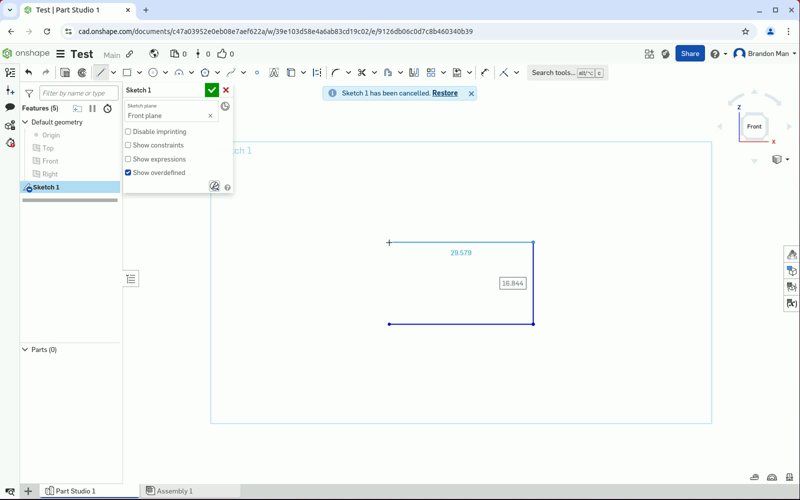
click(389, 242)
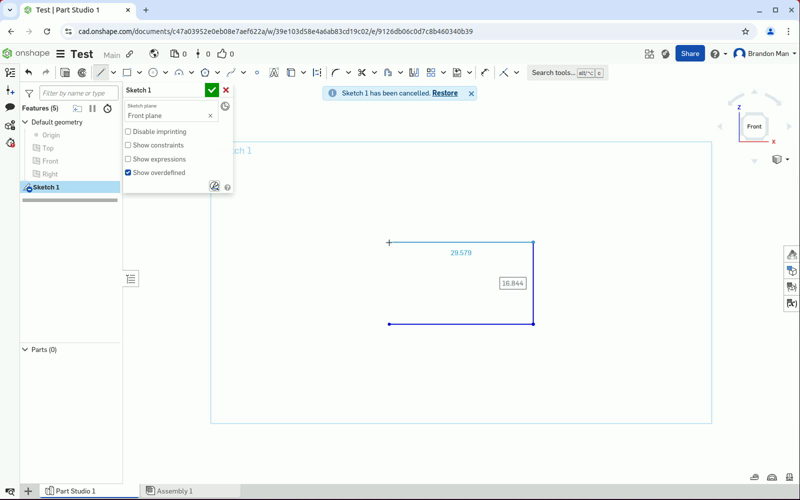
key_up(shift)
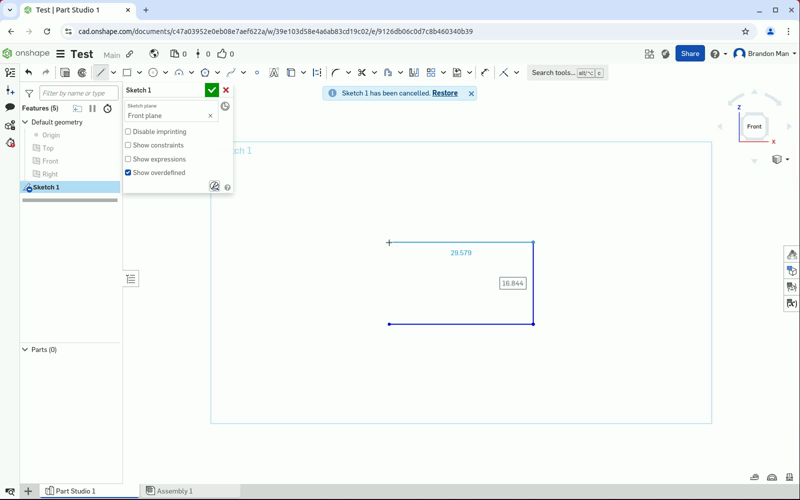
key(esc)
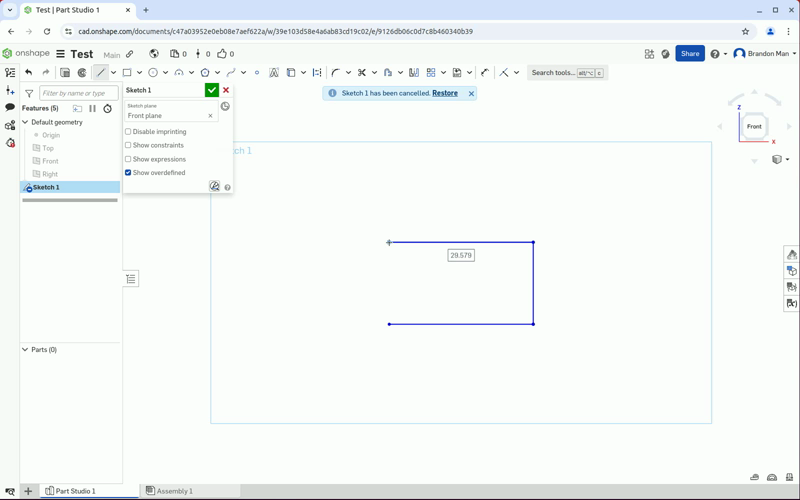
key(a)
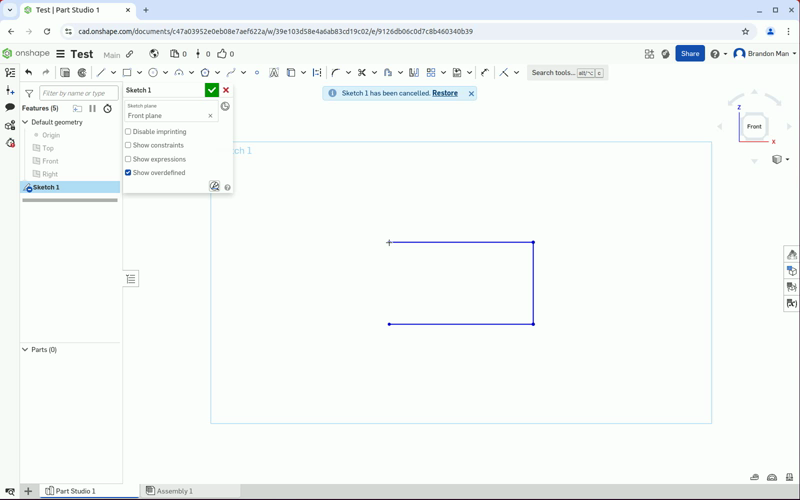
mouse_move(389, 242)
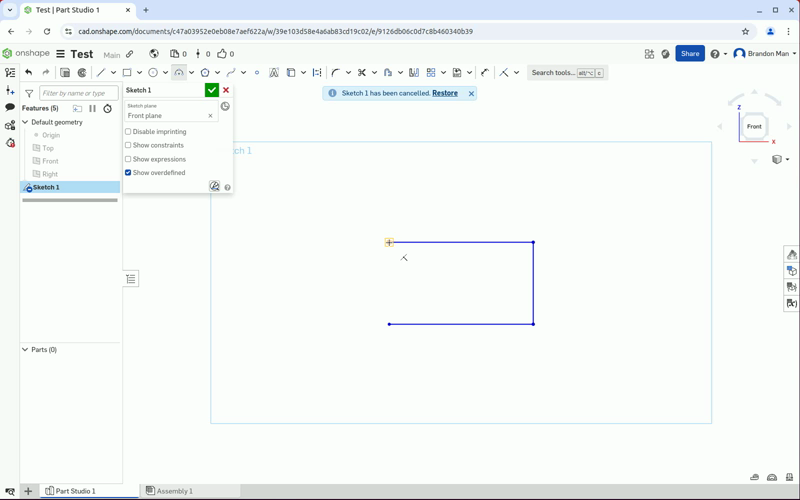
click(389, 242)
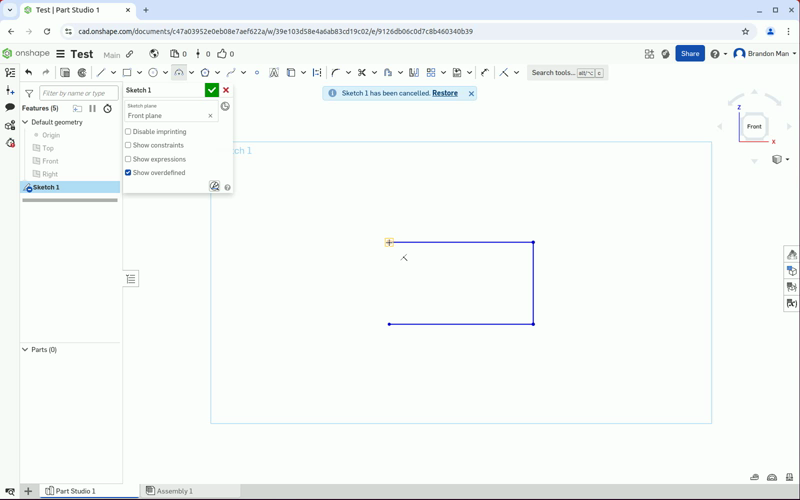
mouse_move(389, 324)
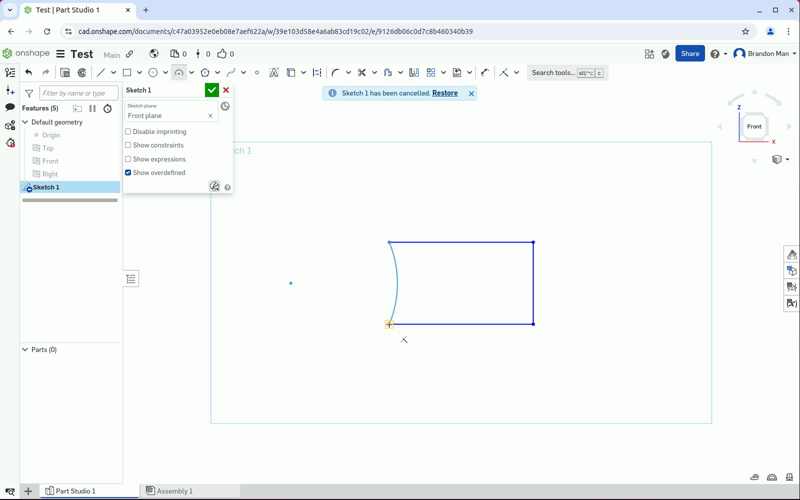
click(389, 324)
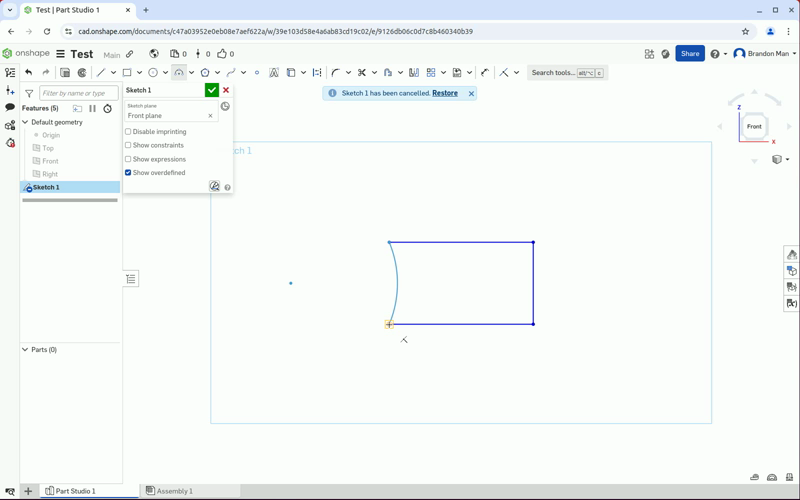
key_down(shift)
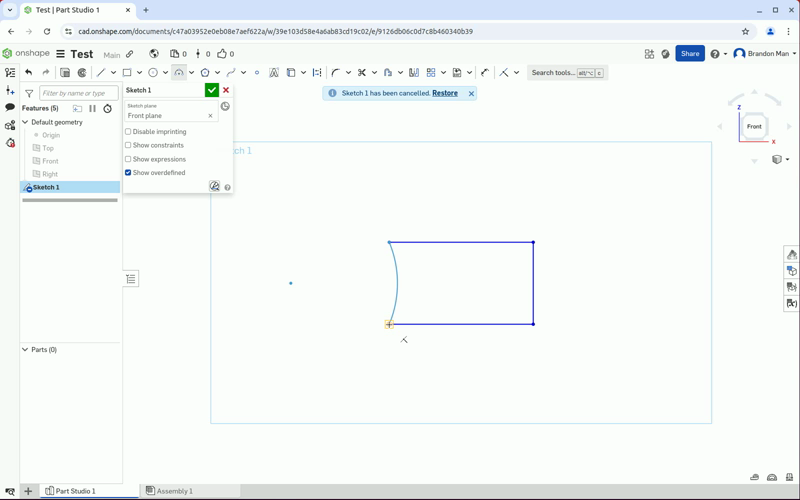
mouse_move(430, 282)
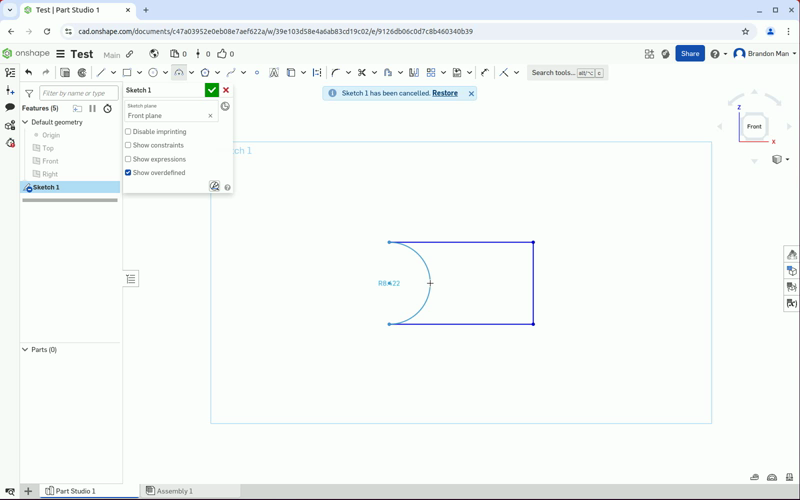
click(430, 282)
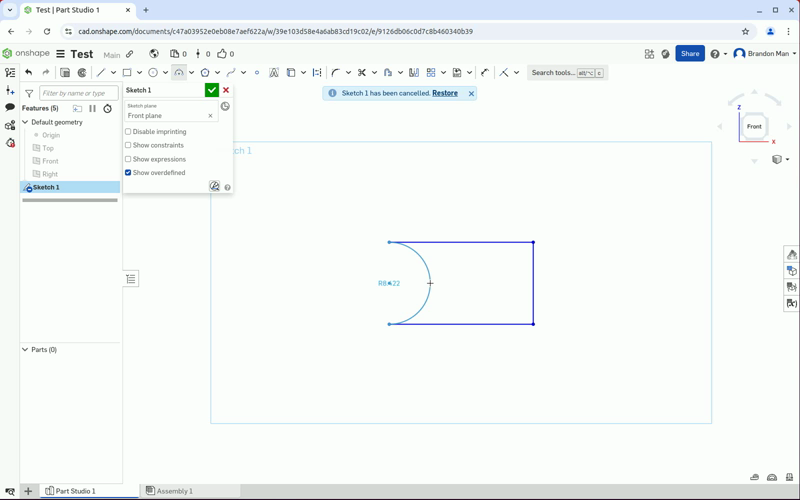
key_up(shift)
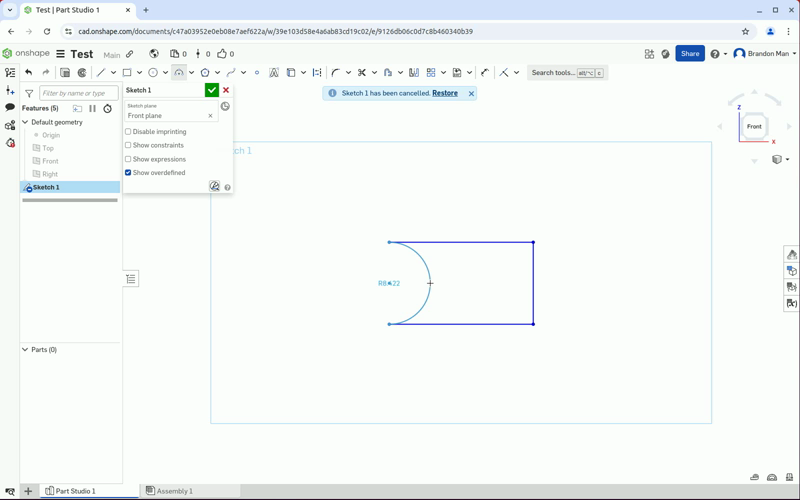
key(esc)
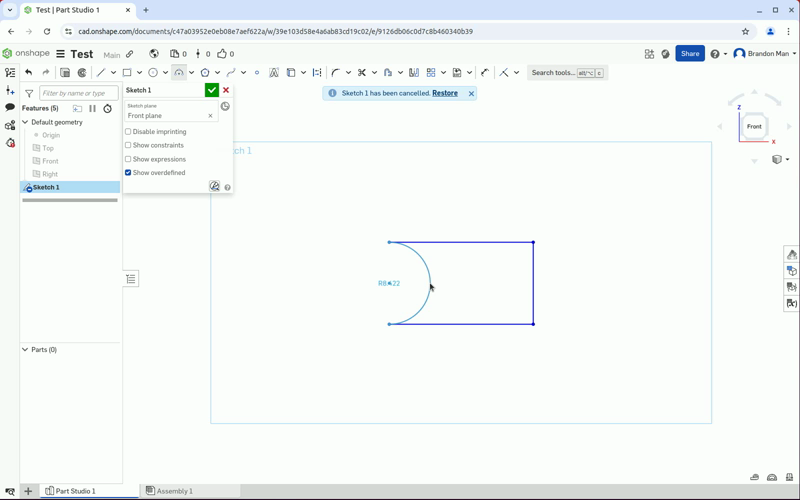
mouse_move(447, 265)
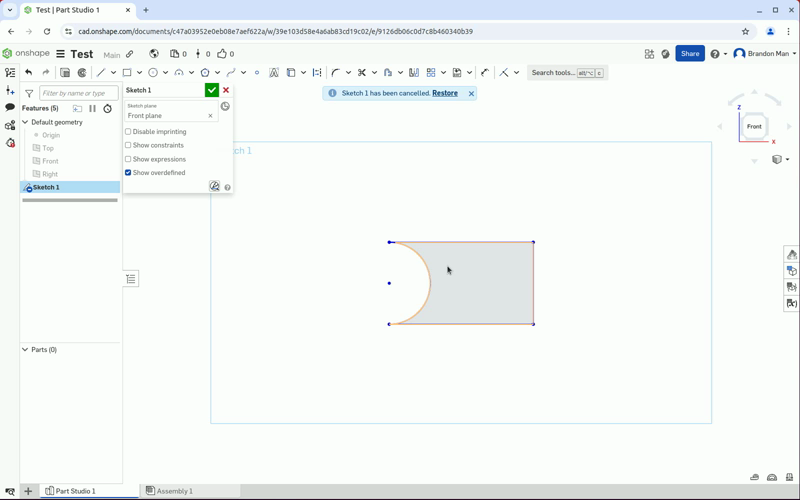
click(447, 265)
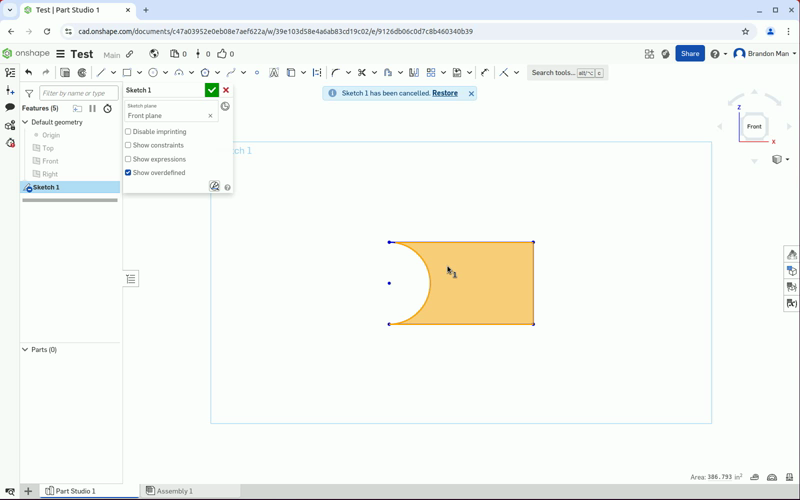
mouse_move(73, 352)
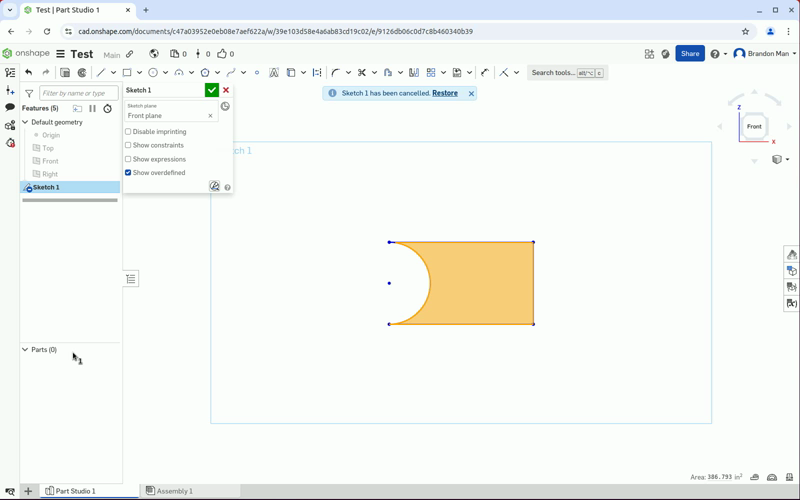
key(shift+y)
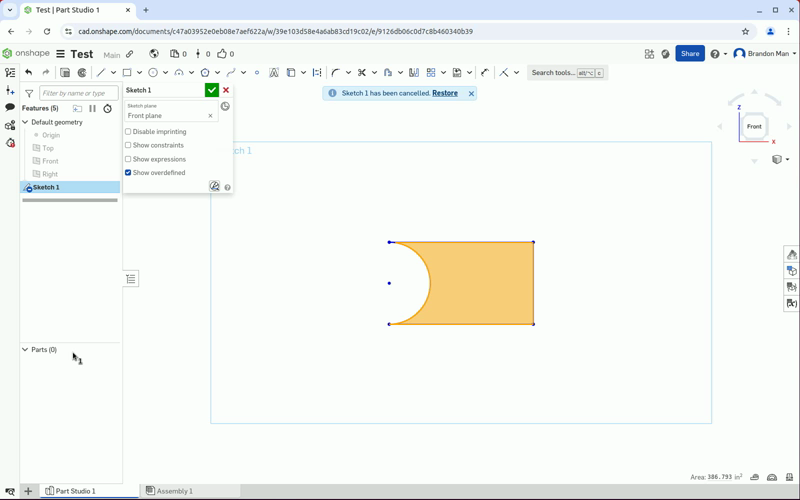
key(shift+e)
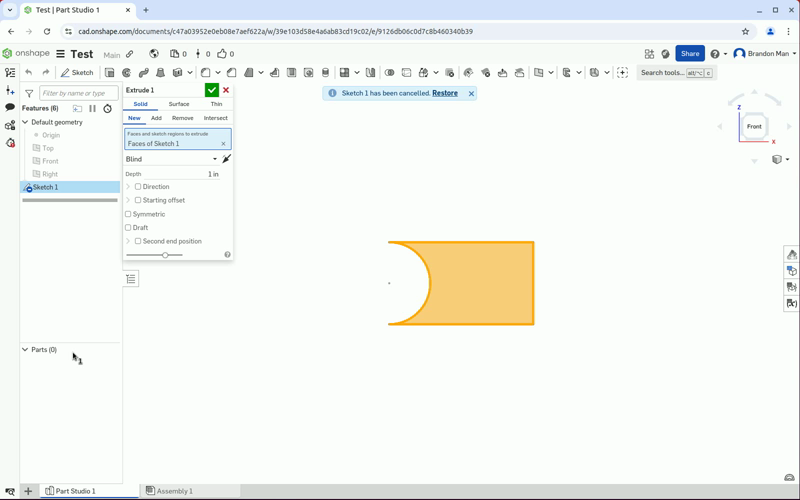
mouse_move(143, 106)
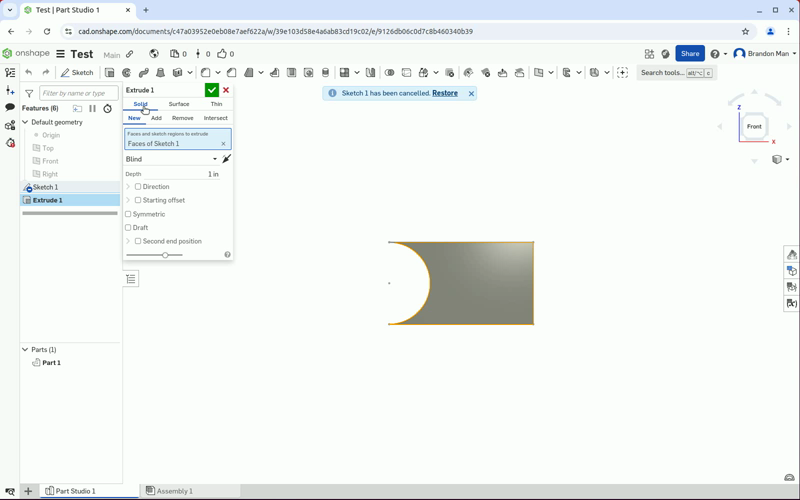
click(143, 106)
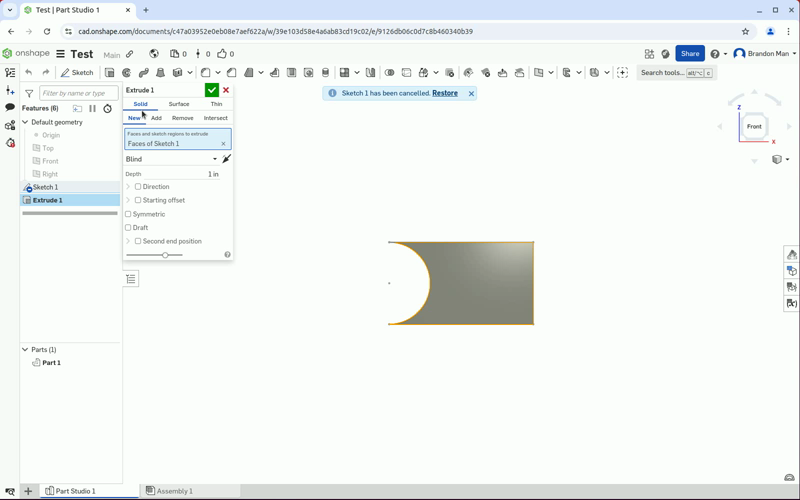
mouse_move(137, 120)
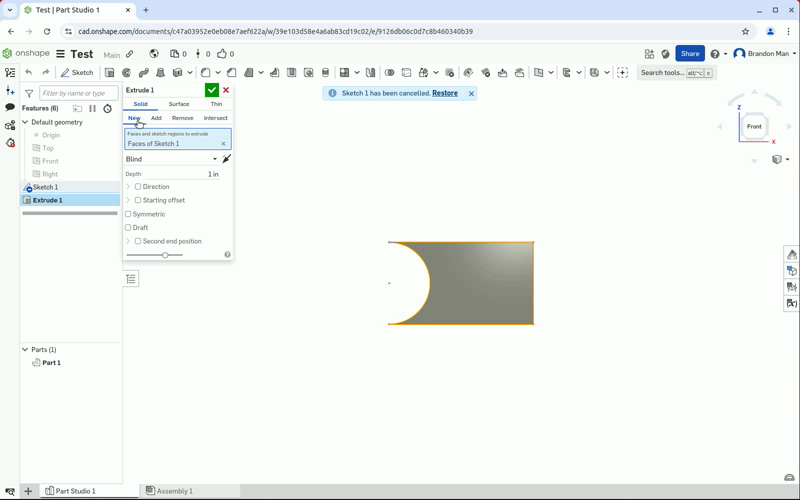
click(137, 120)
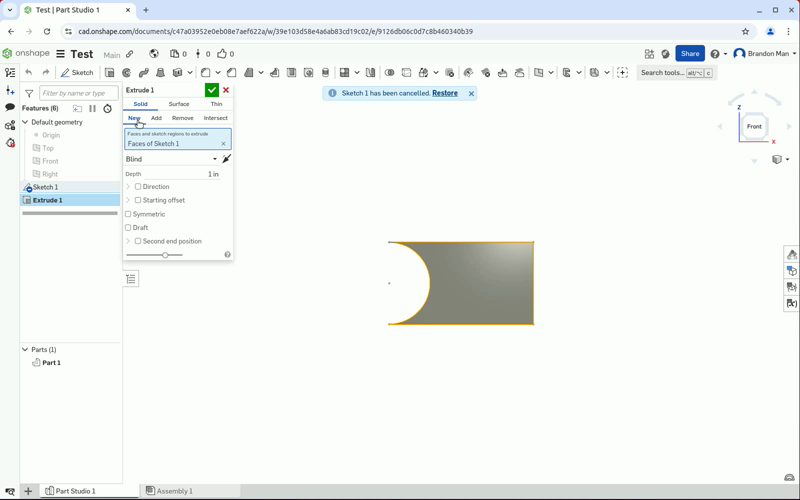
key(tab, 4)
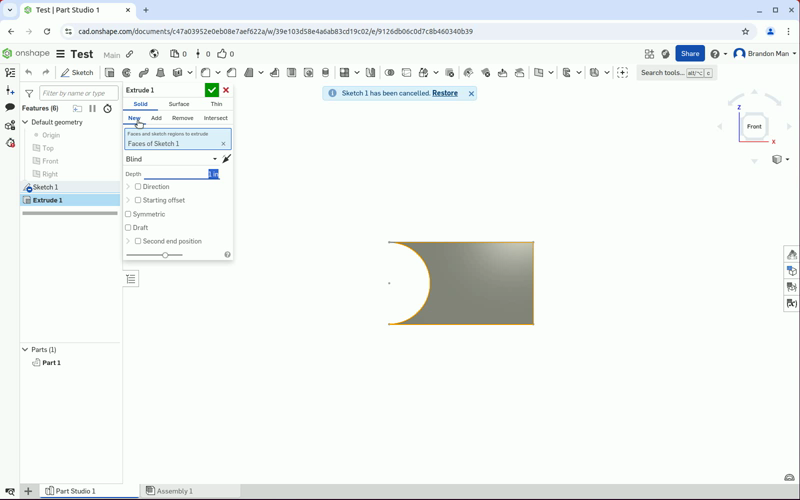
text(6.258)
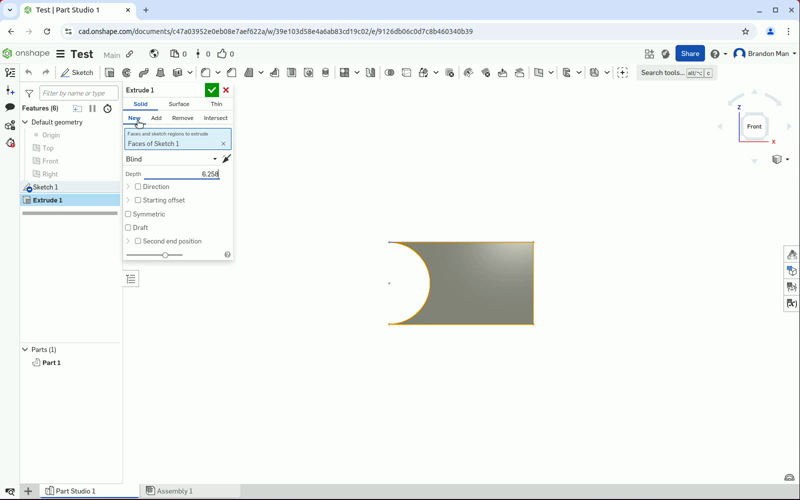
key(enter)
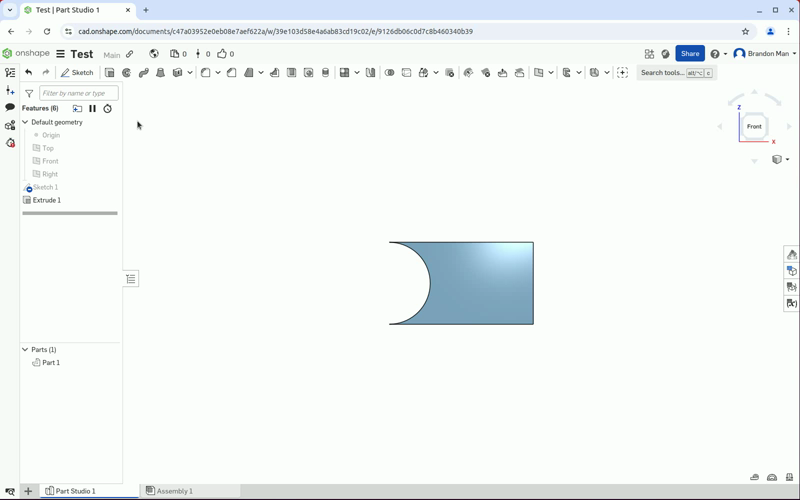
key(shift+h)
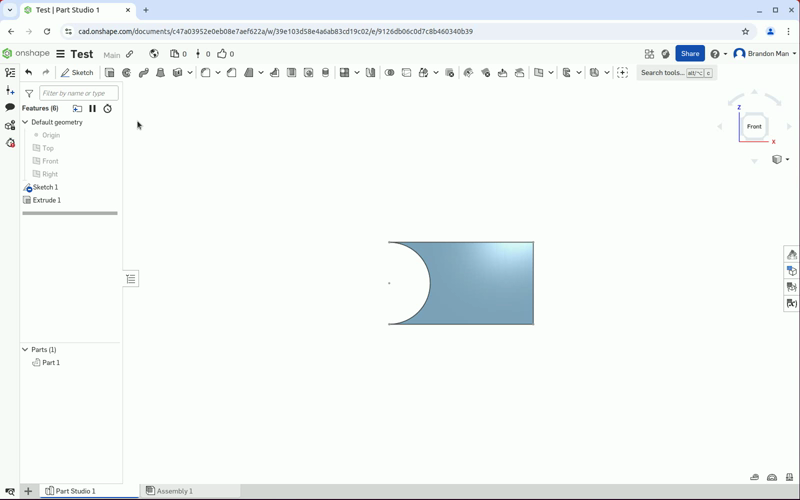
key(shift+h)
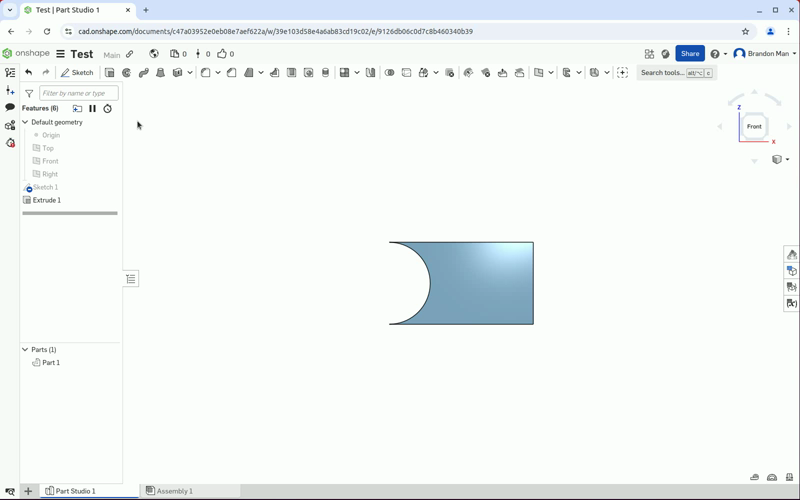
mouse_move(73, 189)
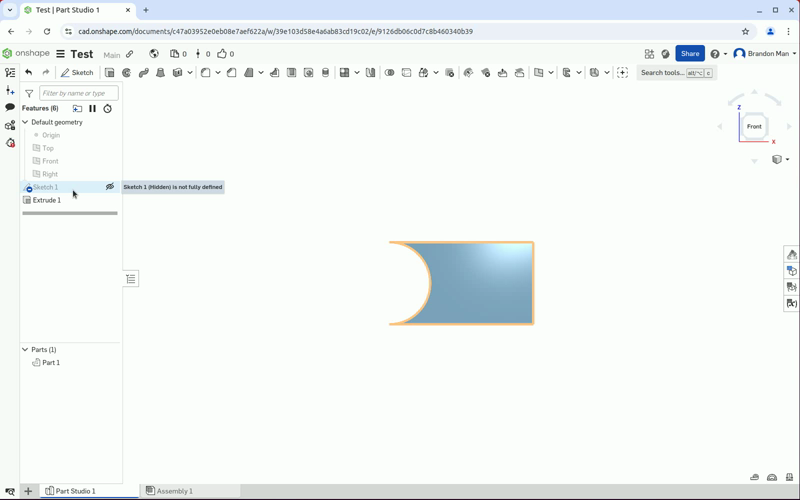
click(73, 189)
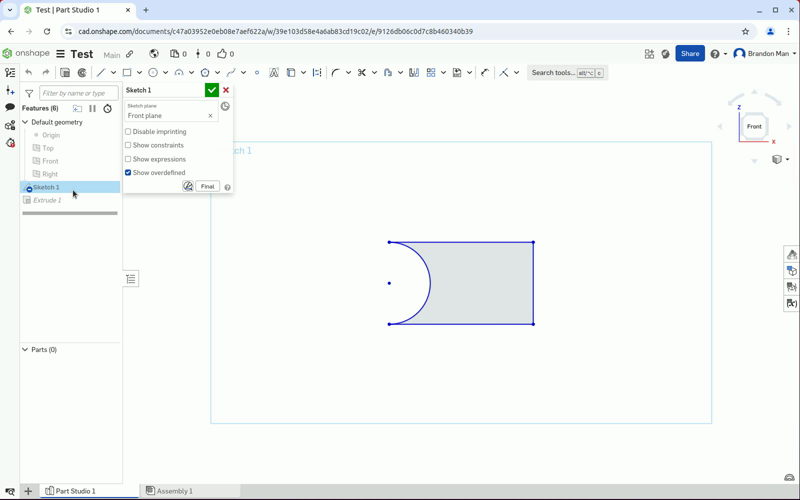
mouse_move(229, 92)
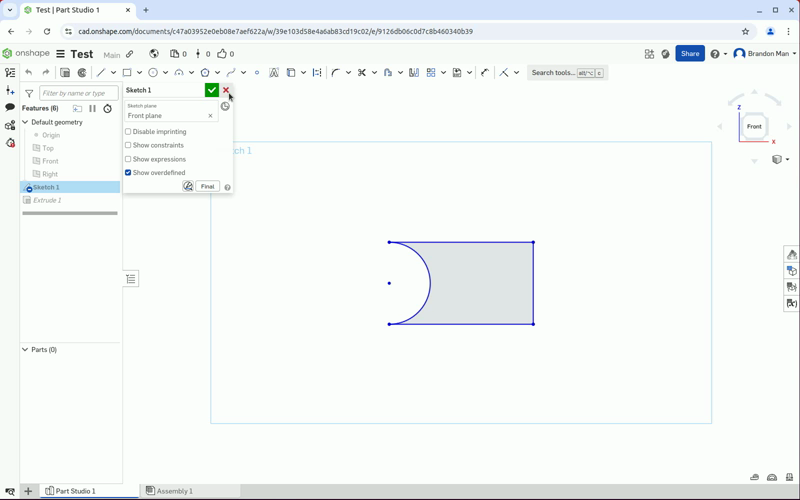
click(229, 92)
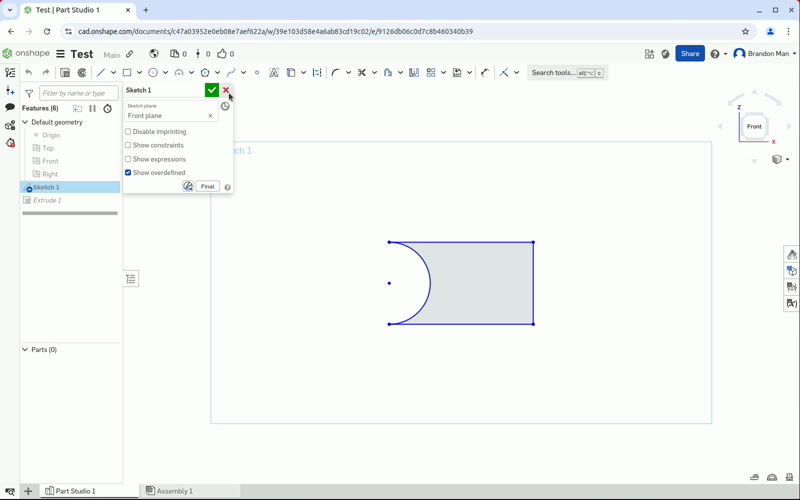
key(shift+s)
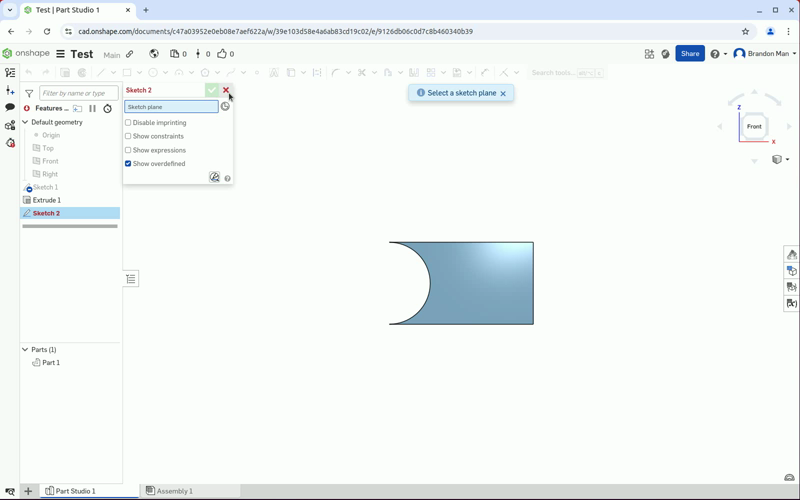
mouse_move(73, 163)
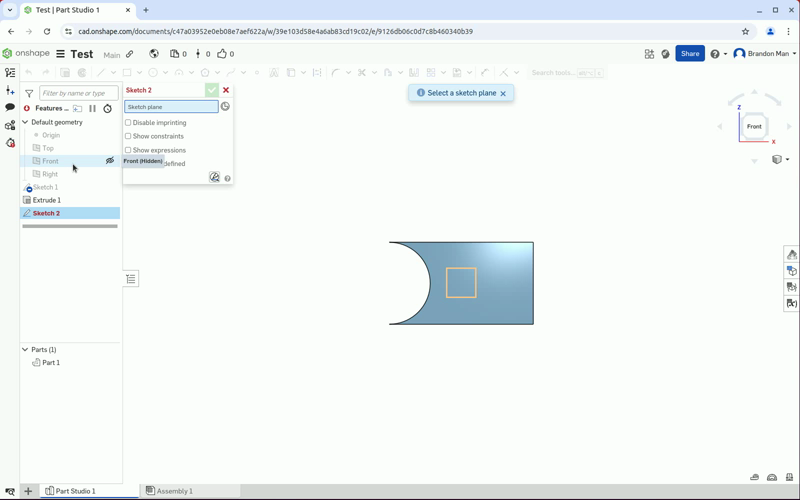
click(73, 163)
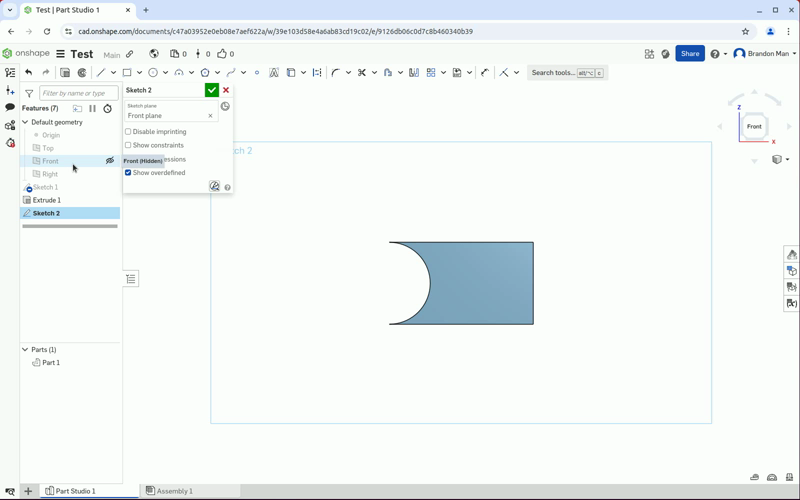
mouse_move(73, 352)
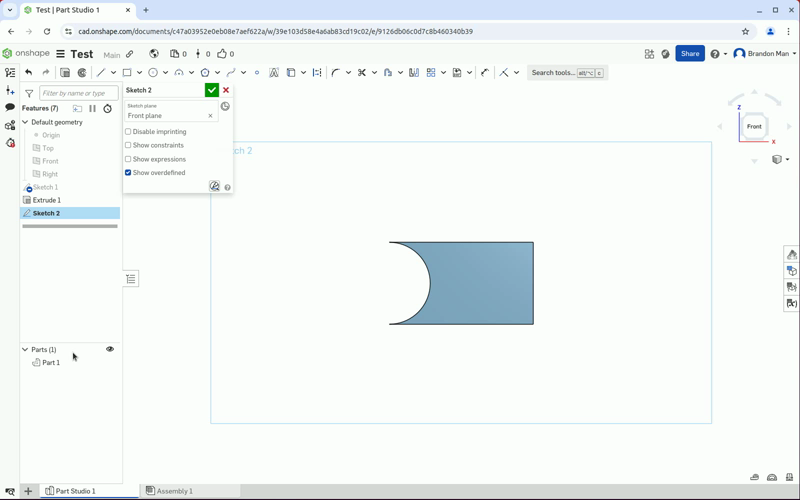
key(y)
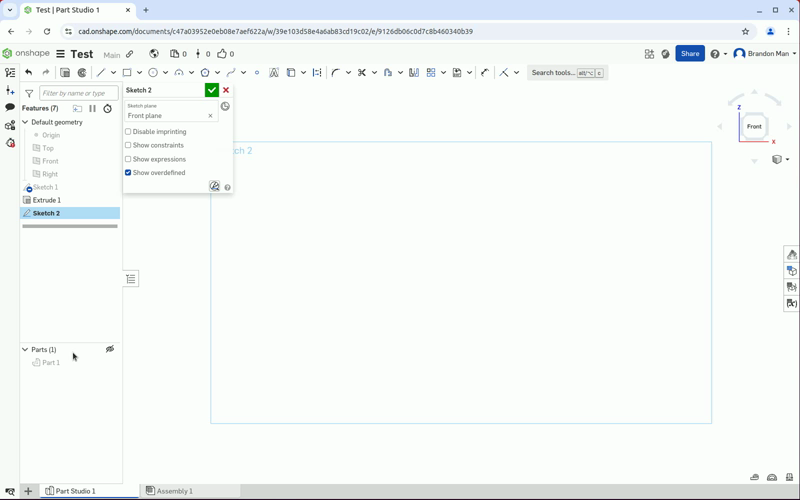
key(l)
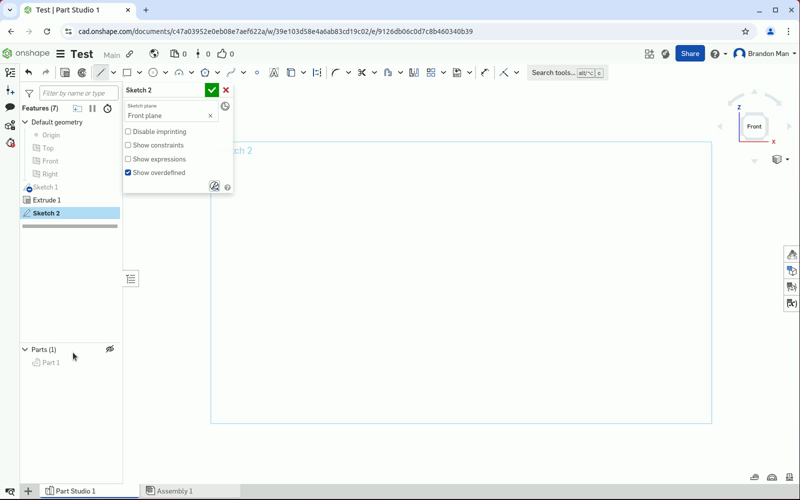
key_down(shift)
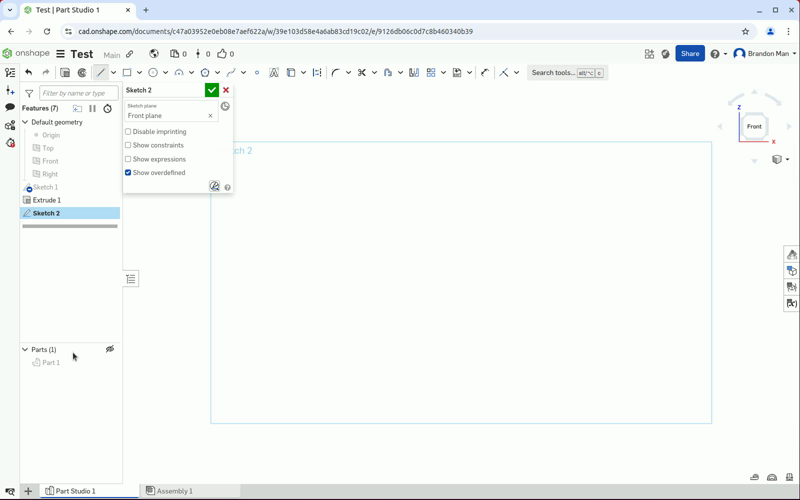
mouse_move(389, 324)
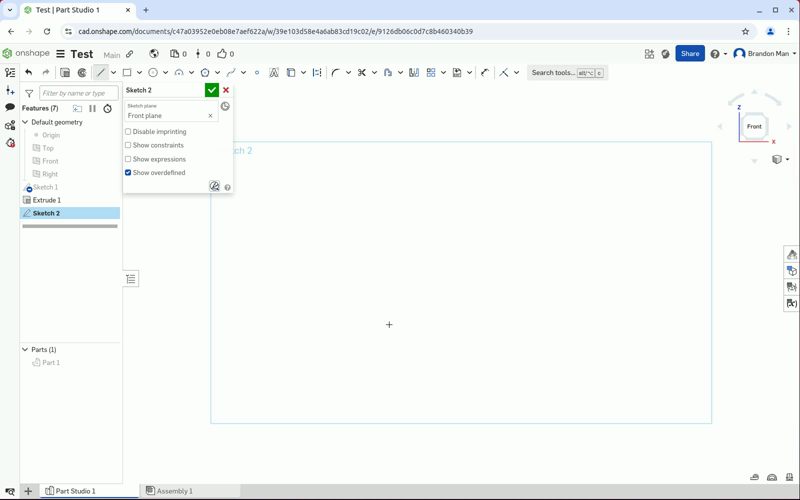
click(389, 324)
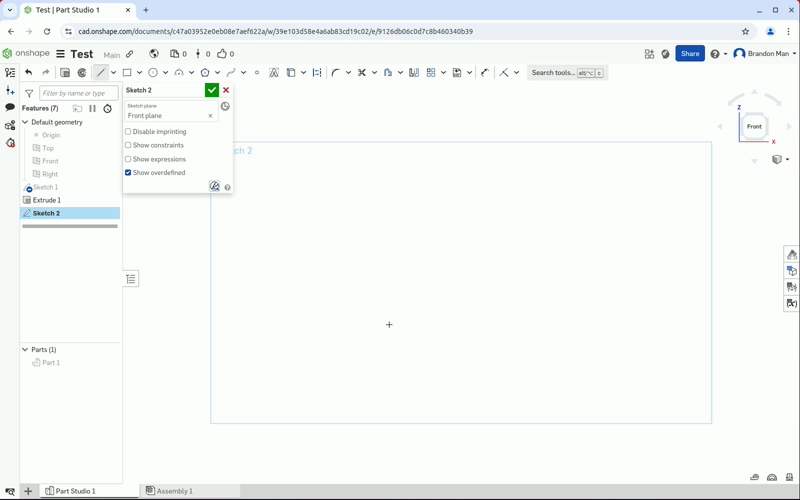
key_up(shift)
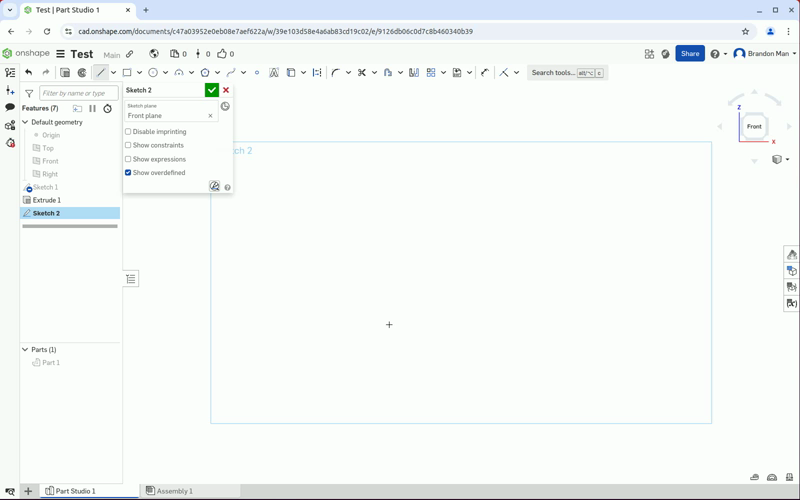
key_down(shift)
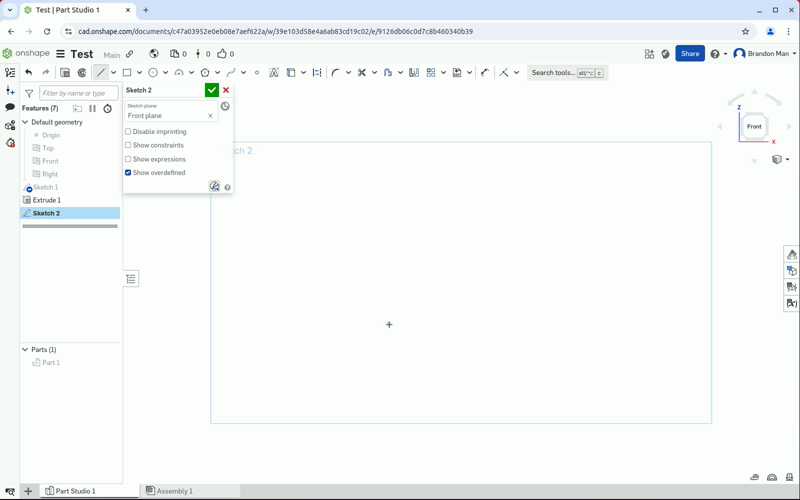
mouse_move(419, 324)
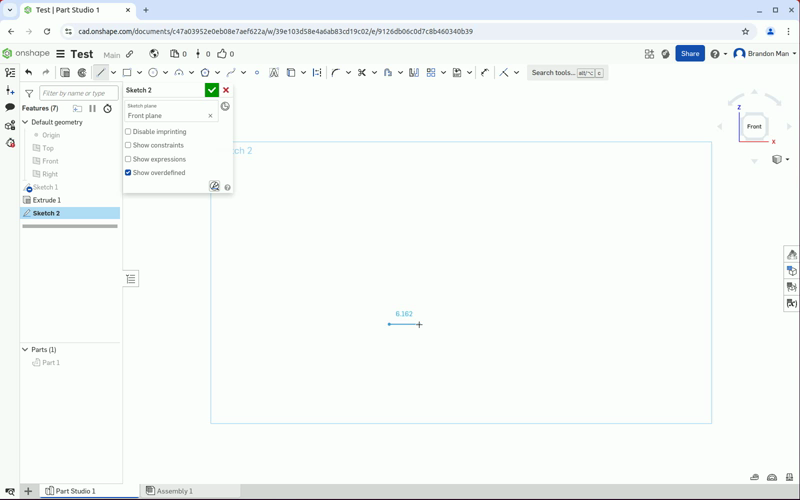
mouse_move(389, 306)
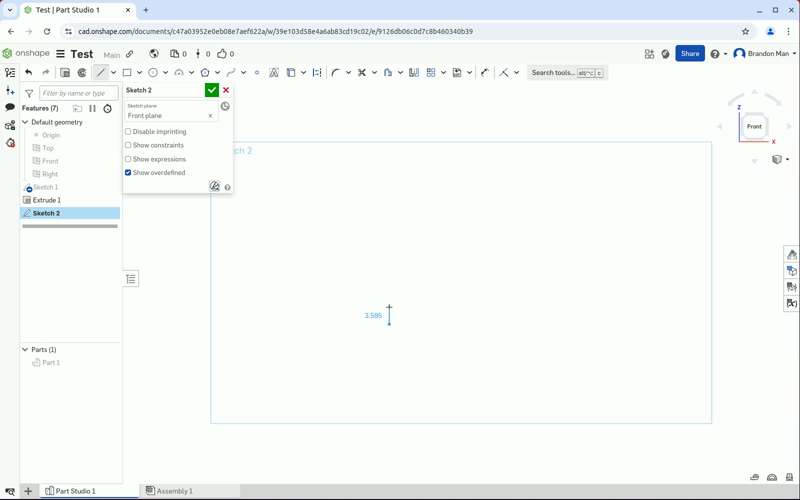
click(389, 306)
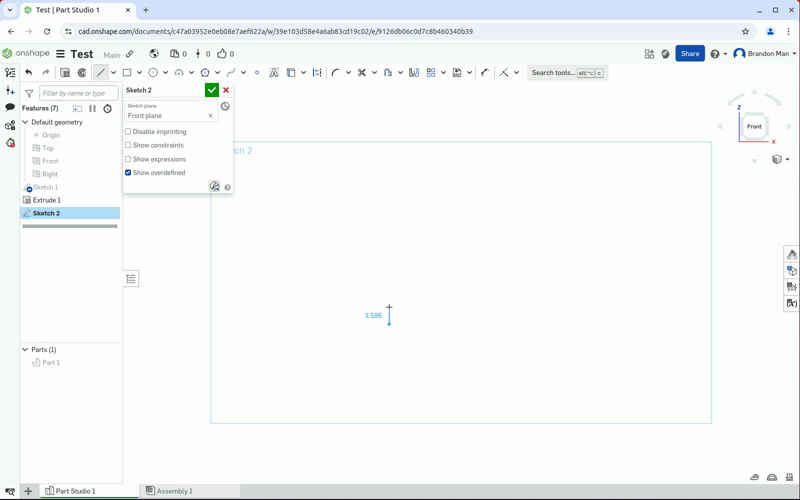
key_up(shift)
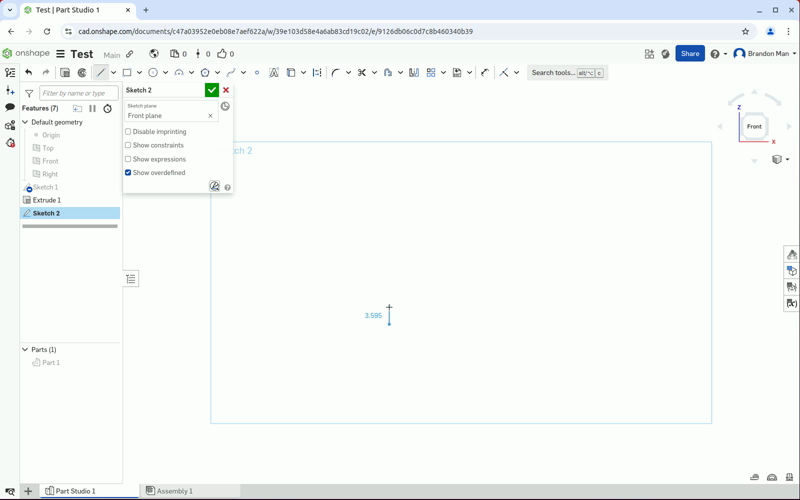
key(esc)
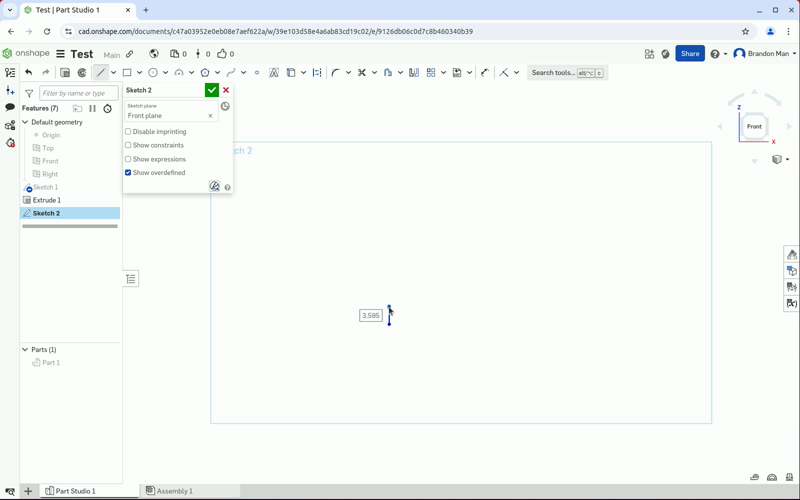
key(a)
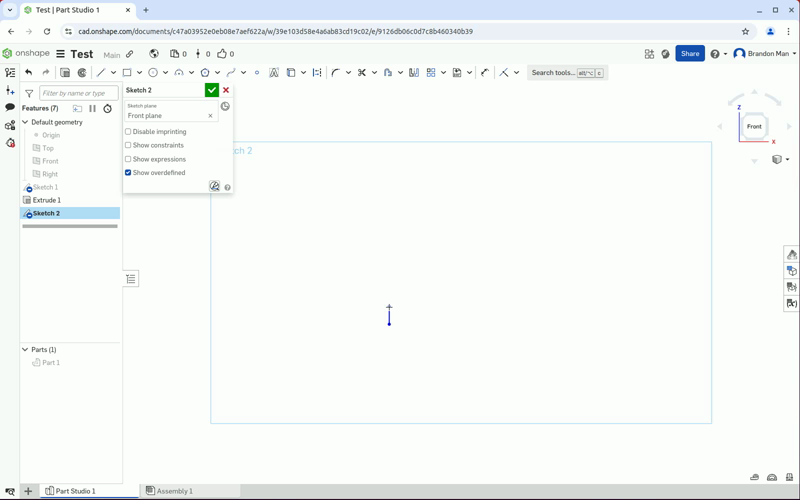
mouse_move(389, 306)
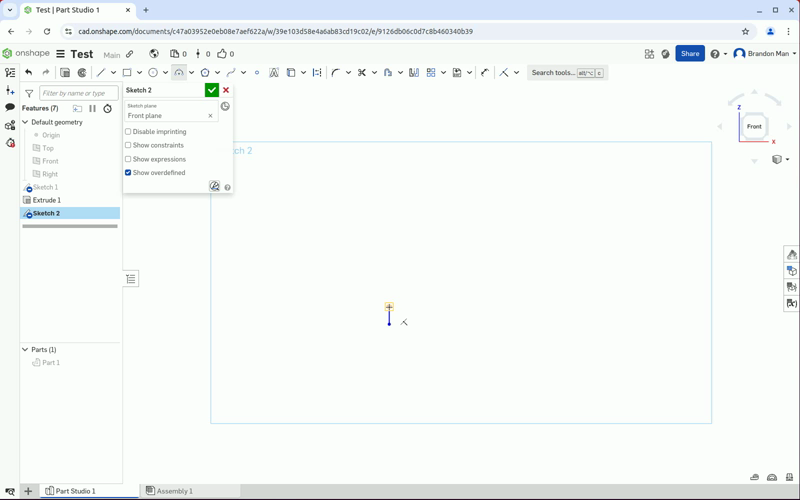
click(389, 306)
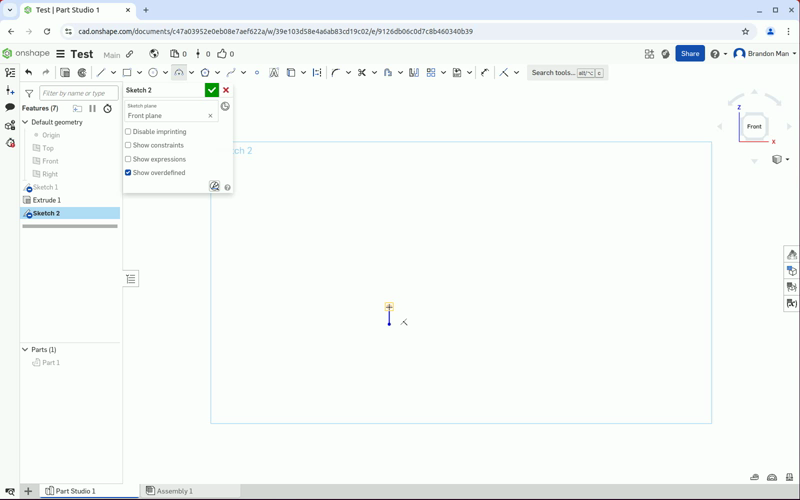
key_down(shift)
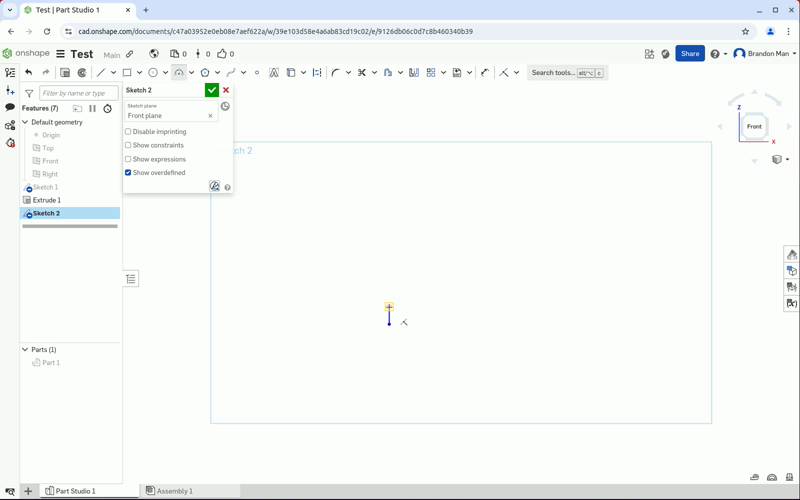
mouse_move(389, 259)
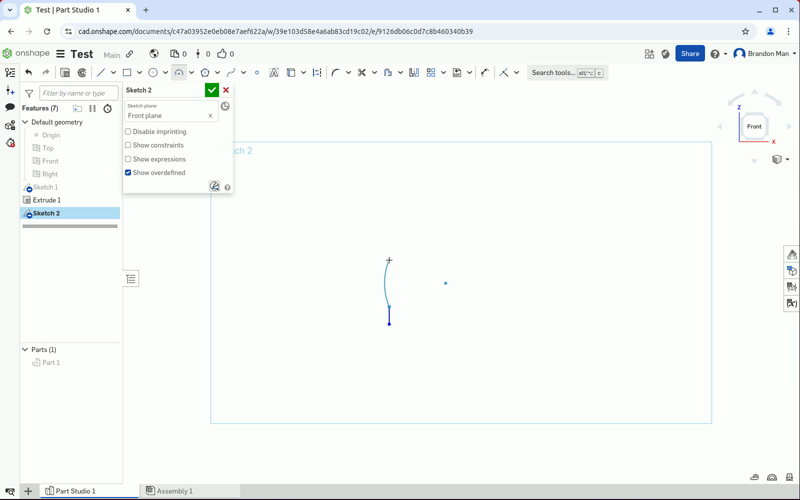
click(389, 259)
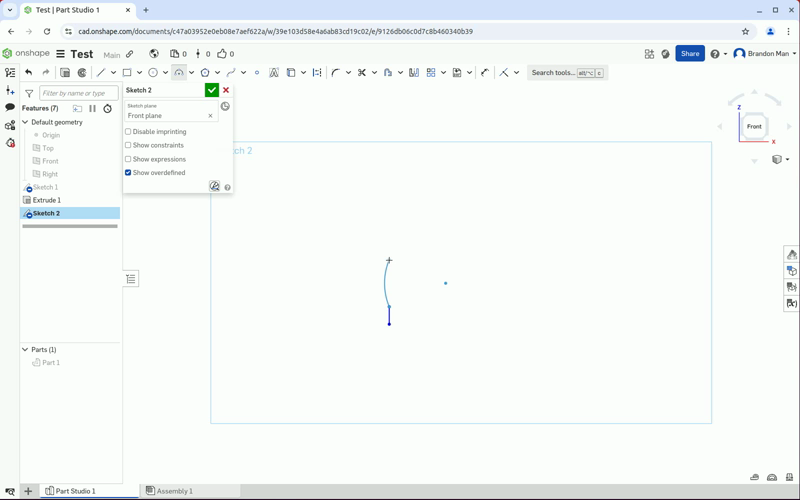
mouse_move(365, 283)
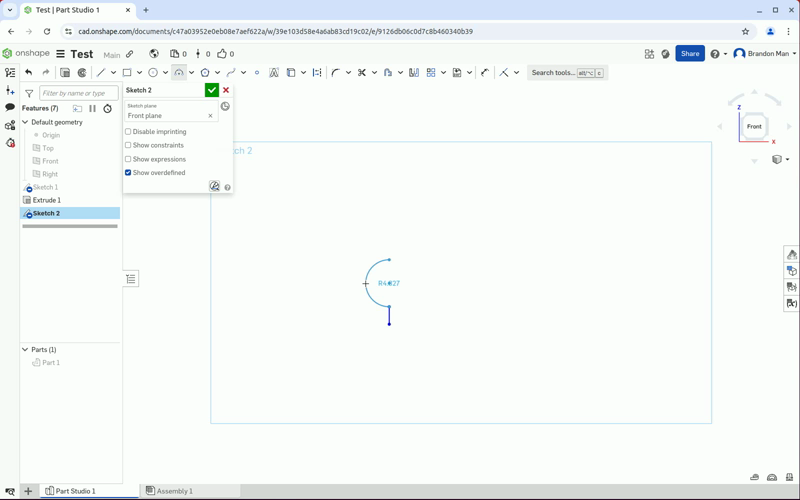
click(365, 283)
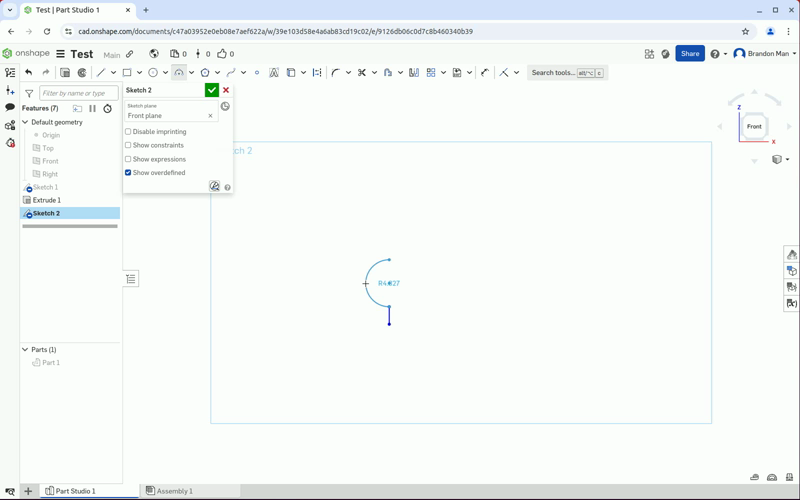
key_up(shift)
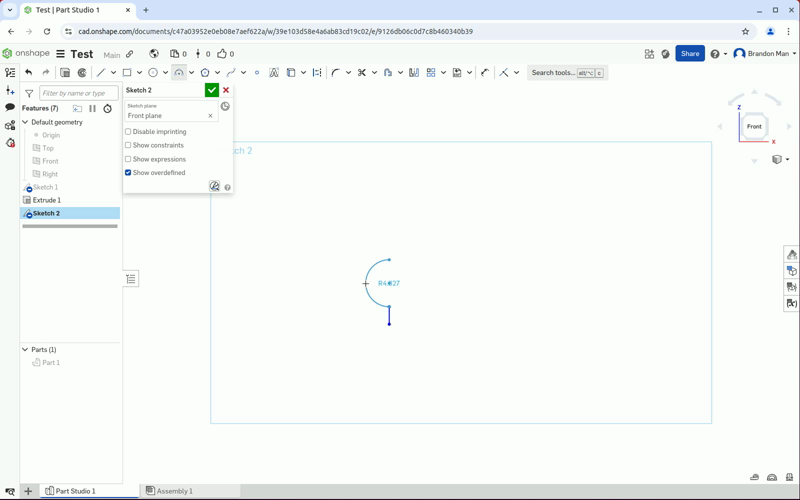
key(esc)
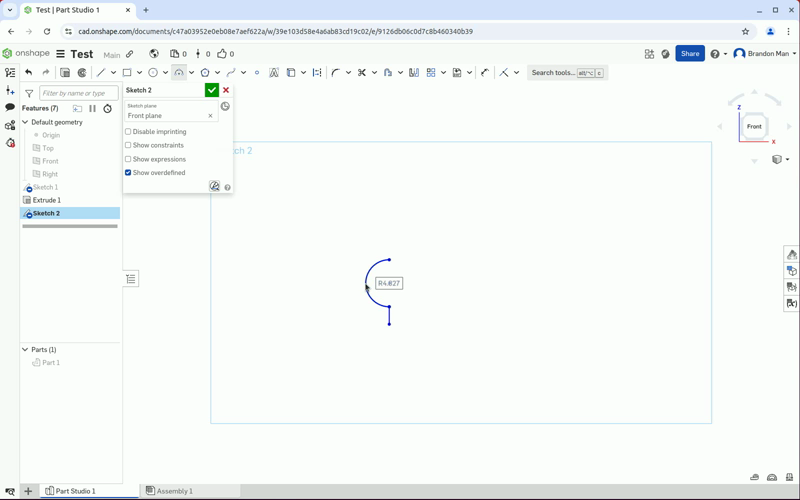
key(l)
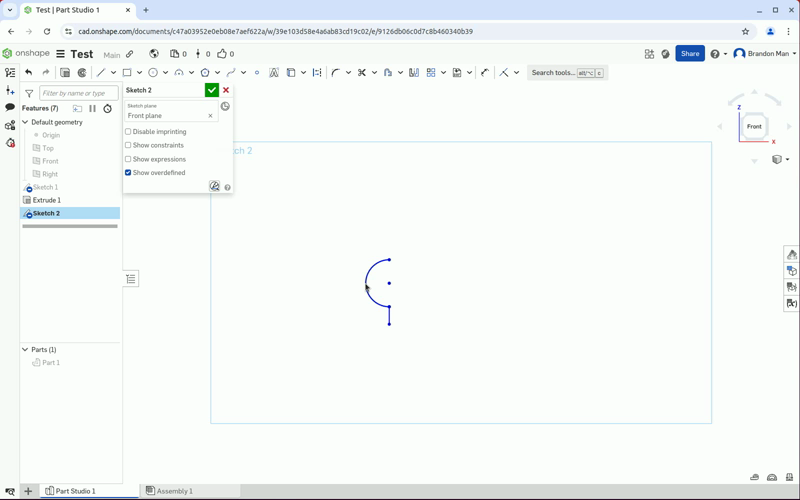
mouse_move(389, 259)
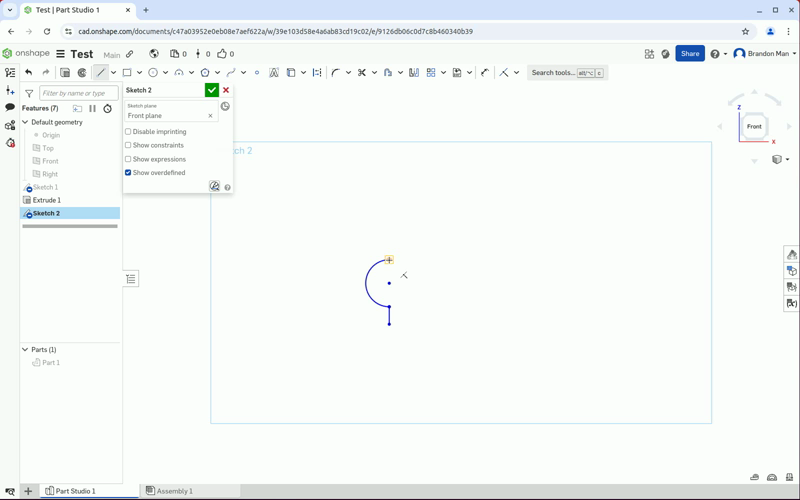
click(389, 259)
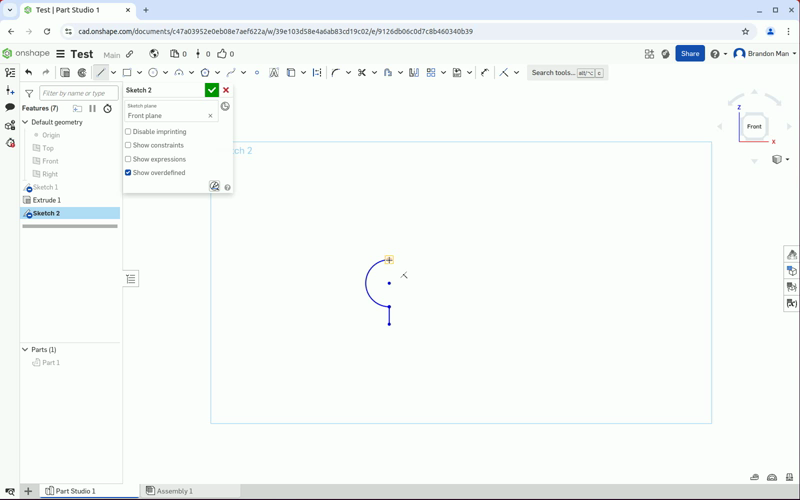
key_down(shift)
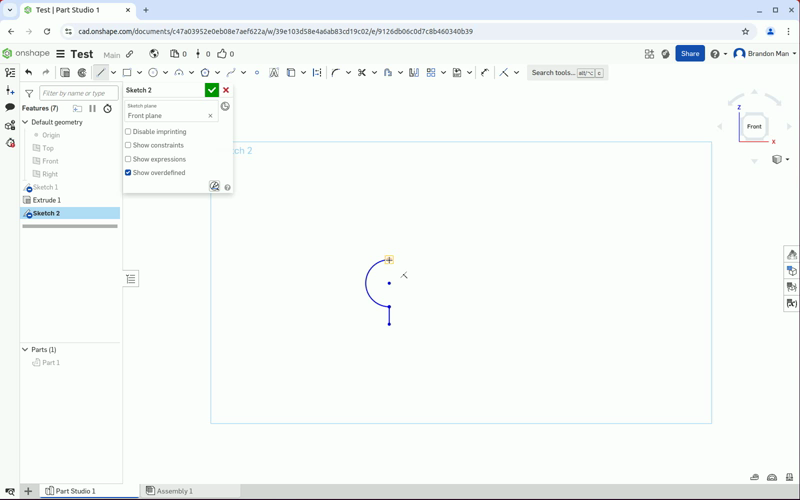
mouse_move(419, 259)
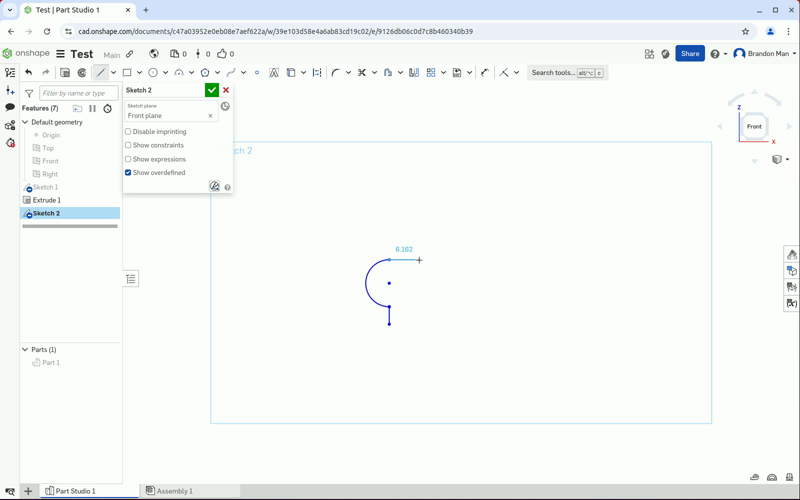
mouse_move(389, 242)
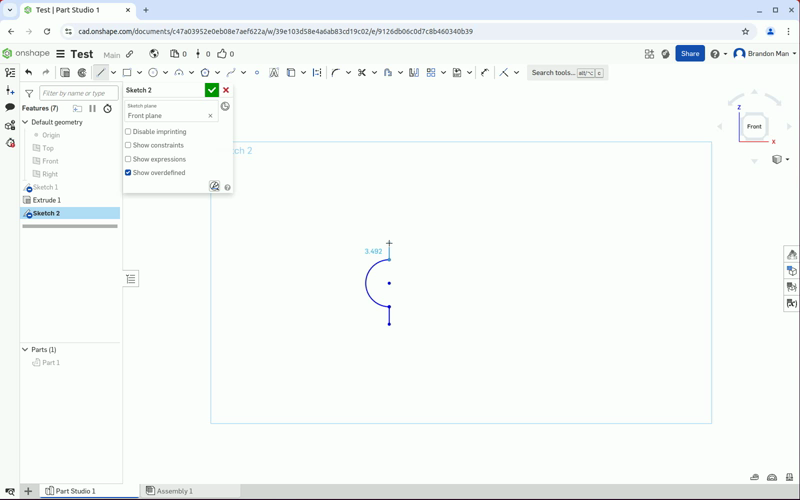
click(389, 242)
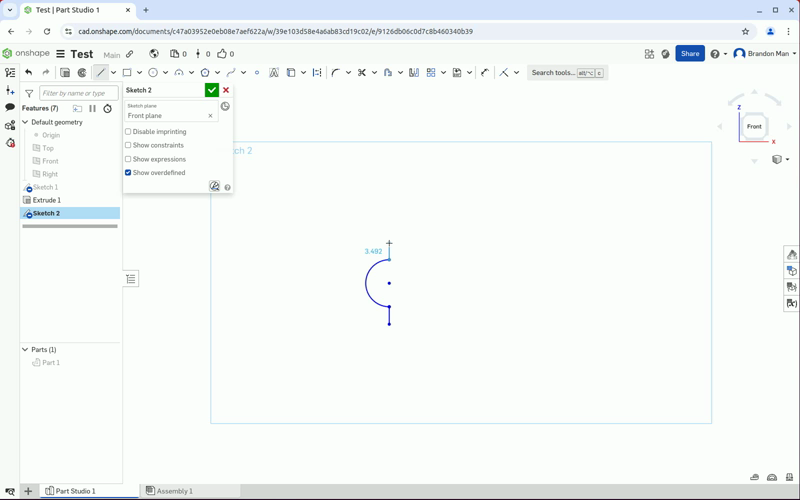
key_up(shift)
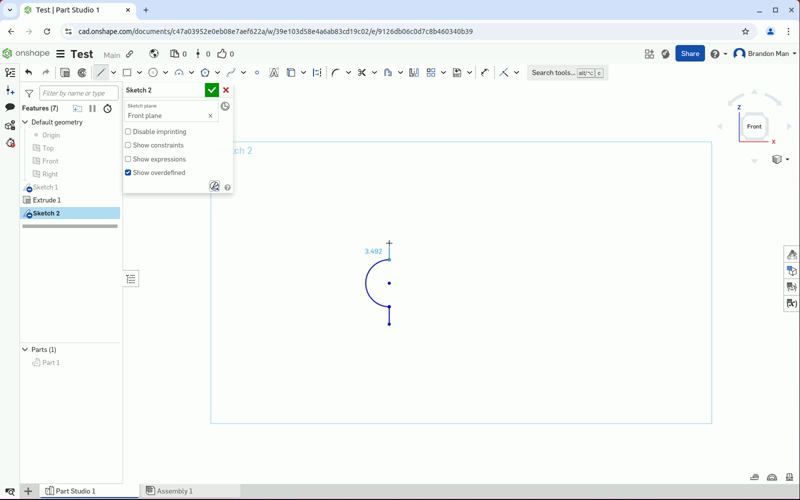
key(esc)
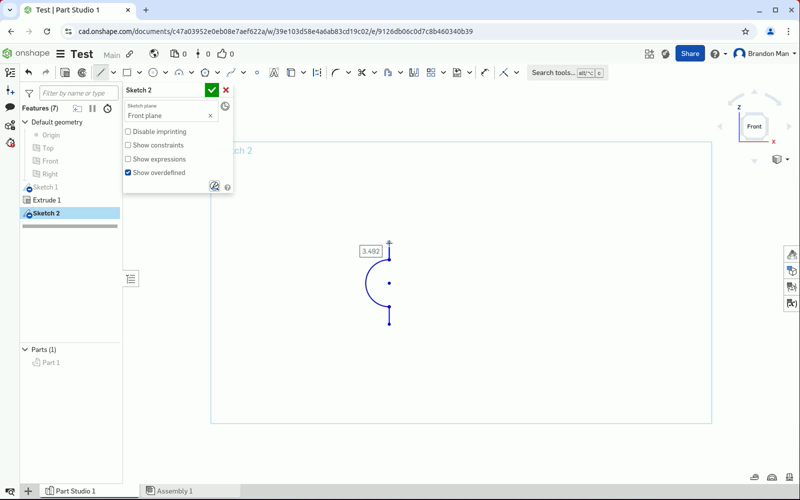
key(a)
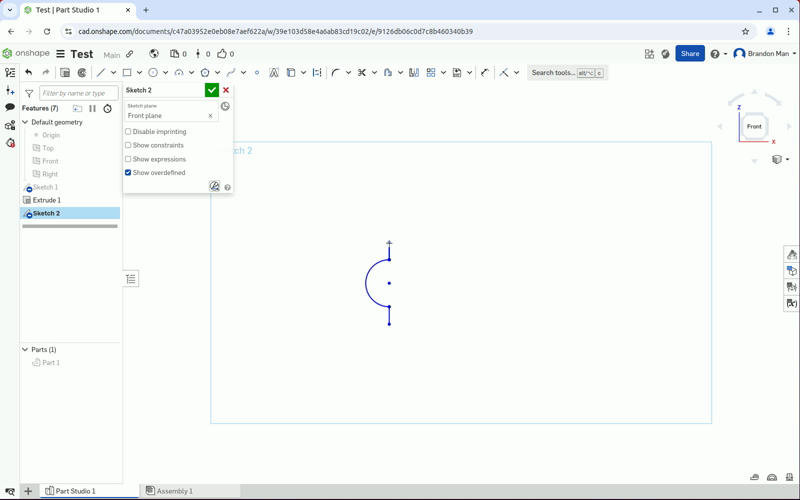
mouse_move(389, 242)
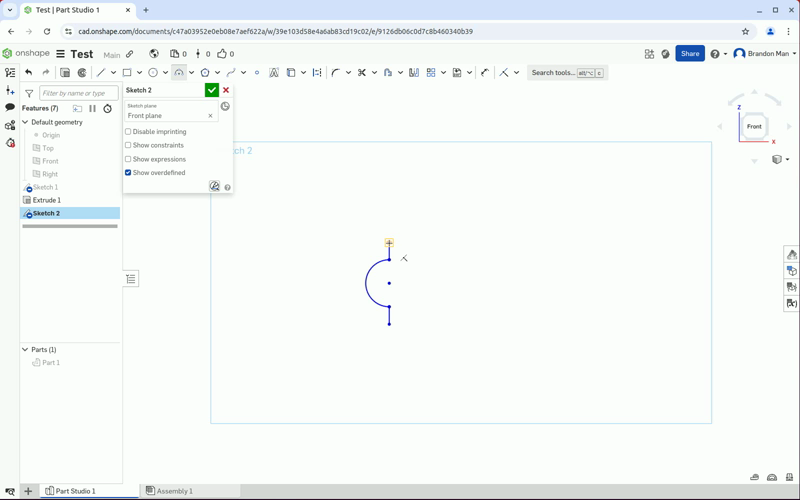
click(389, 242)
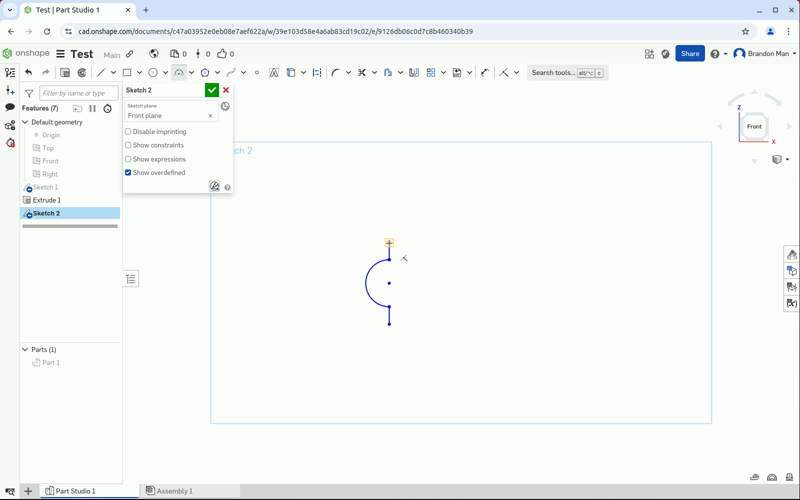
mouse_move(389, 324)
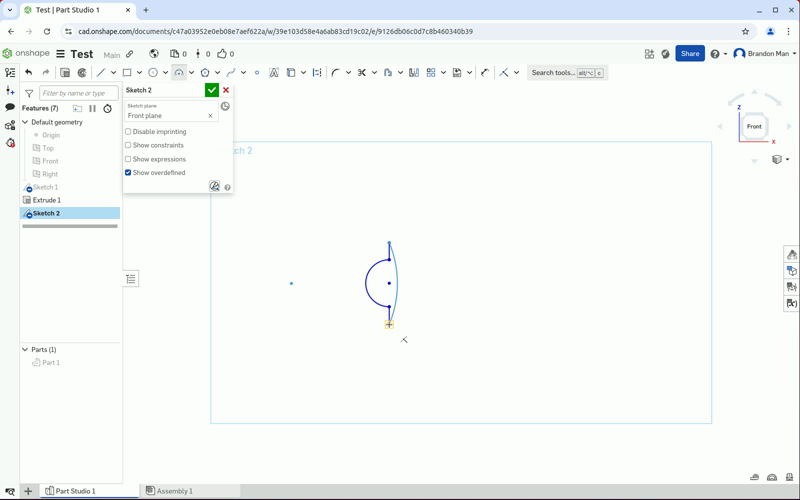
click(389, 324)
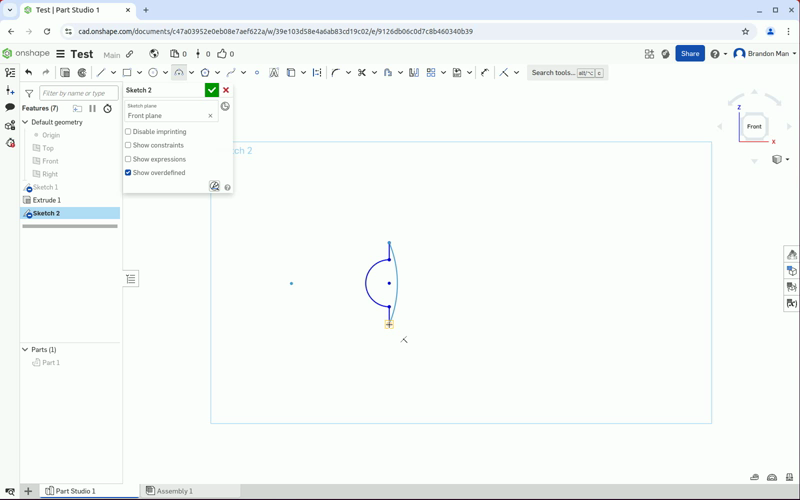
key_down(shift)
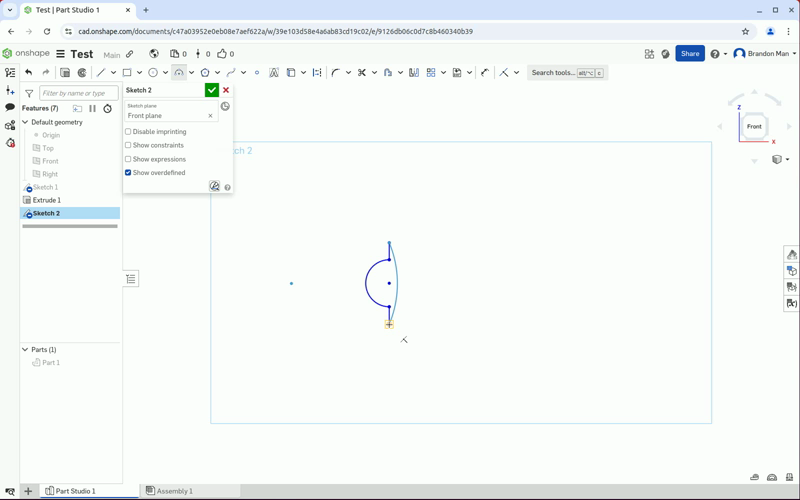
mouse_move(348, 283)
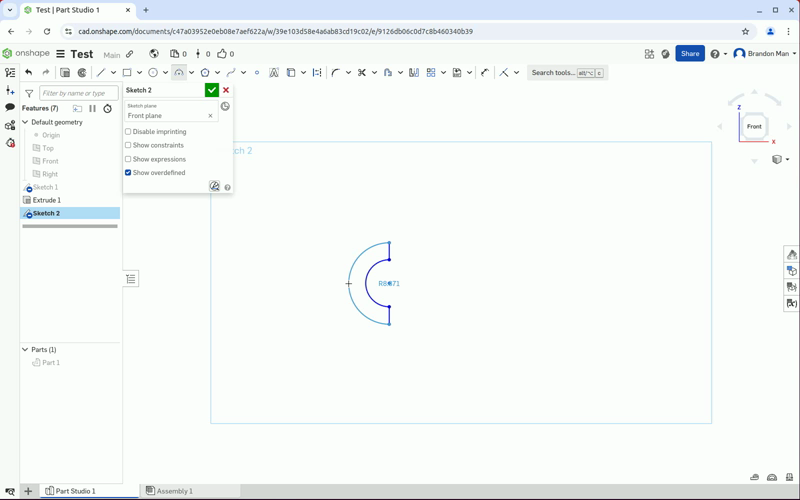
click(348, 283)
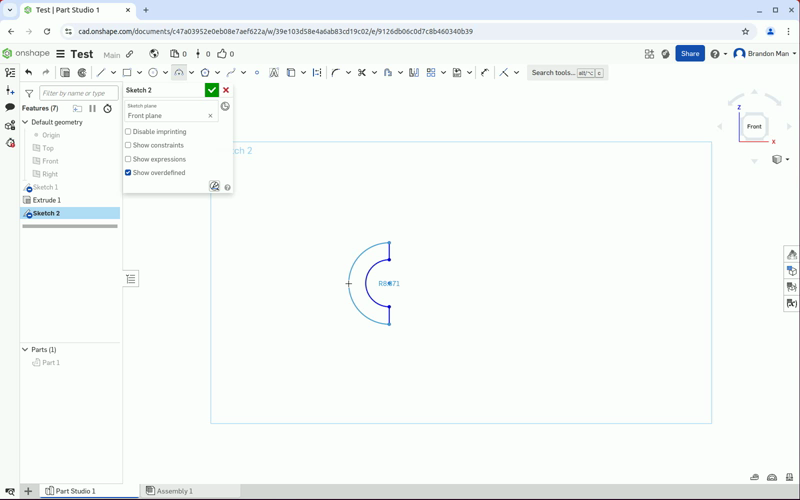
key_up(shift)
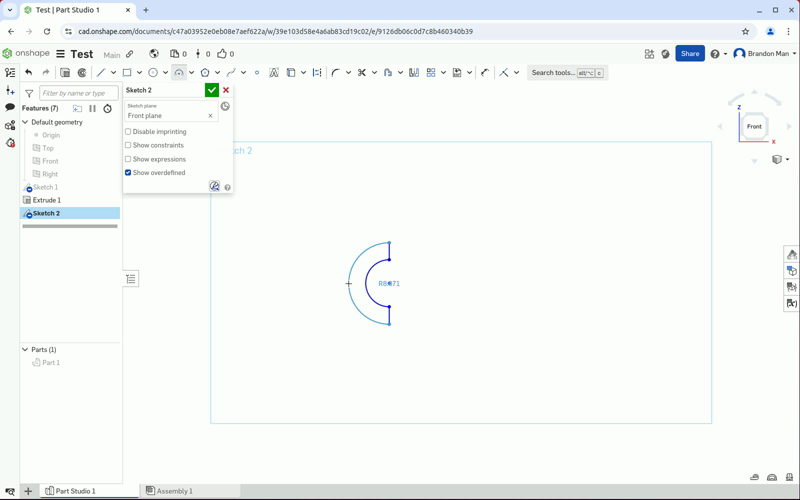
key(esc)
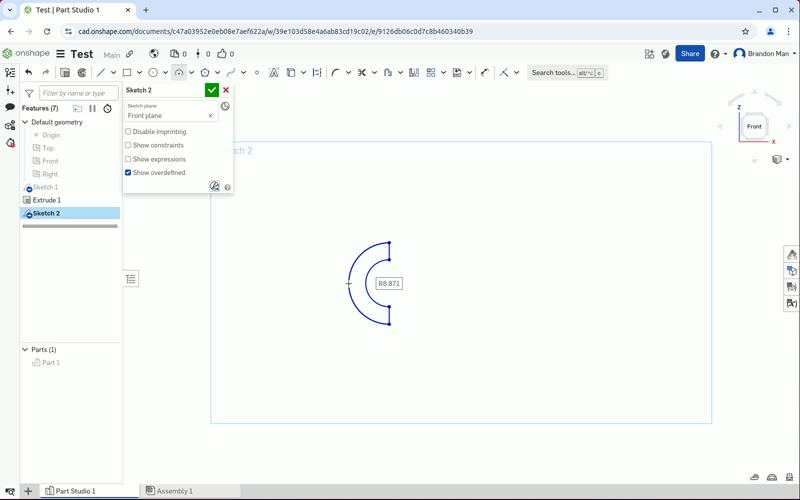
mouse_move(364, 299)
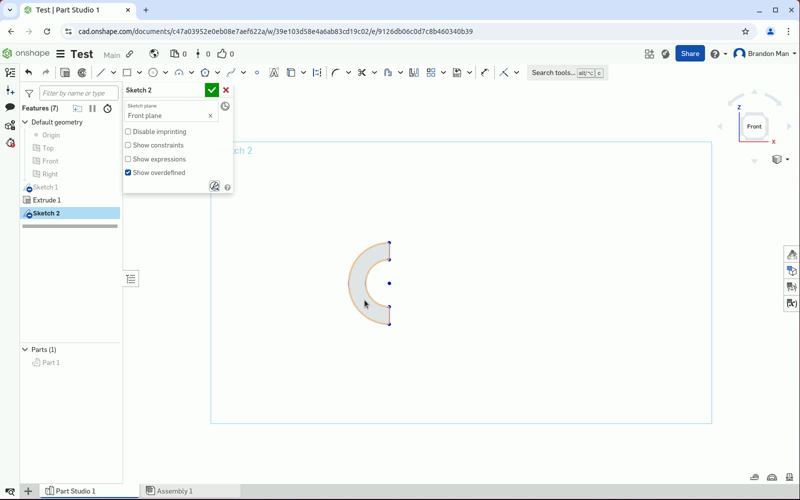
scroll(6)
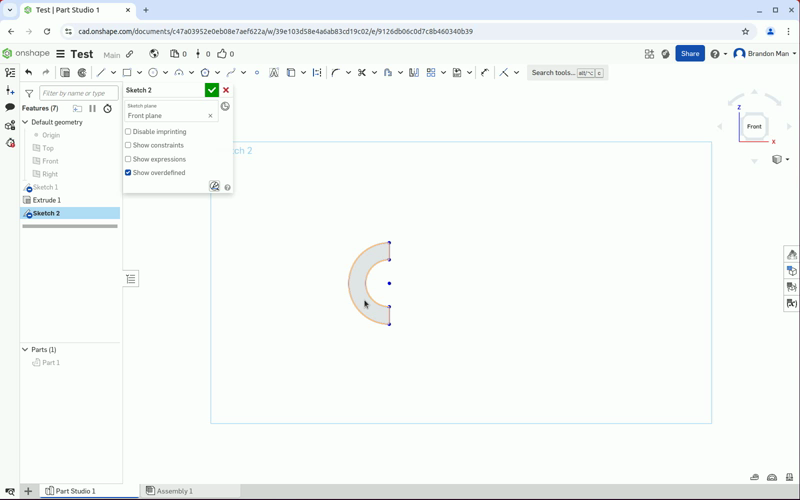
scroll(6)
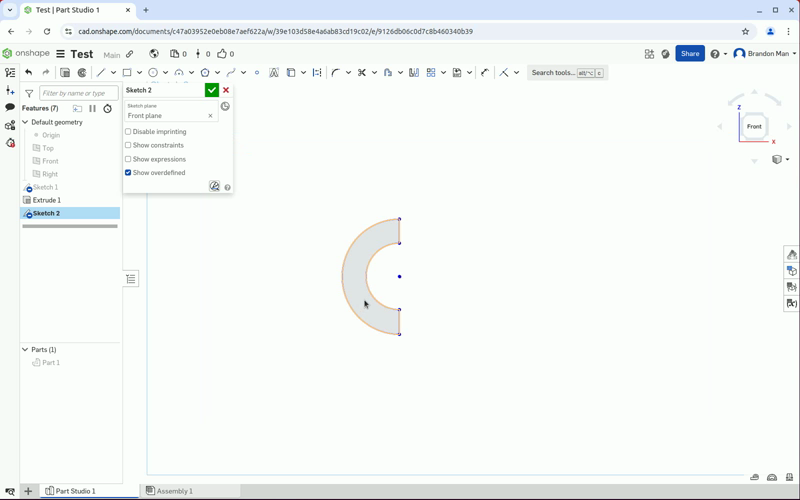
scroll(6)
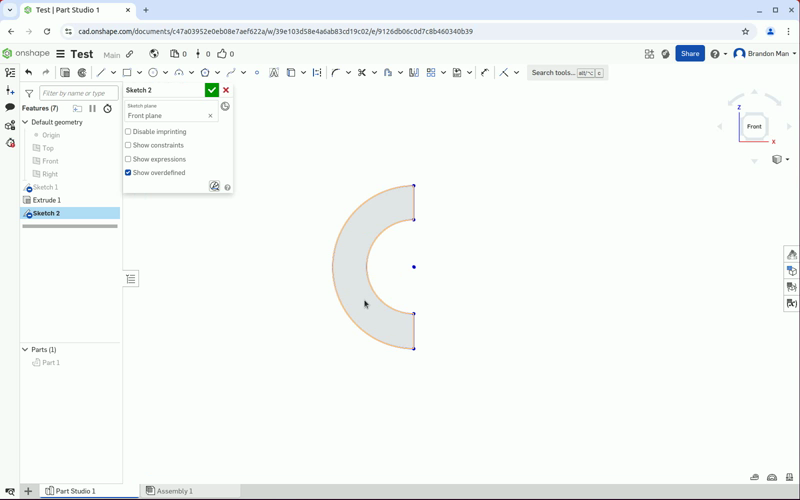
scroll(6)
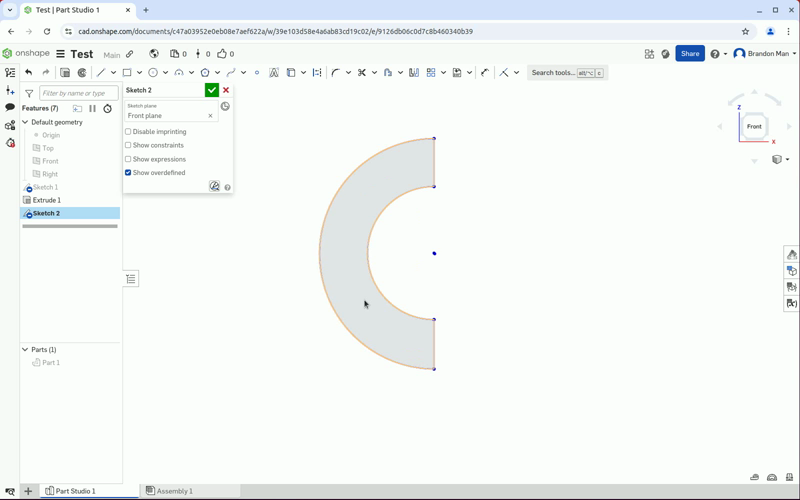
scroll(6)
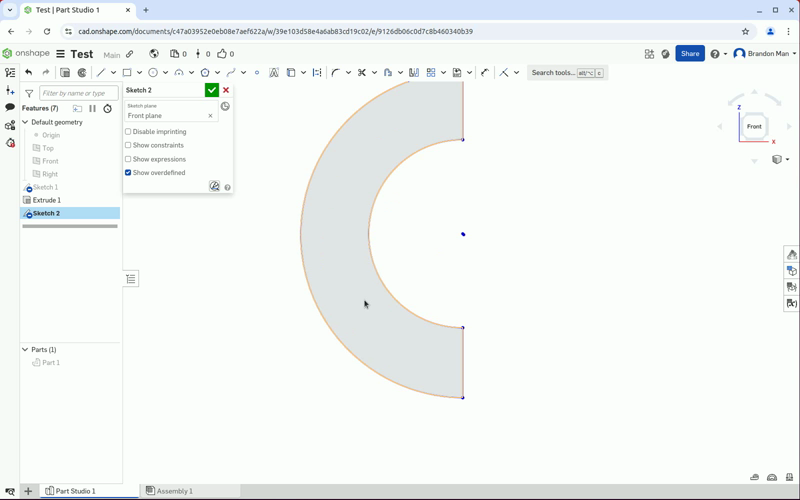
scroll(6)
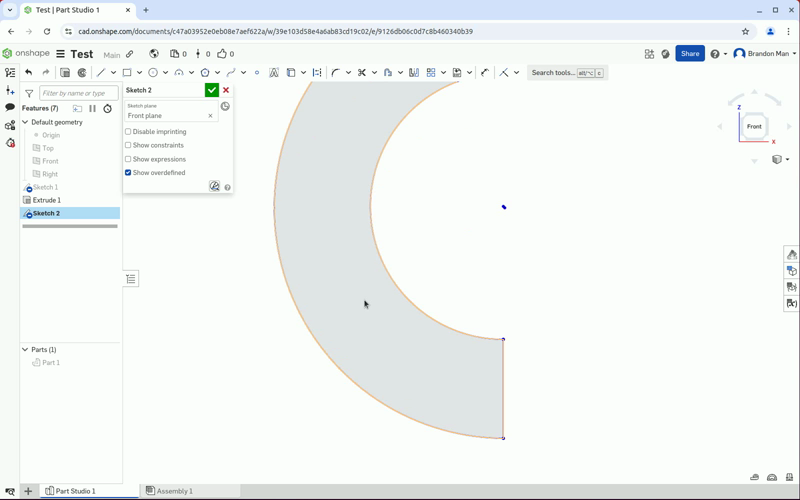
scroll(6)
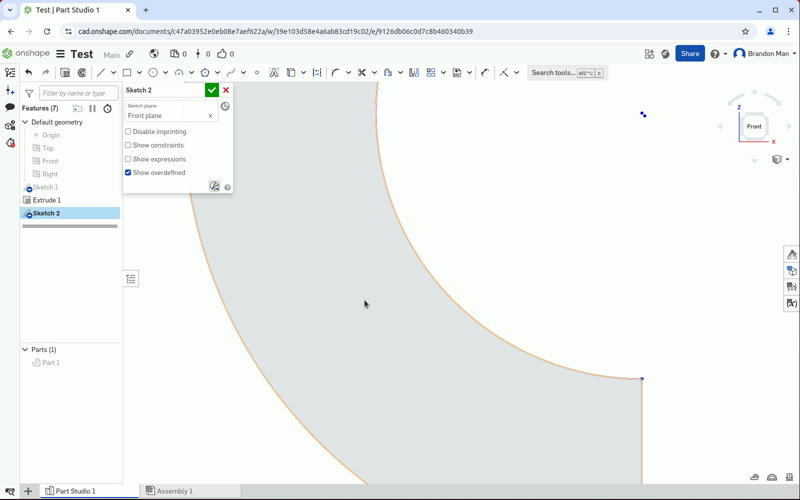
click(364, 299)
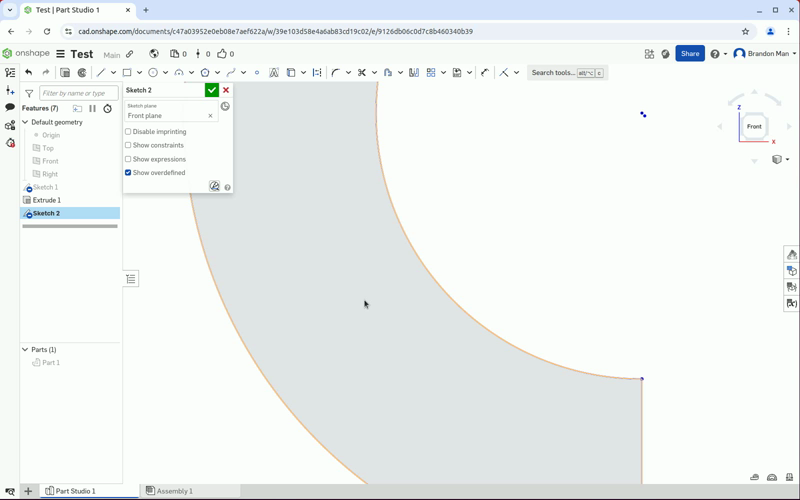
scroll(-6)
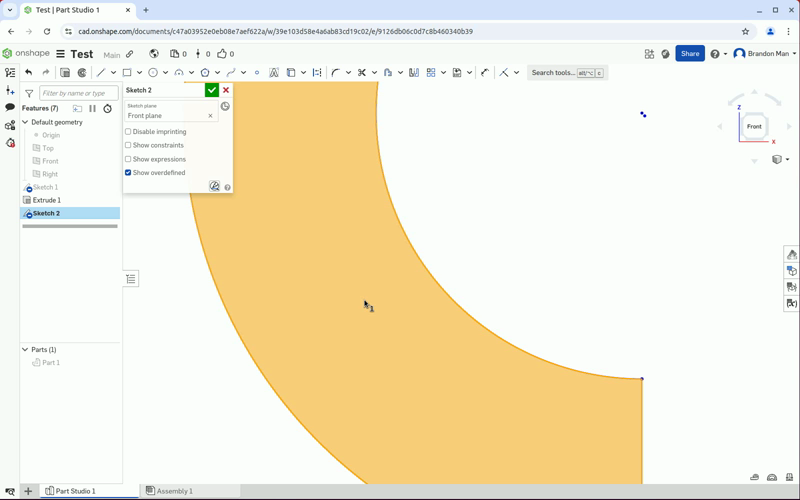
scroll(-6)
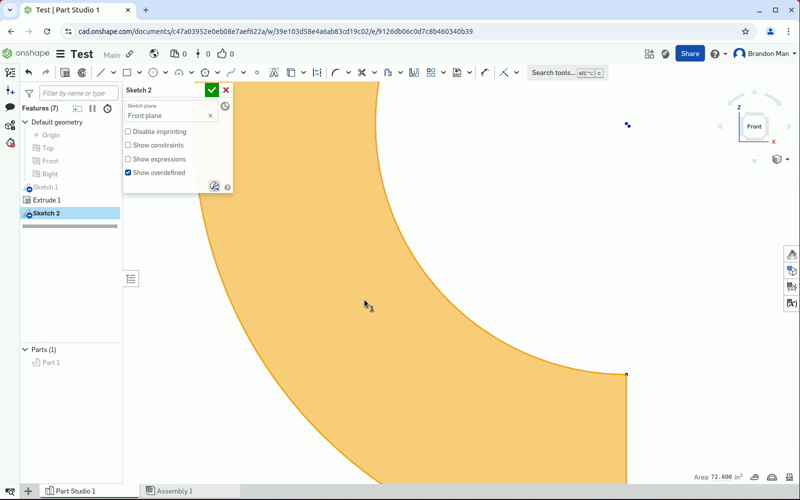
scroll(-6)
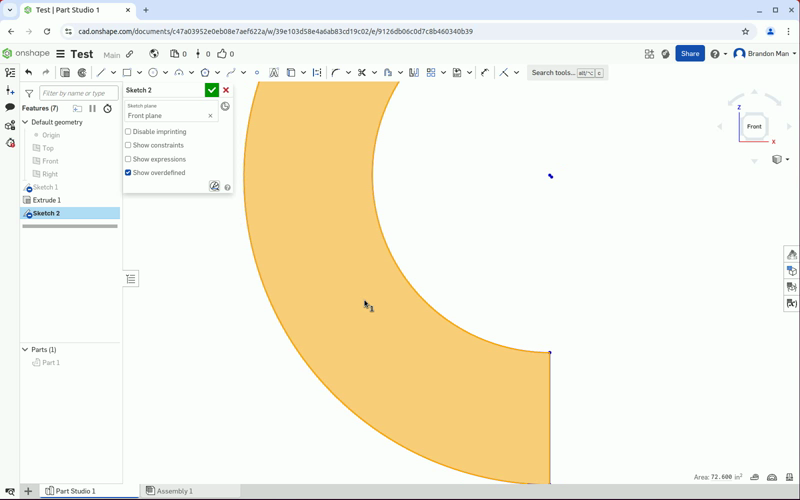
scroll(-6)
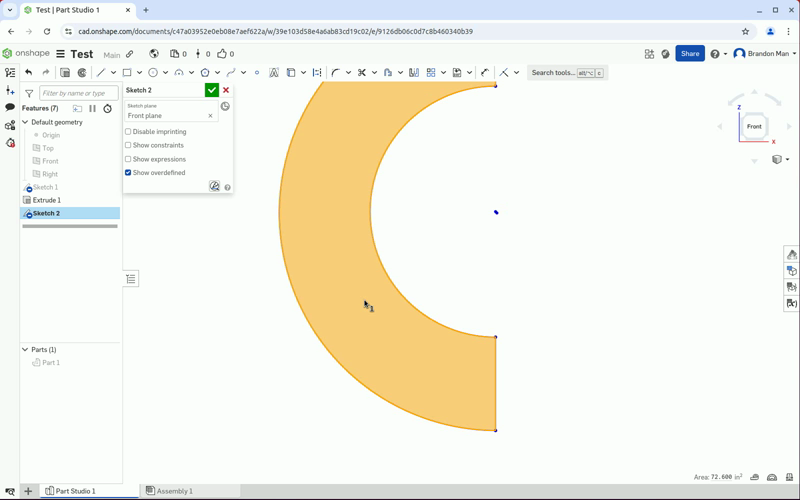
scroll(-6)
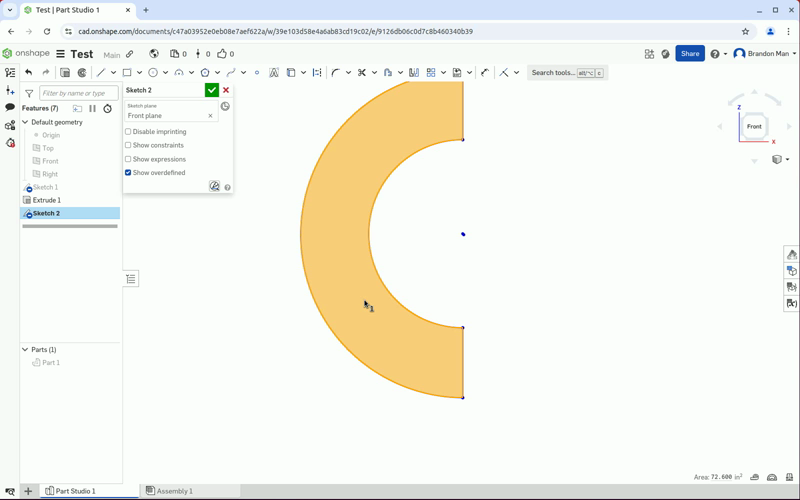
scroll(-6)
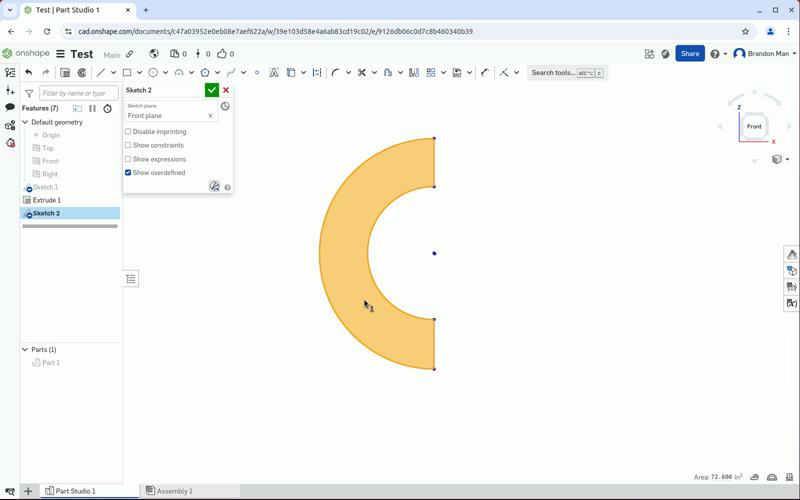
scroll(-6)
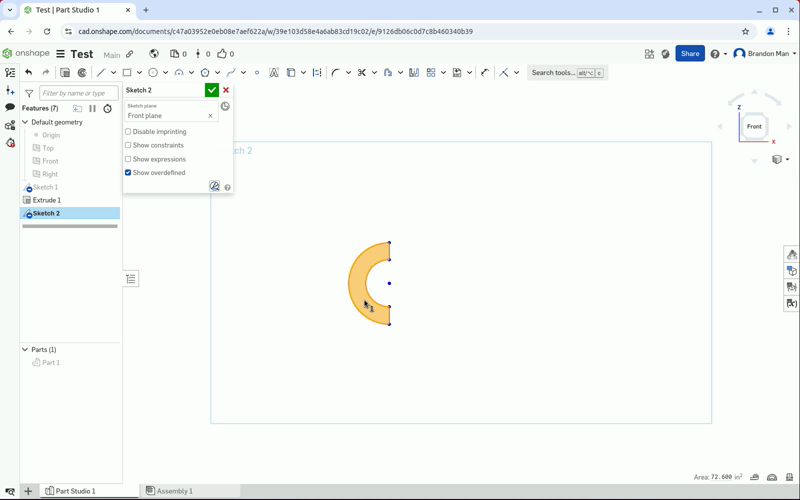
mouse_move(73, 352)
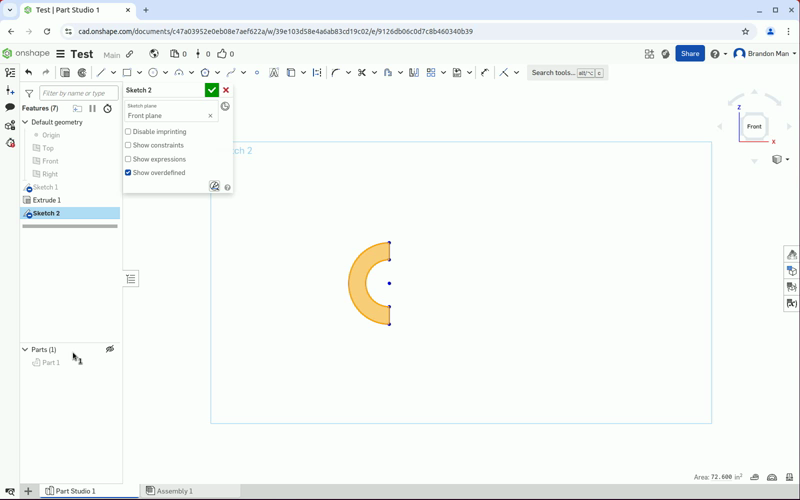
key(shift+y)
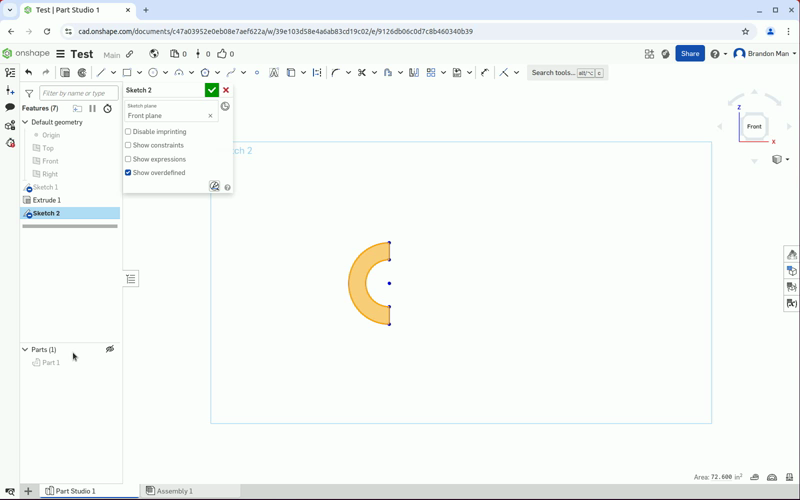
key(shift+e)
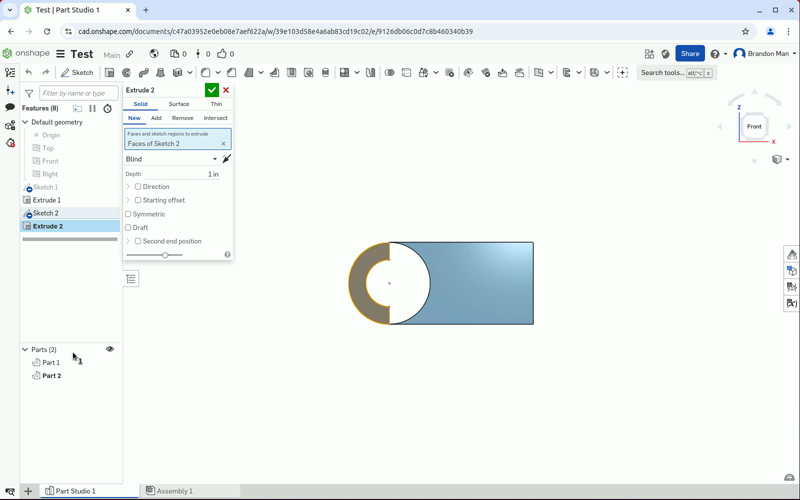
mouse_move(143, 106)
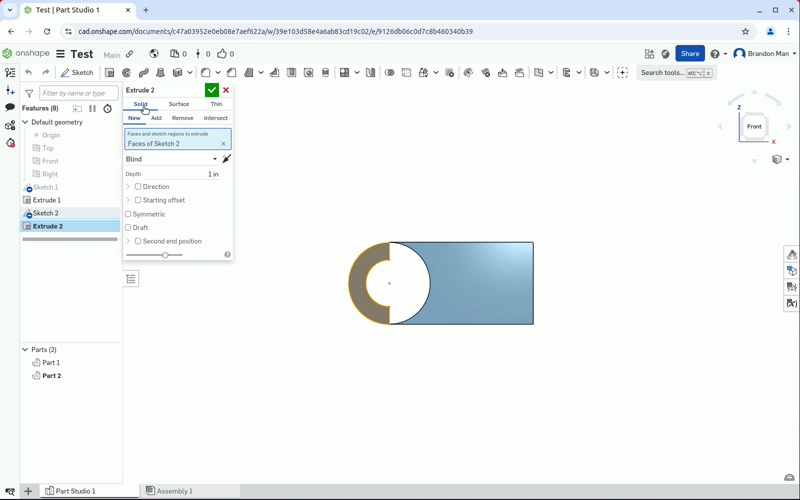
click(143, 106)
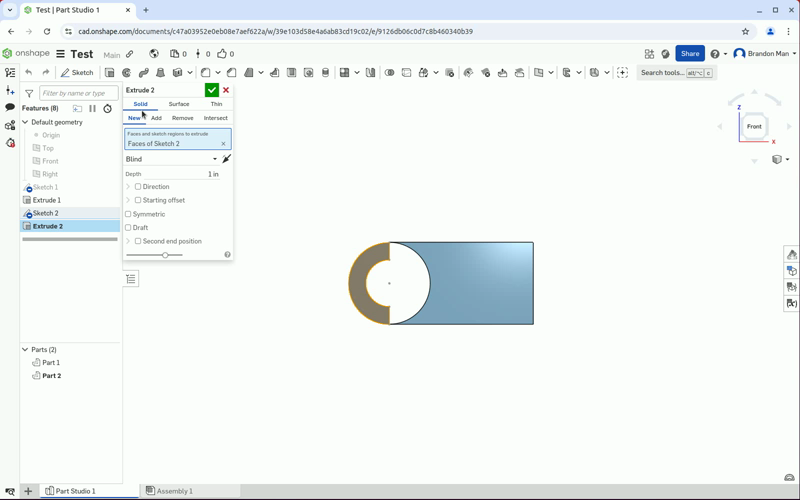
mouse_move(137, 120)
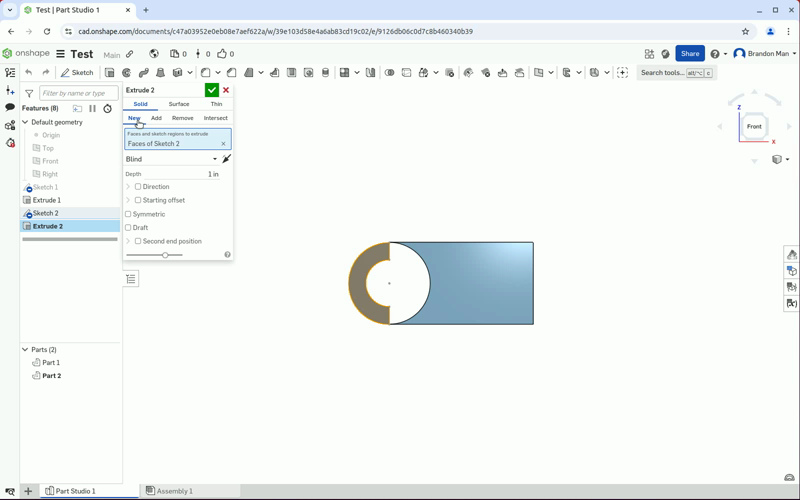
click(137, 120)
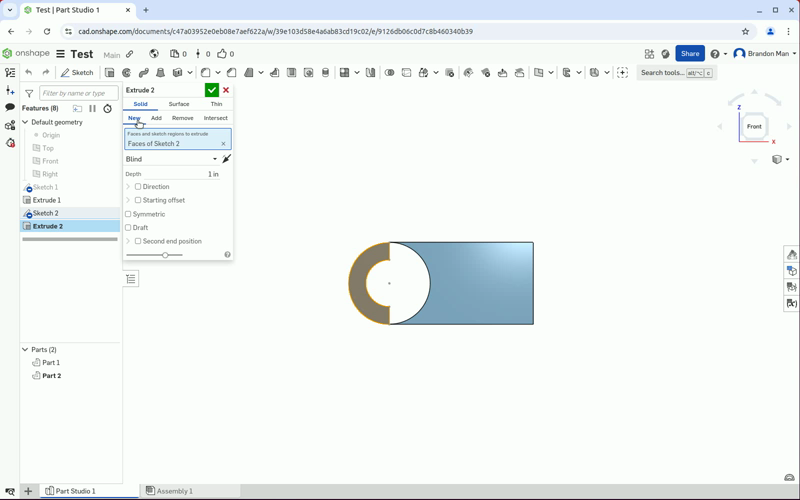
key(tab, 4)
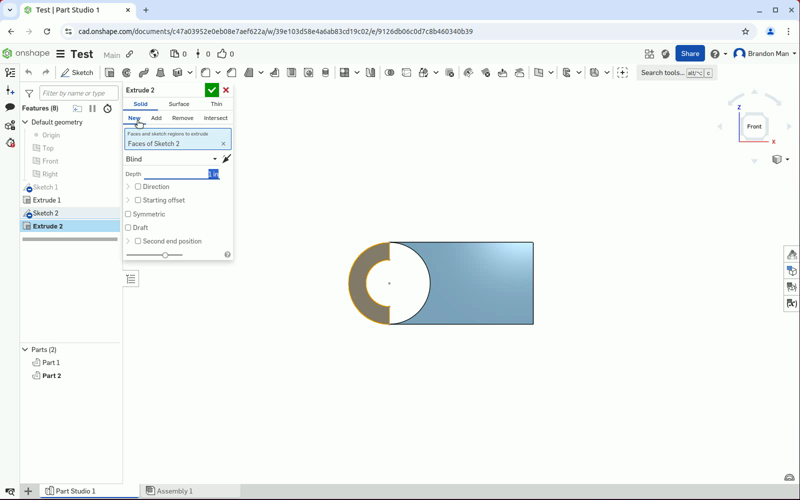
text(6.258)
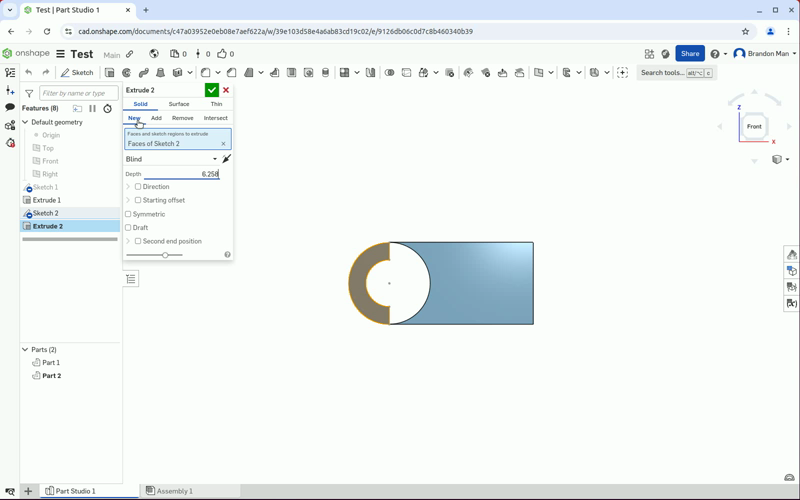
key(enter)
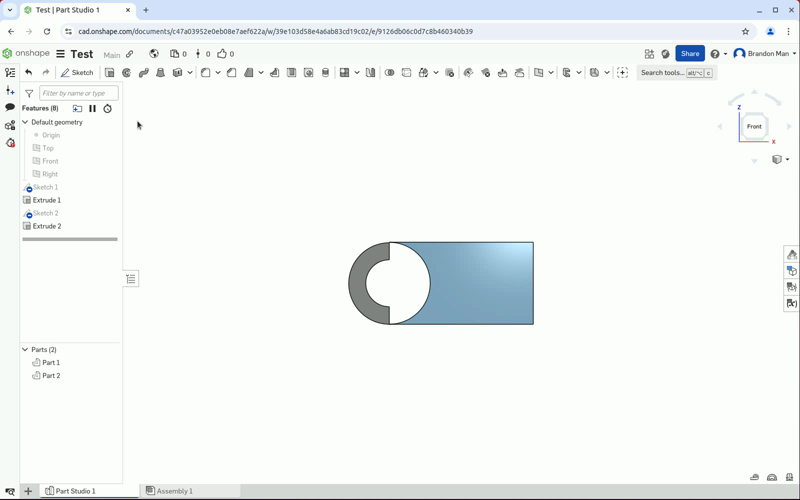
key(shift+h)
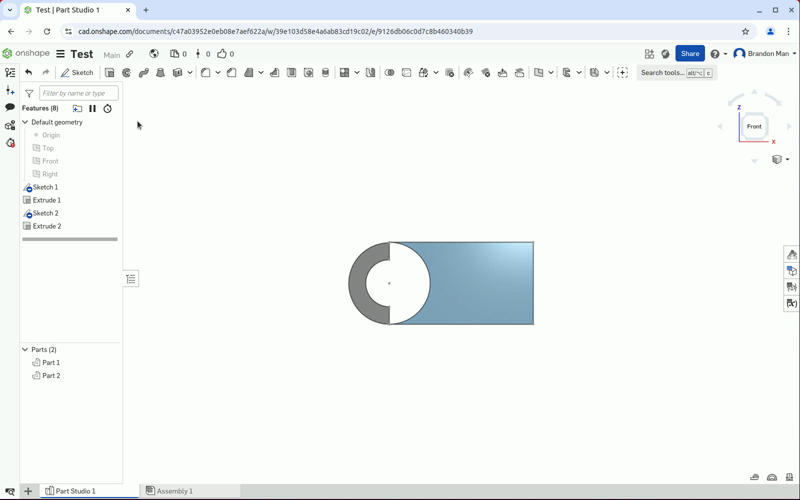
key(shift+h)
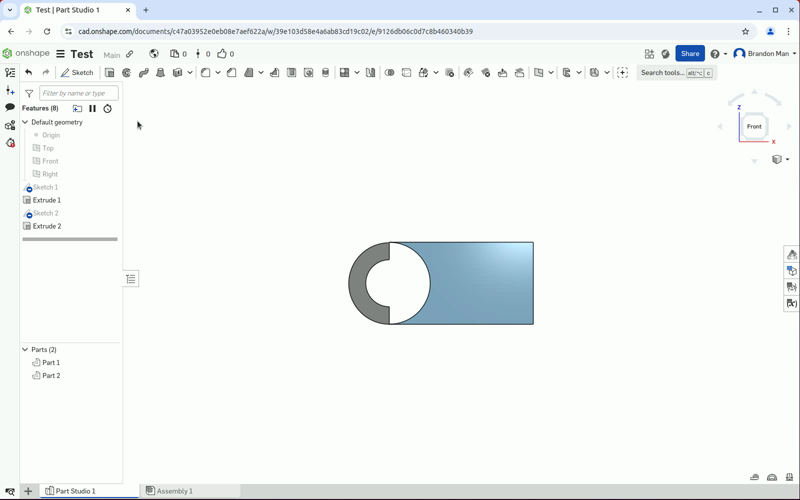
mouse_move(73, 189)
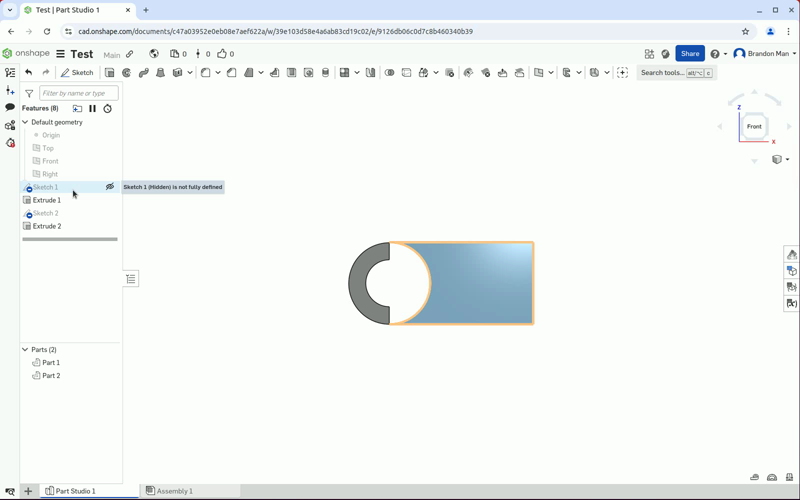
click(73, 189)
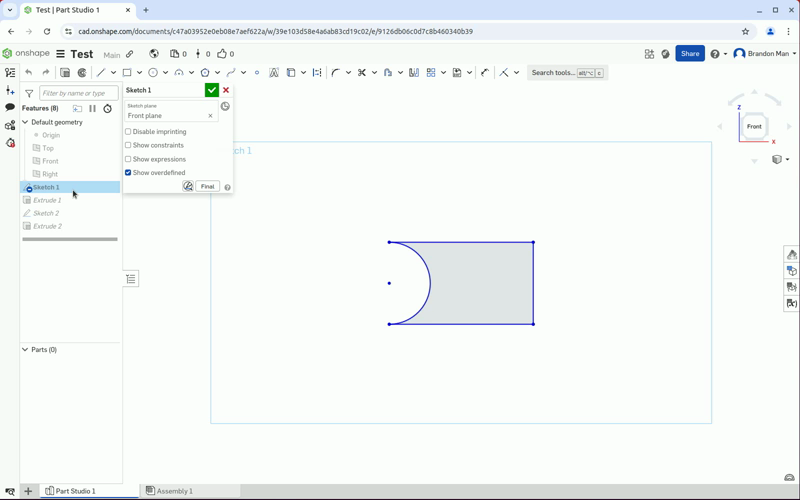
mouse_move(229, 92)
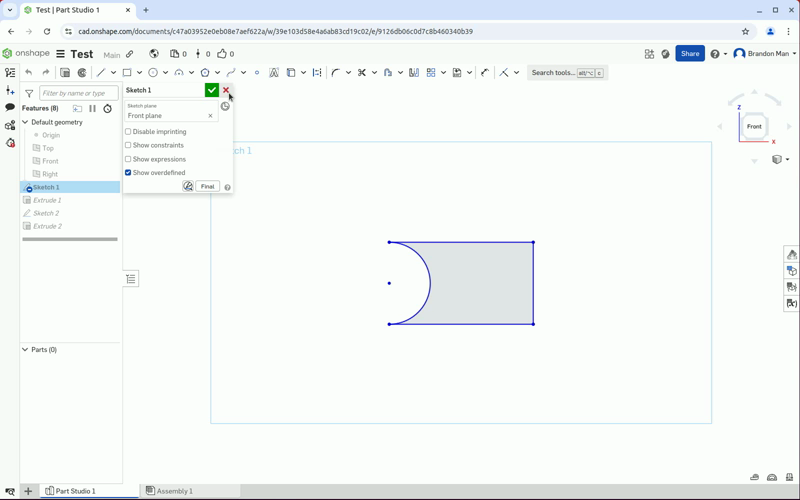
click(229, 92)
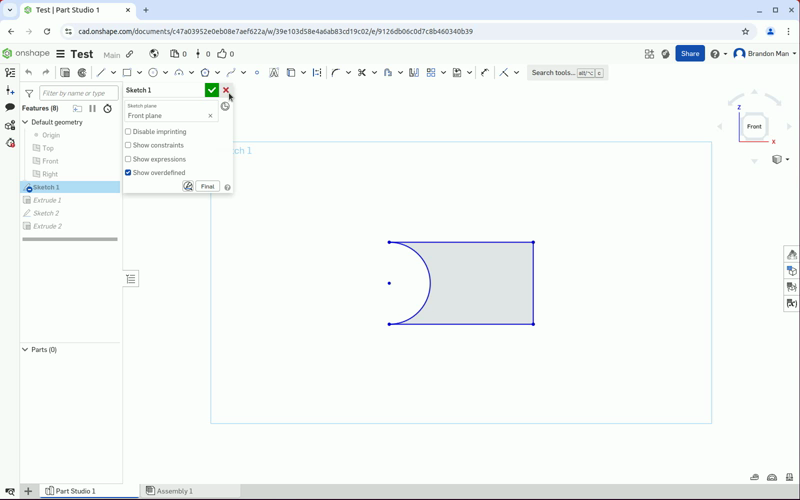
key(shift+s)
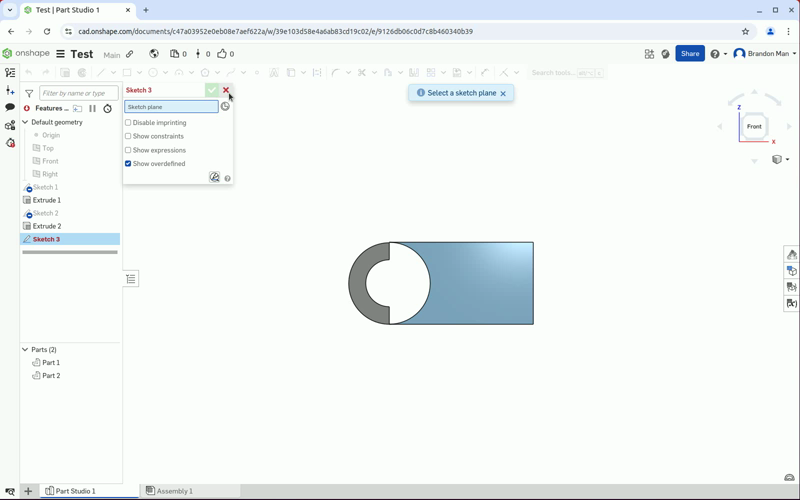
mouse_move(73, 163)
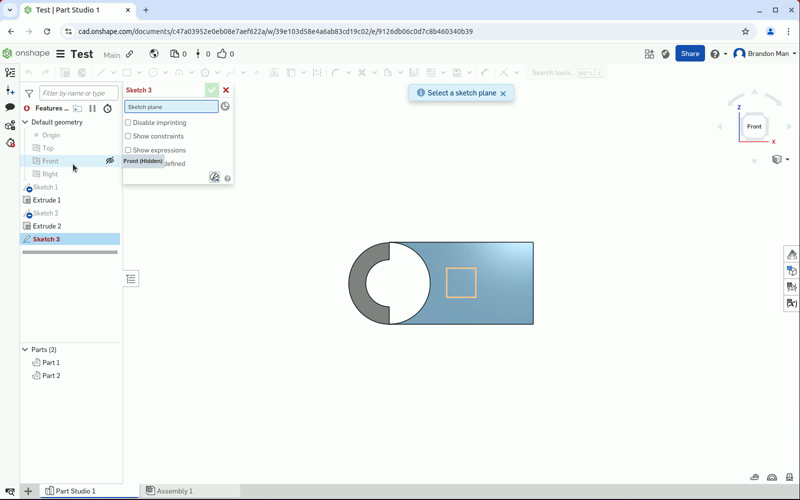
click(73, 163)
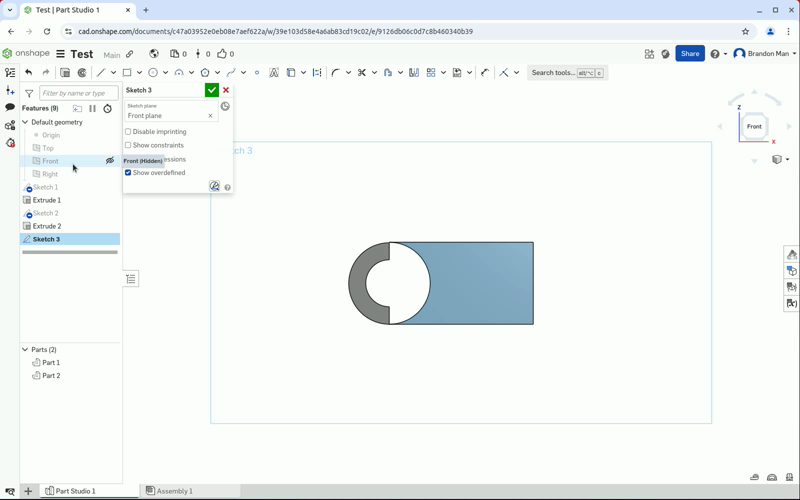
mouse_move(73, 352)
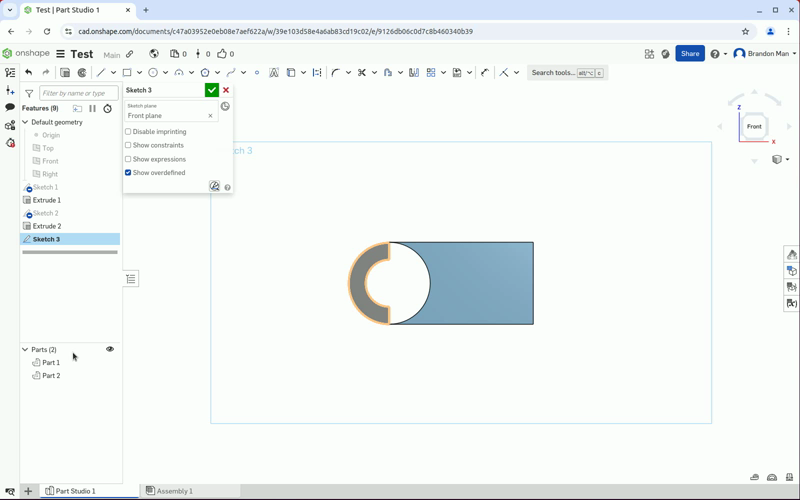
key(y)
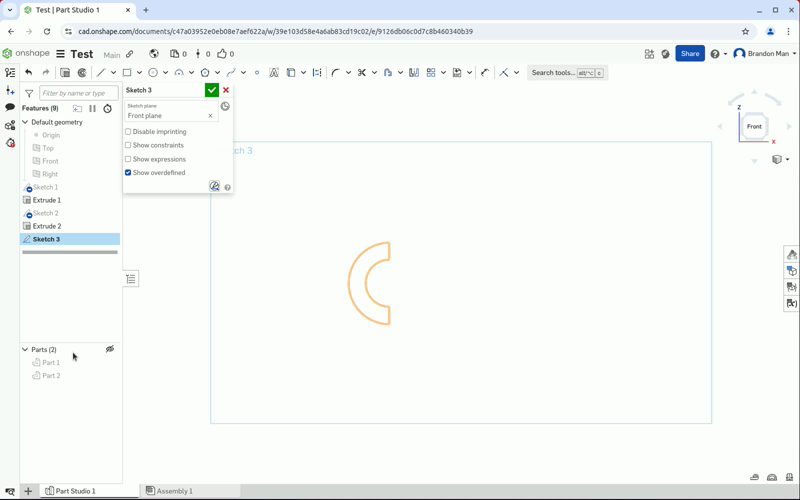
key(a)
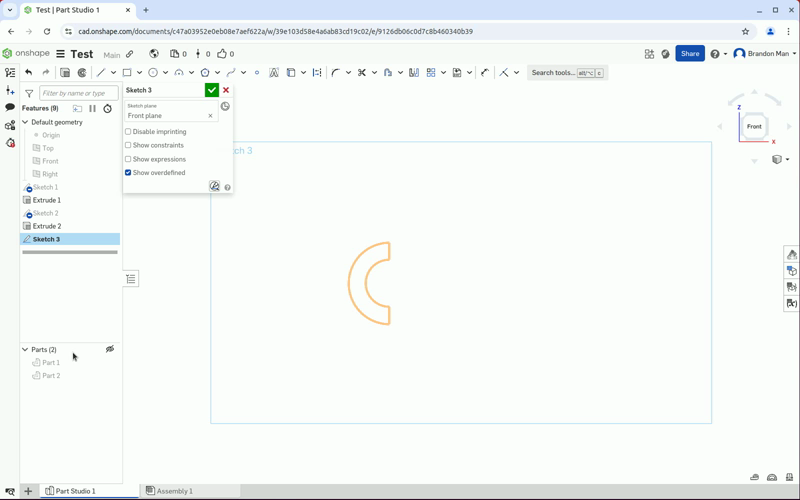
key_down(shift)
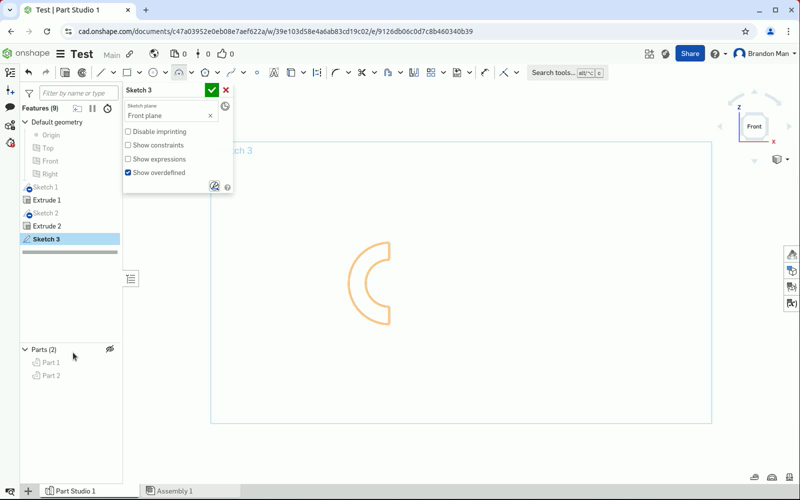
mouse_move(389, 324)
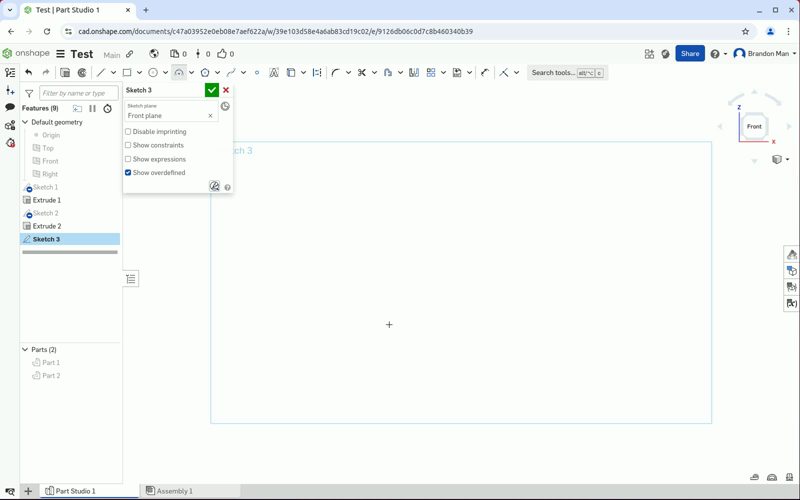
click(389, 324)
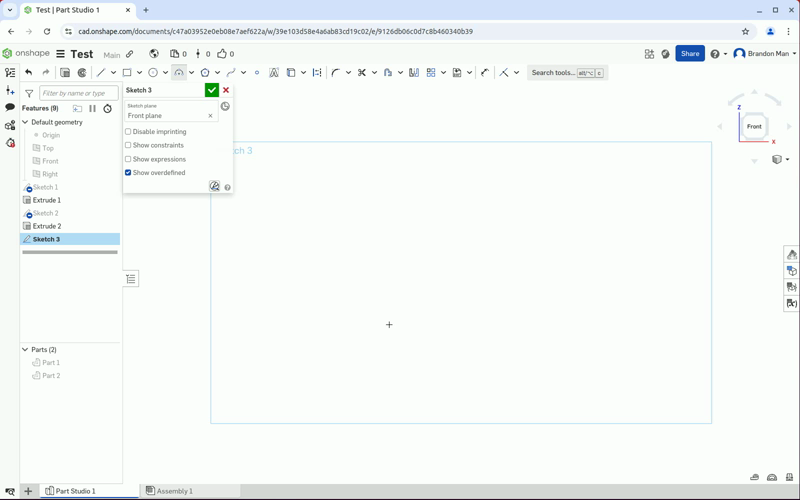
key_up(shift)
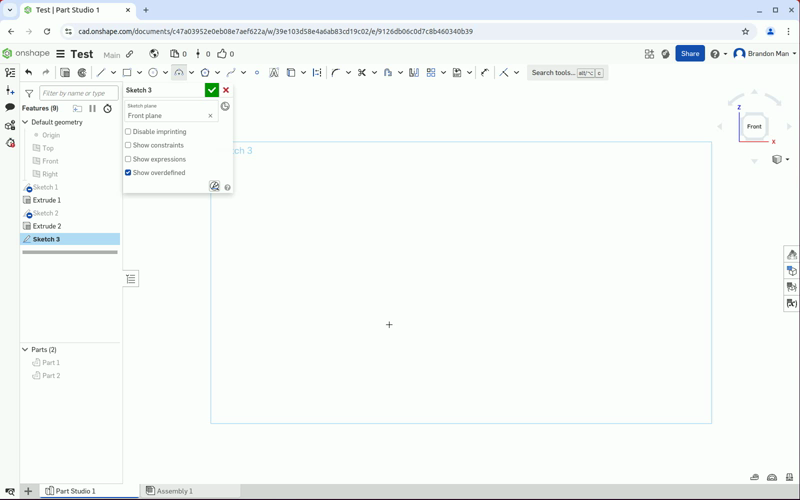
key_down(shift)
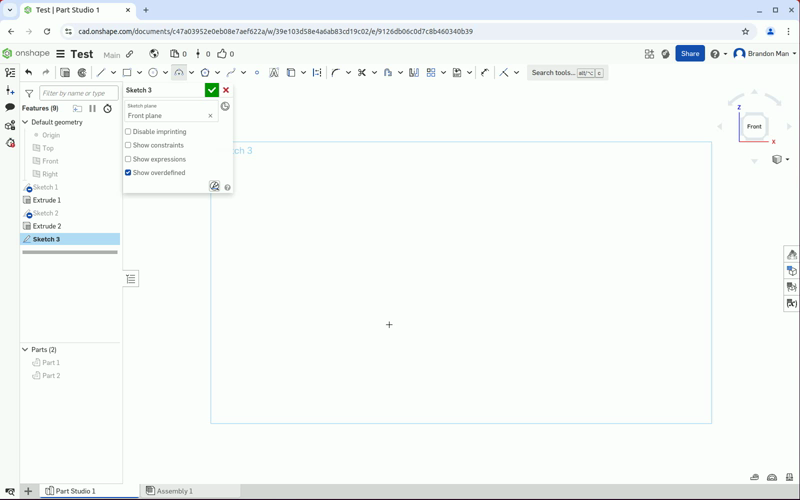
mouse_move(389, 242)
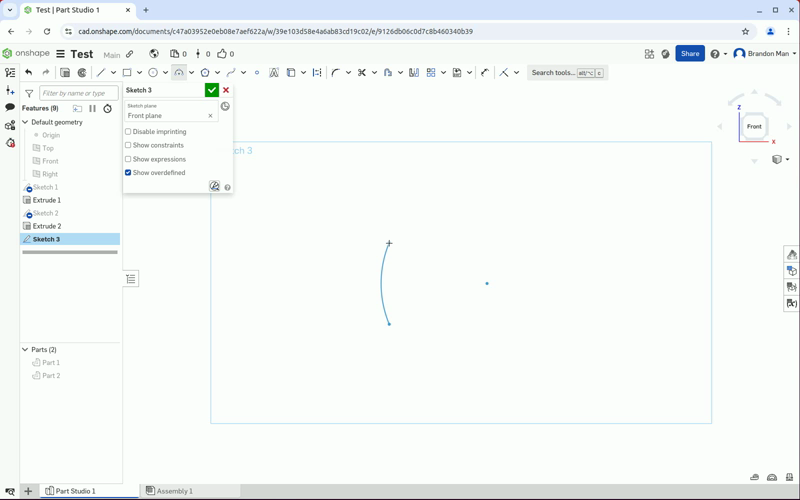
click(389, 242)
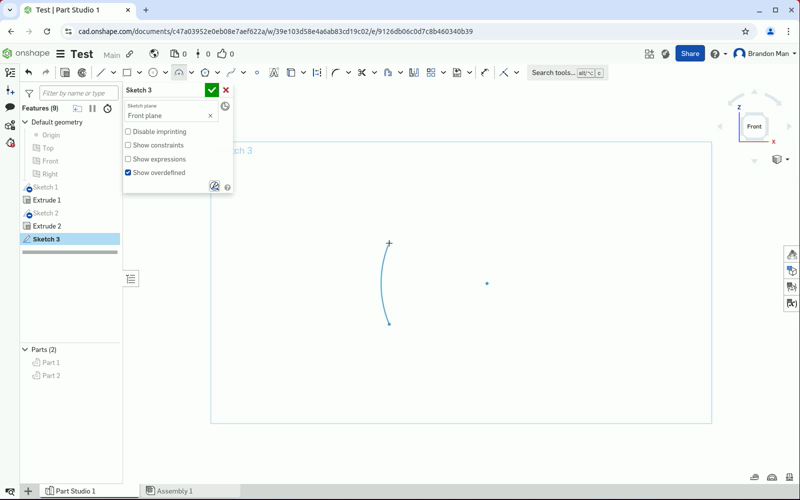
mouse_move(429, 283)
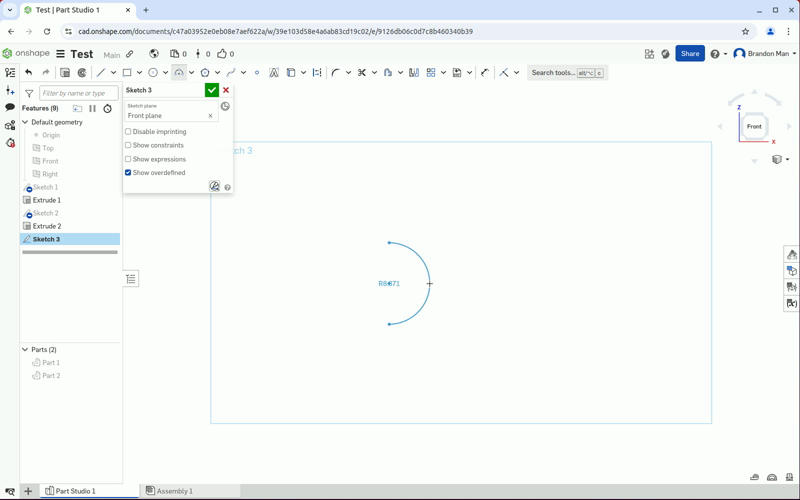
click(429, 283)
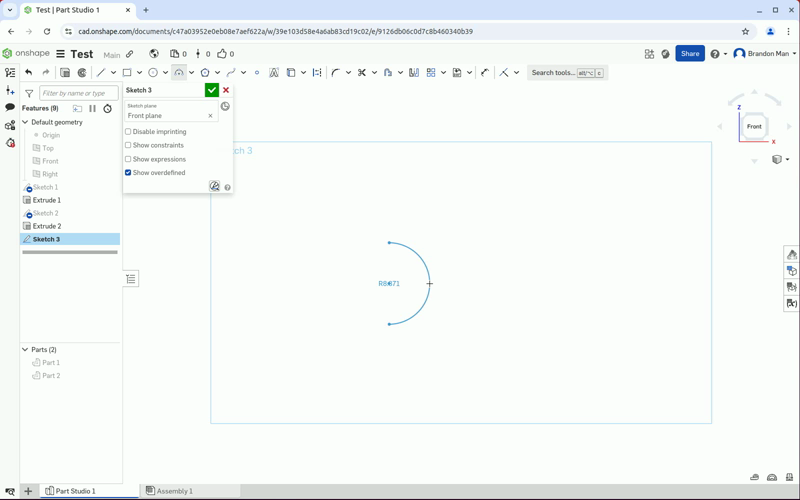
key_up(shift)
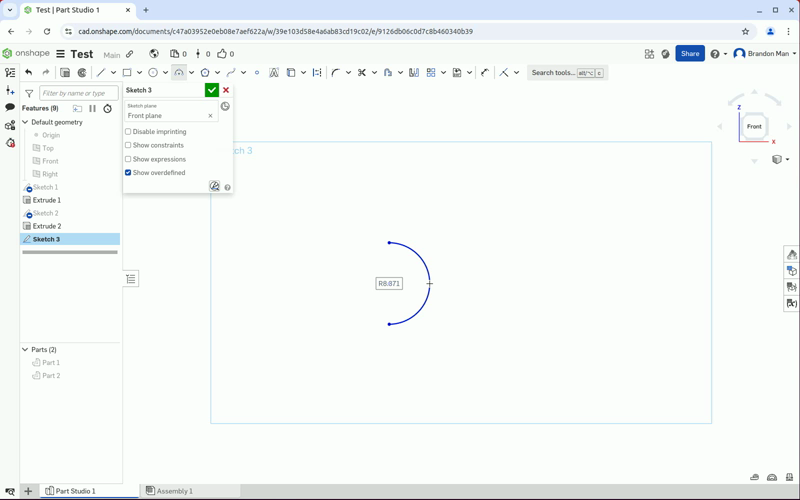
key(esc)
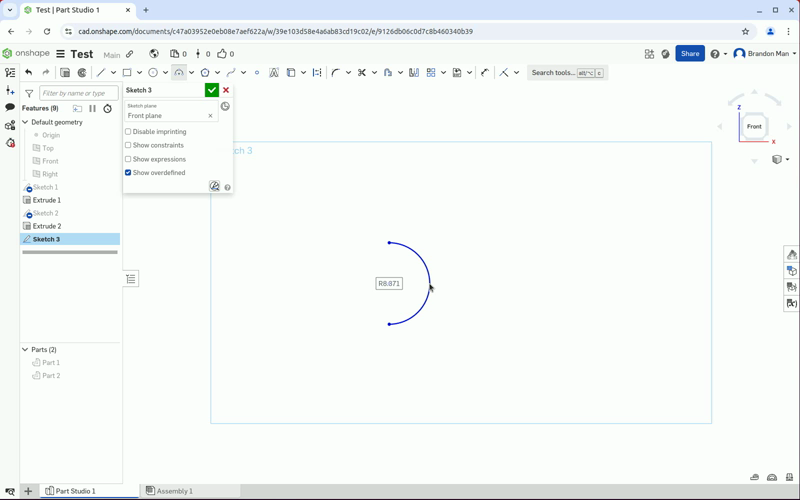
key(l)
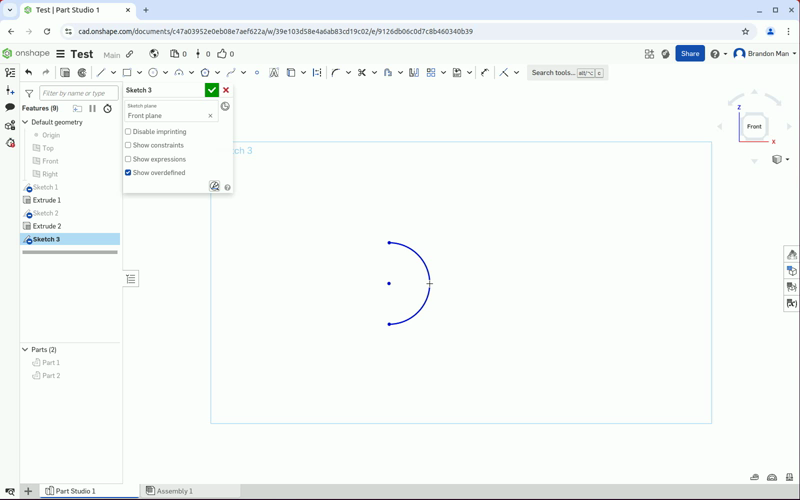
mouse_move(389, 242)
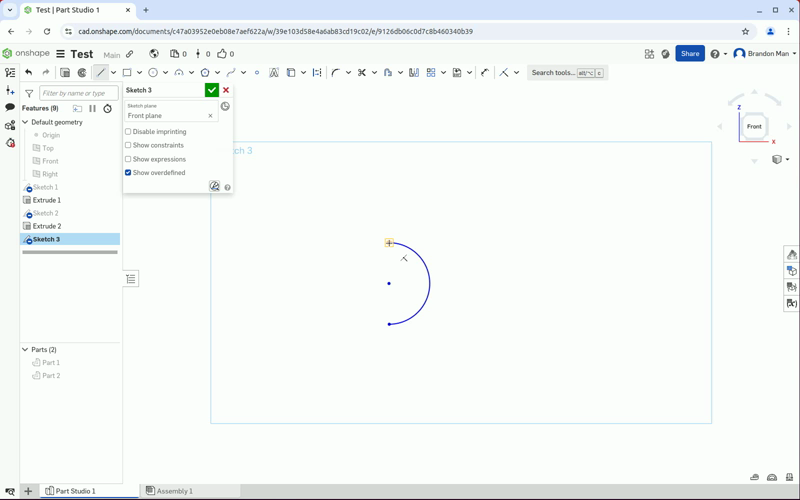
click(389, 242)
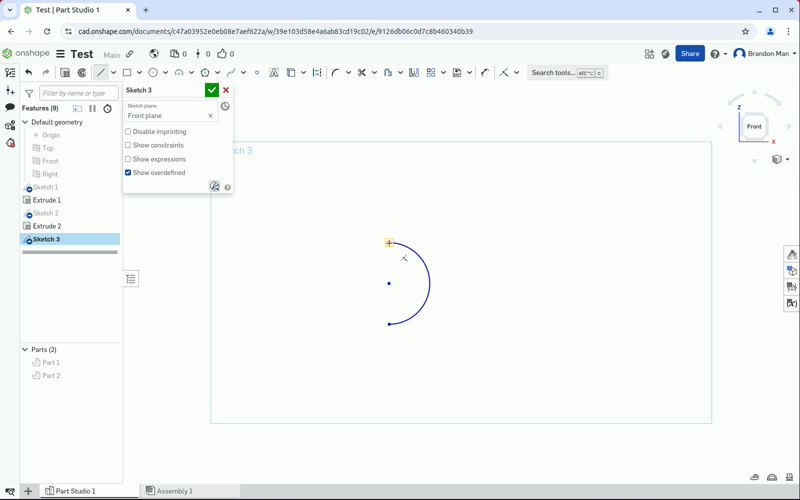
key_down(shift)
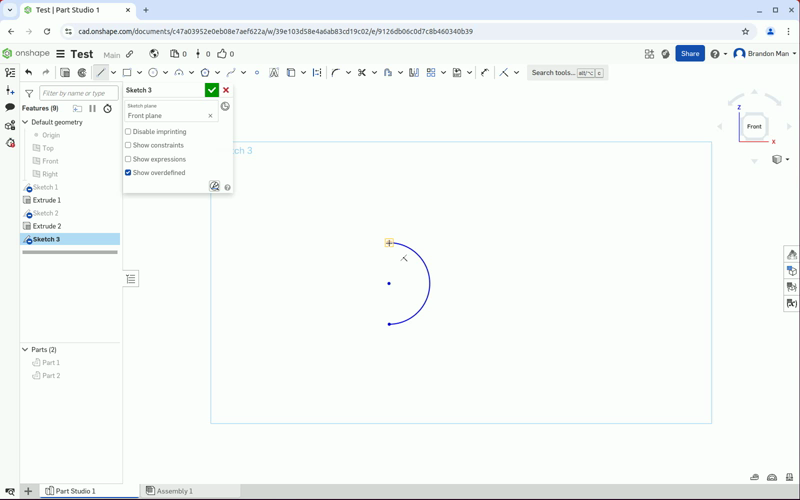
mouse_move(419, 242)
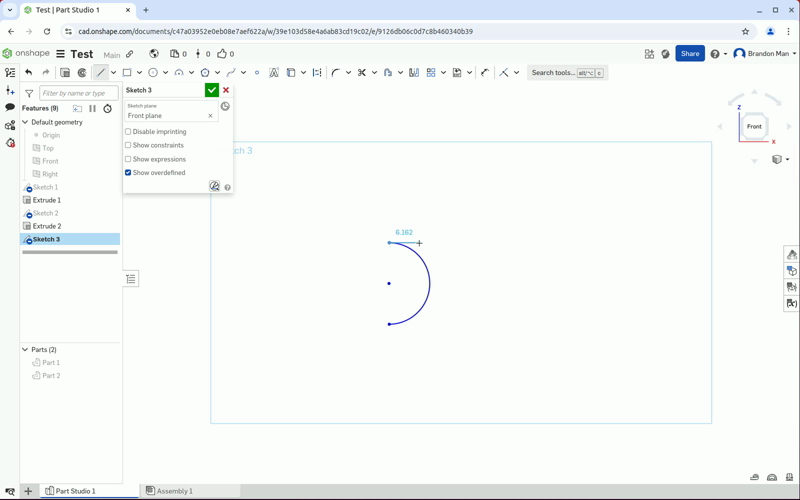
mouse_move(389, 259)
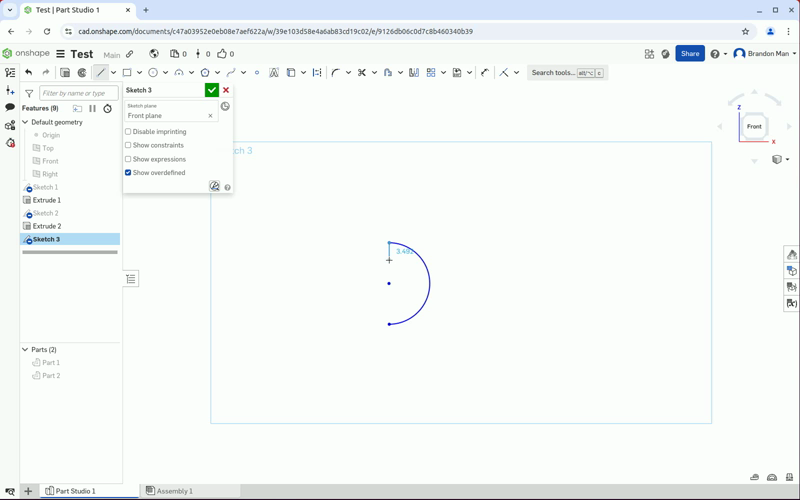
click(389, 259)
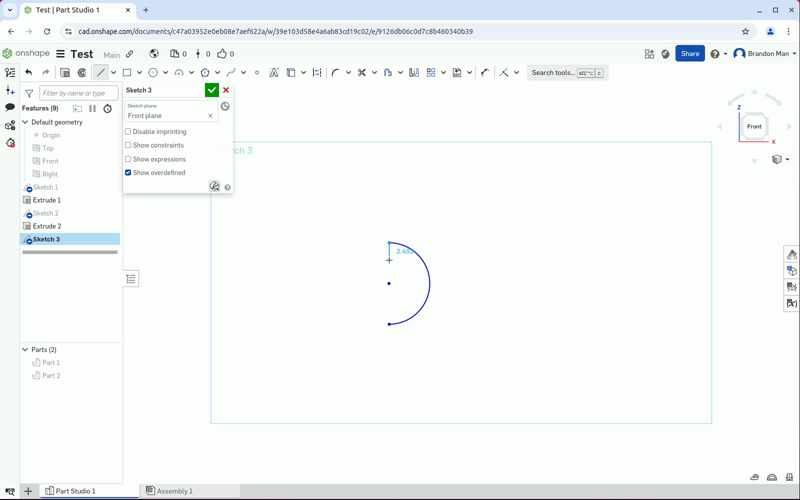
key_up(shift)
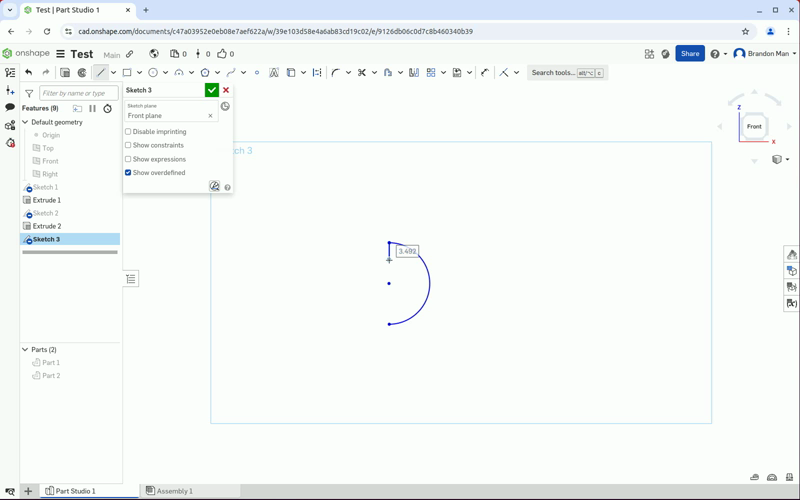
key(esc)
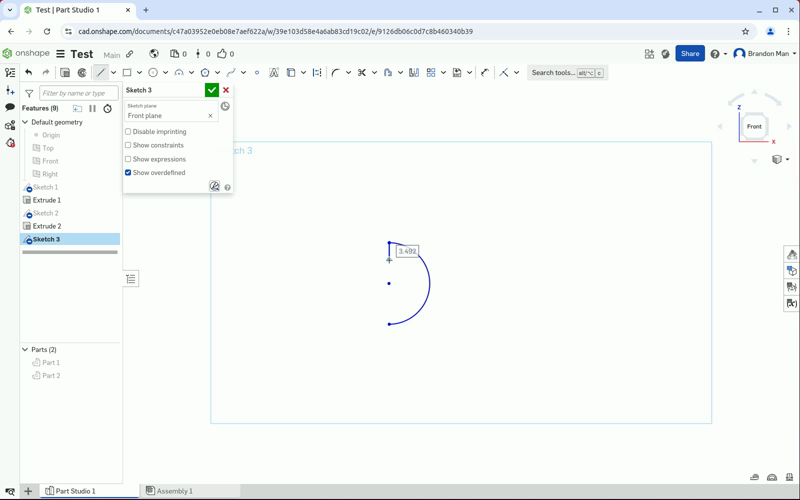
key(a)
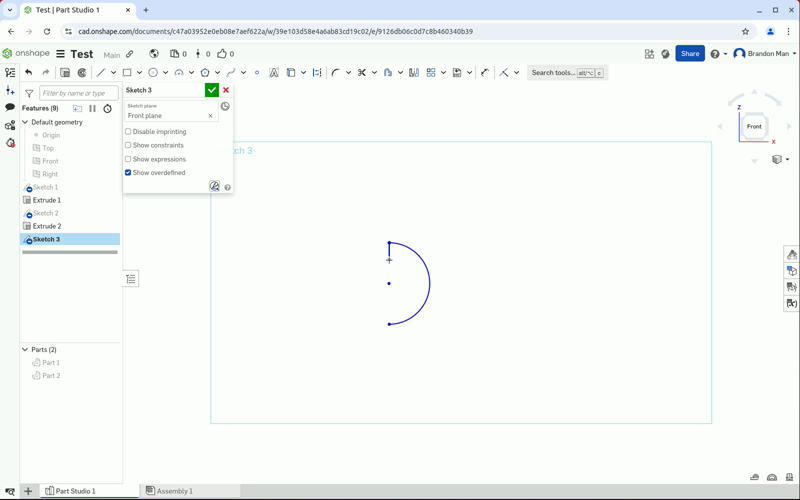
mouse_move(389, 259)
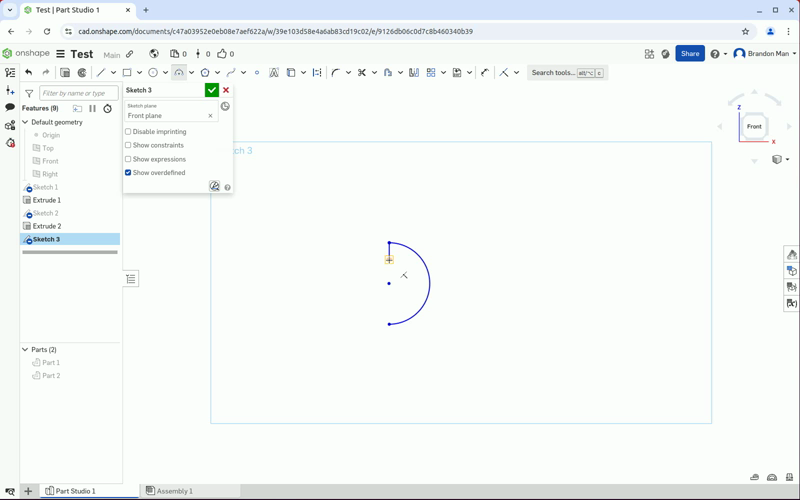
click(389, 259)
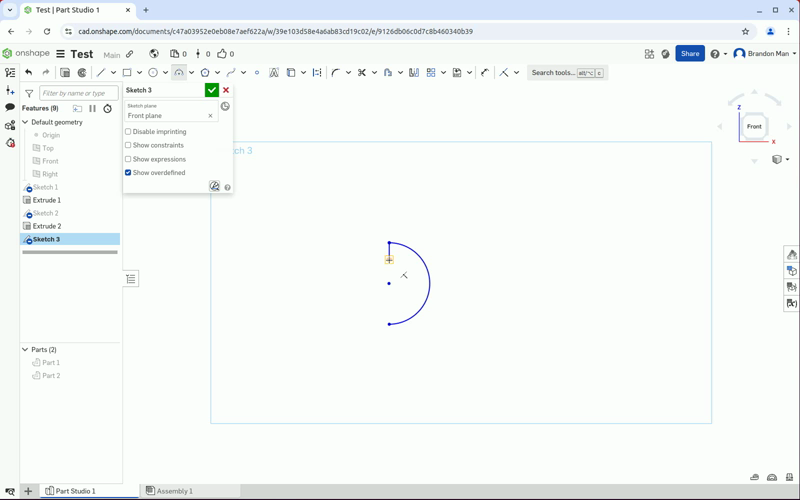
key_down(shift)
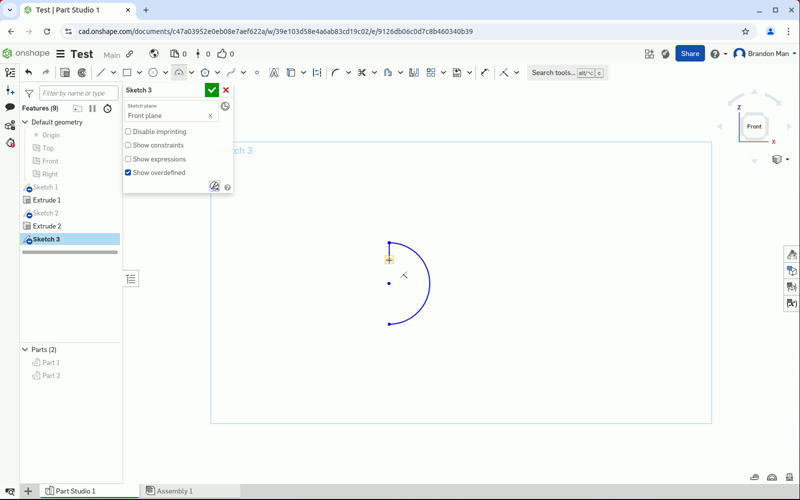
mouse_move(389, 306)
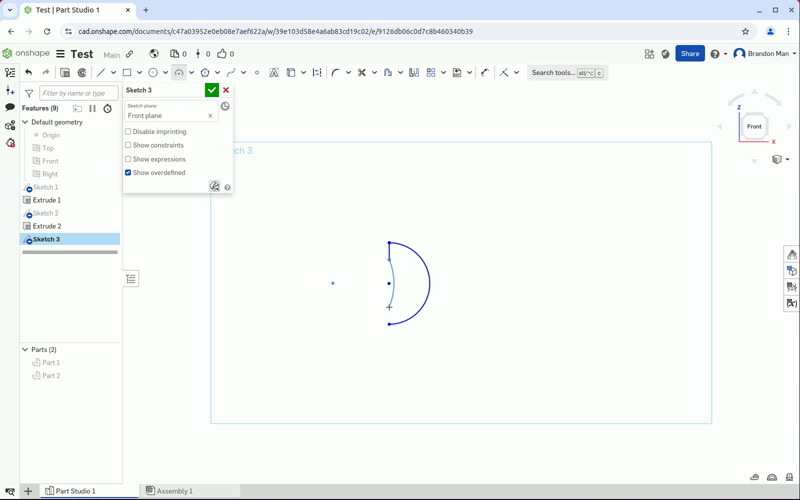
click(389, 306)
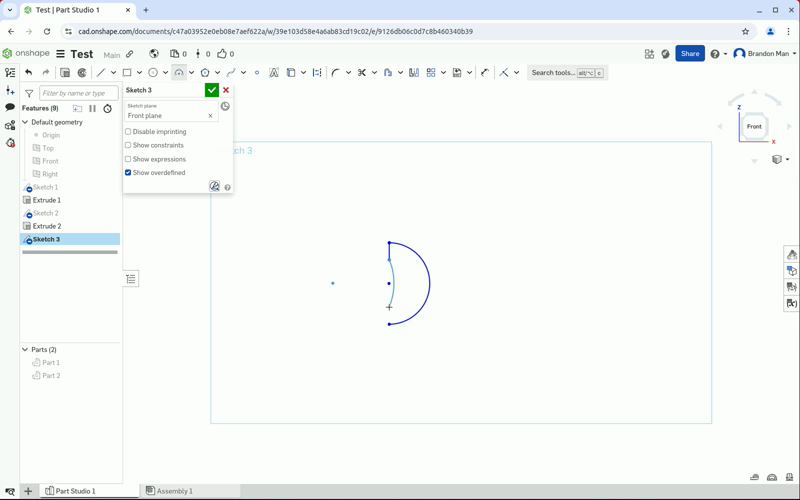
mouse_move(412, 283)
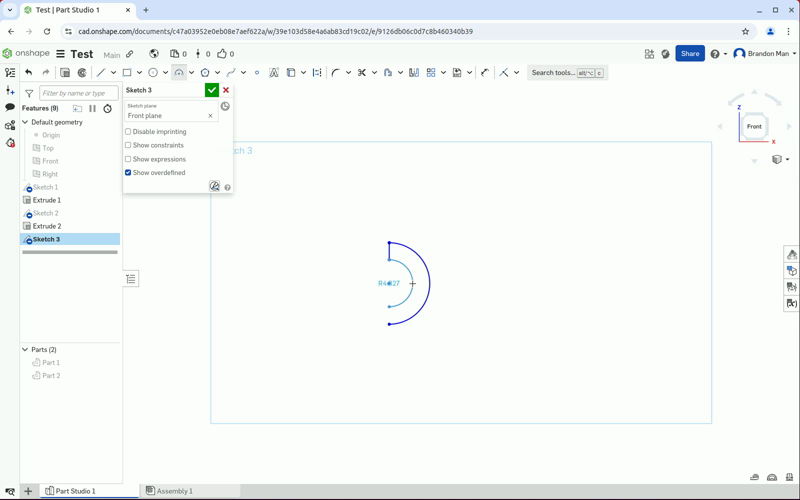
click(412, 283)
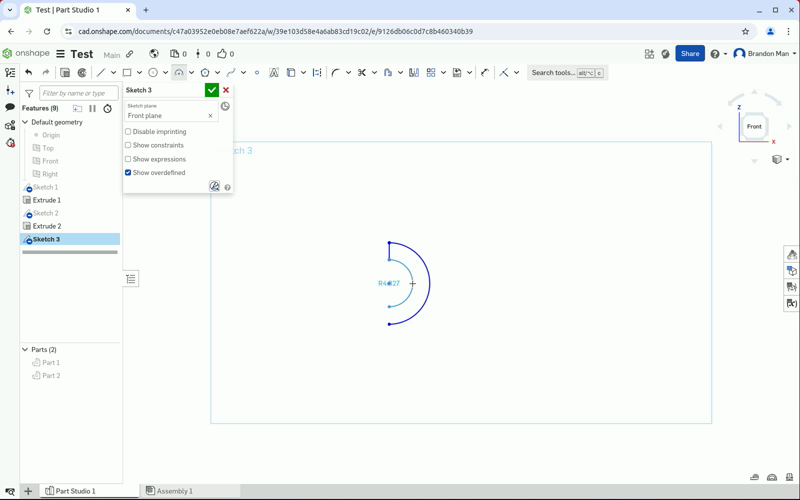
key_up(shift)
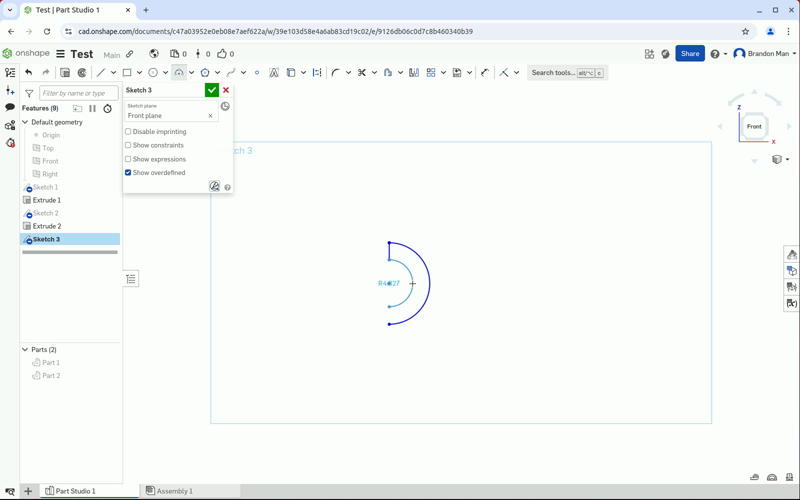
key(esc)
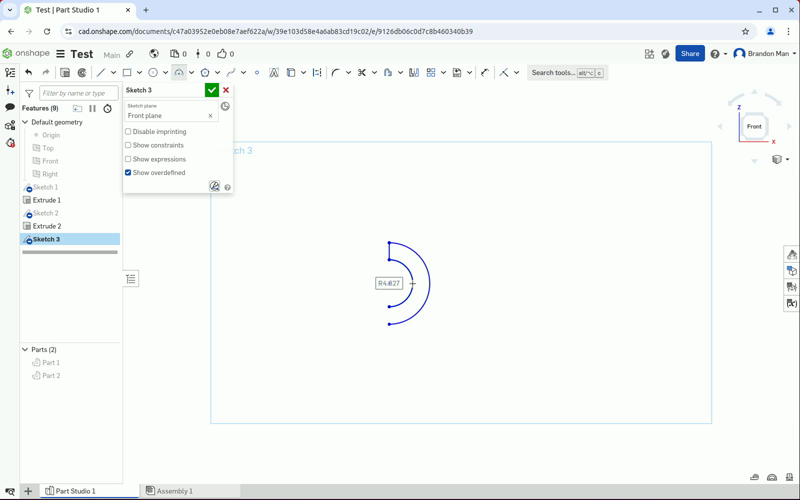
key(l)
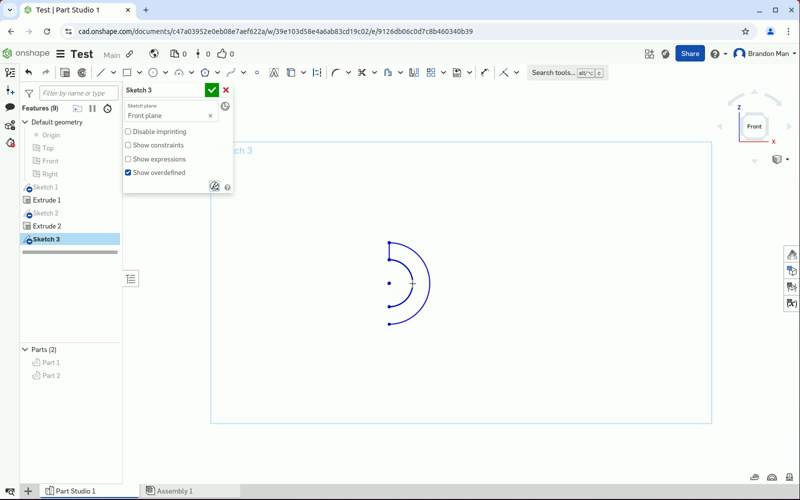
mouse_move(389, 306)
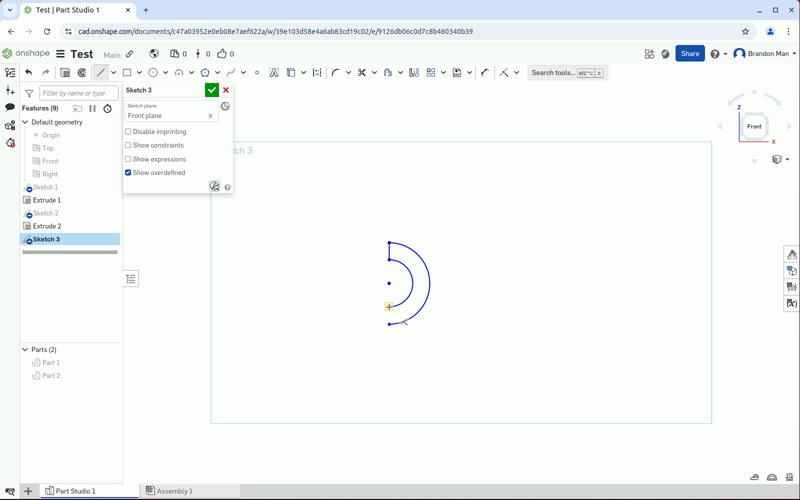
click(389, 306)
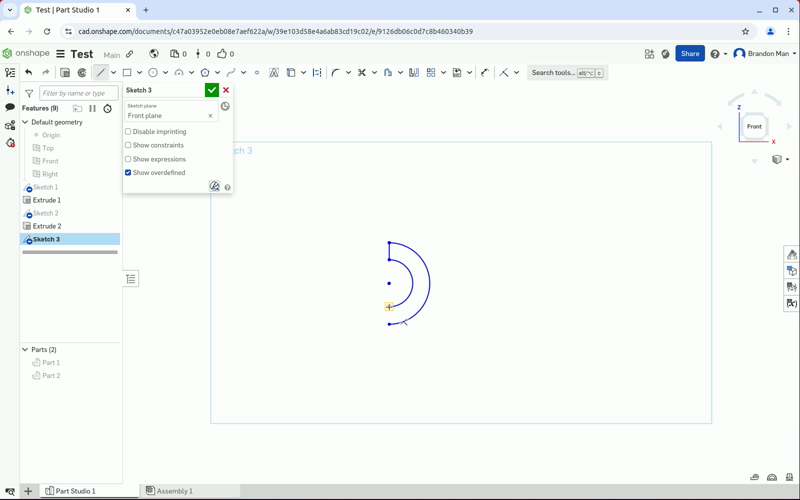
mouse_move(419, 306)
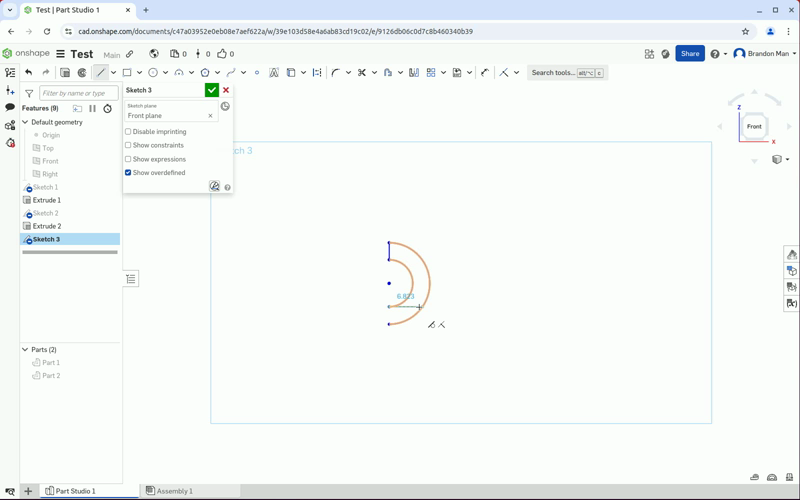
key_down(shift)
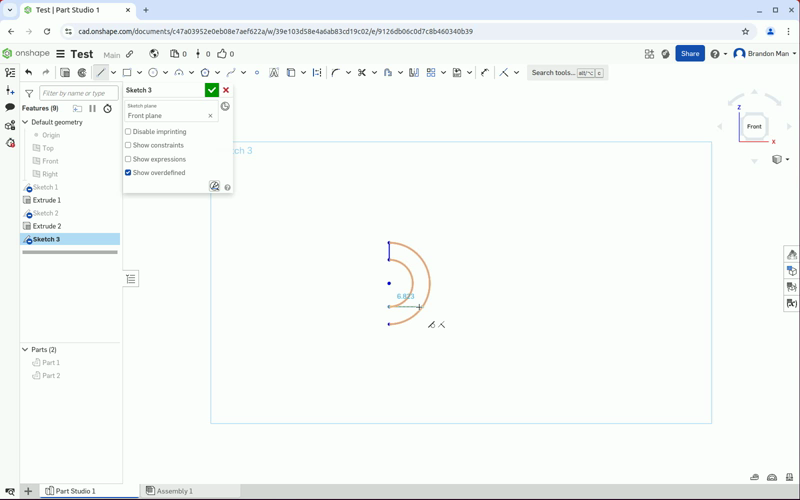
mouse_move(389, 324)
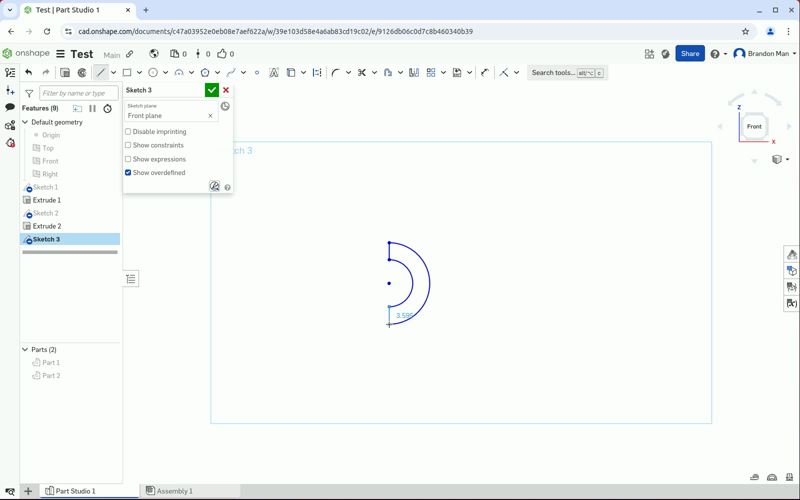
key_up(shift)
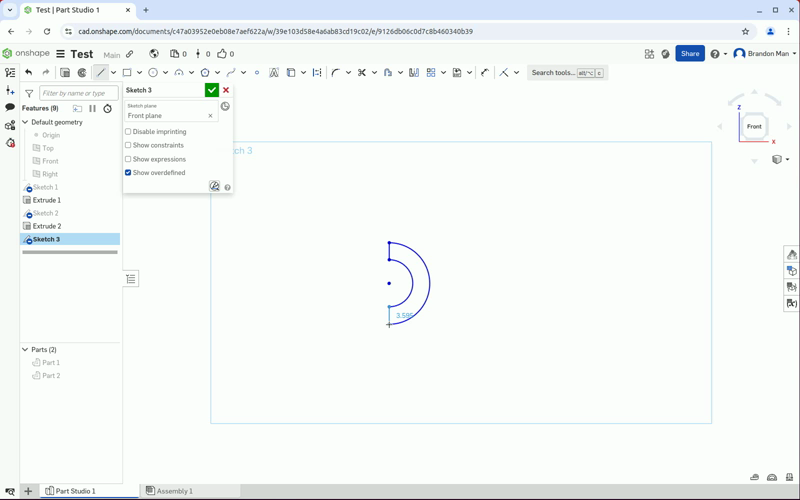
click(389, 324)
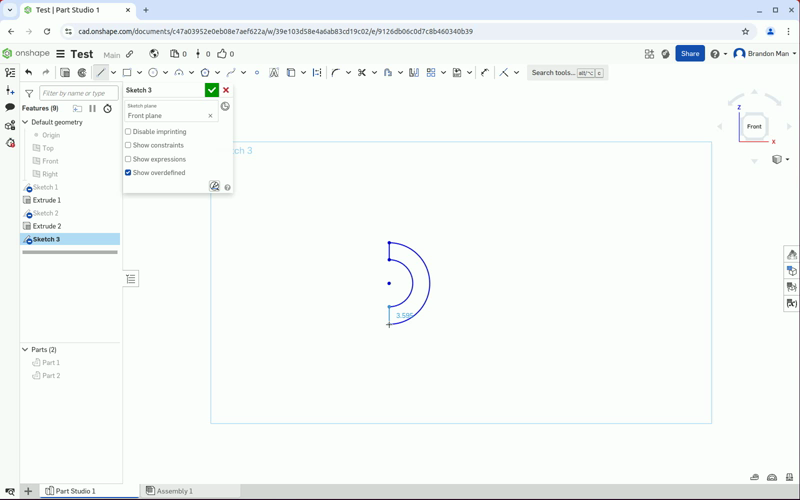
key(esc)
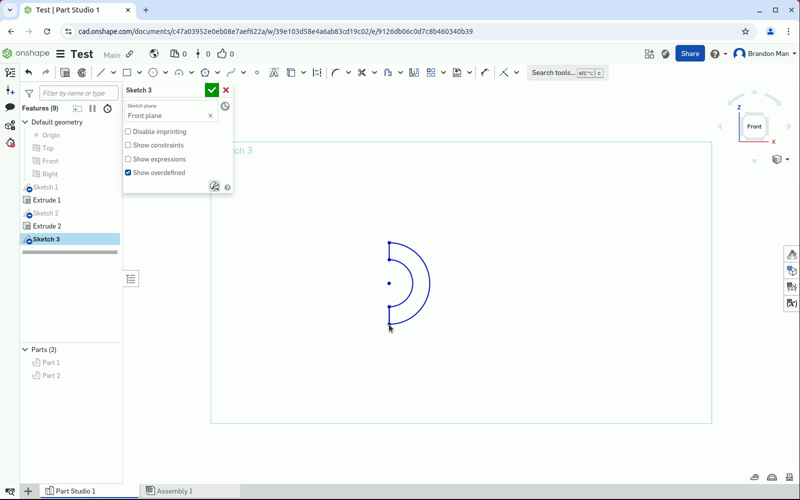
mouse_move(420, 294)
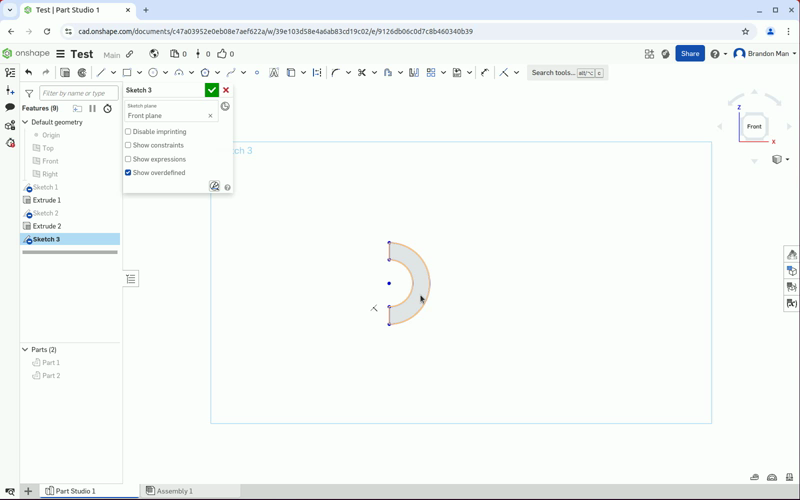
scroll(6)
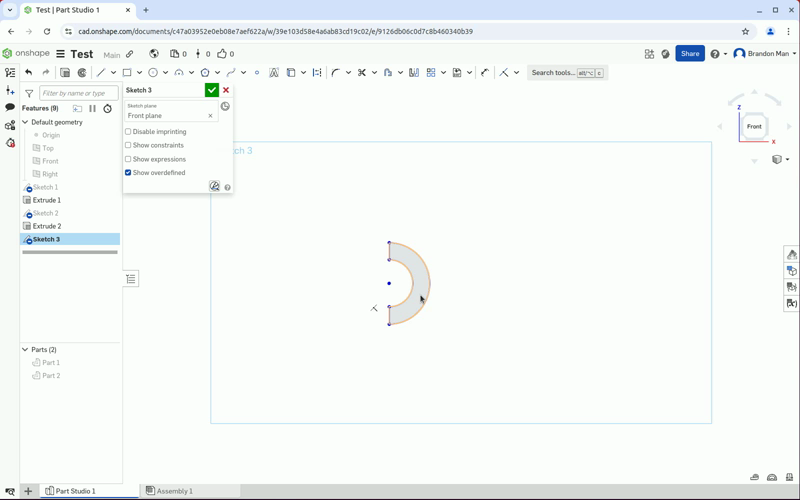
scroll(6)
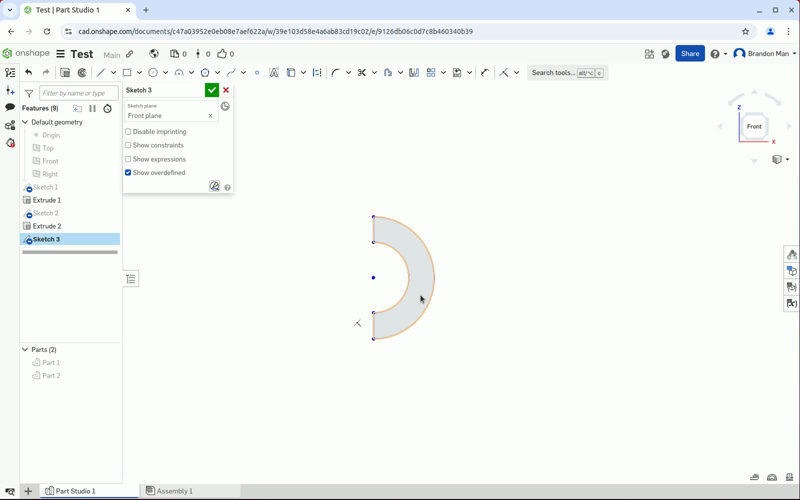
scroll(6)
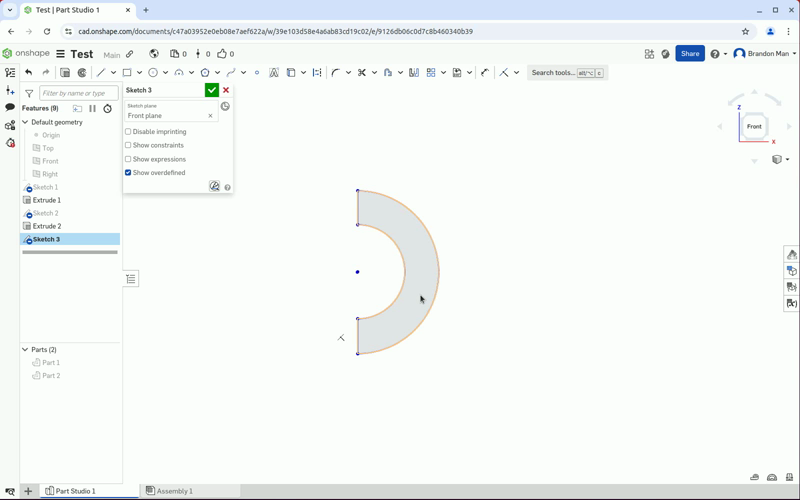
scroll(6)
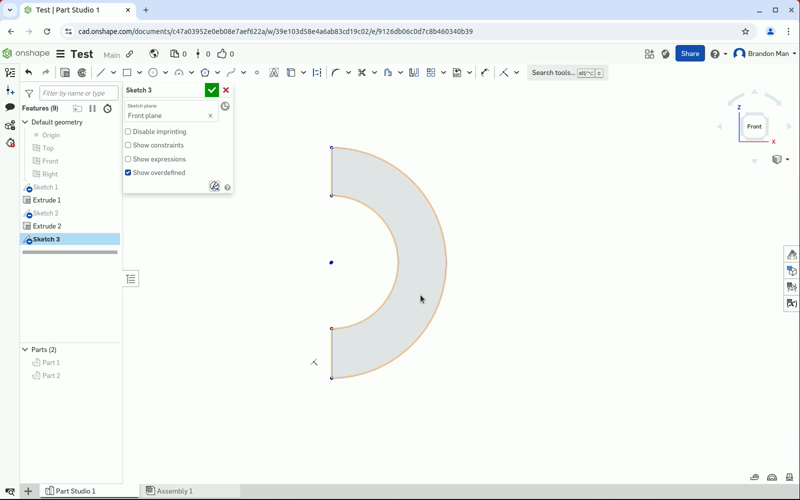
scroll(6)
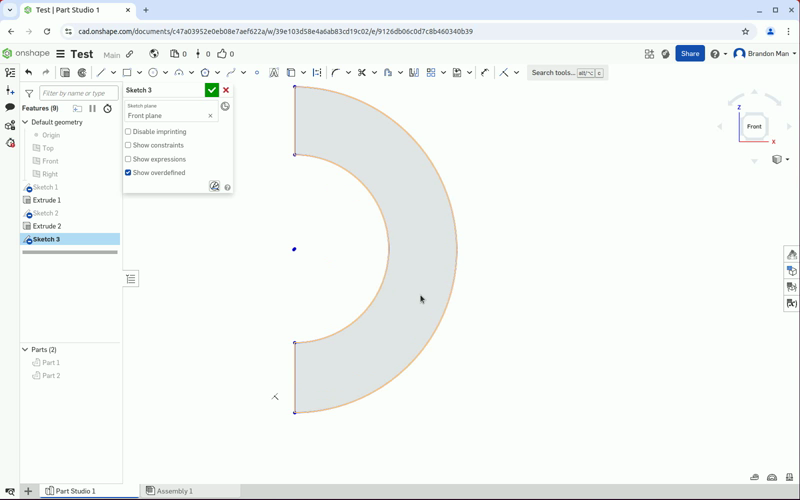
scroll(6)
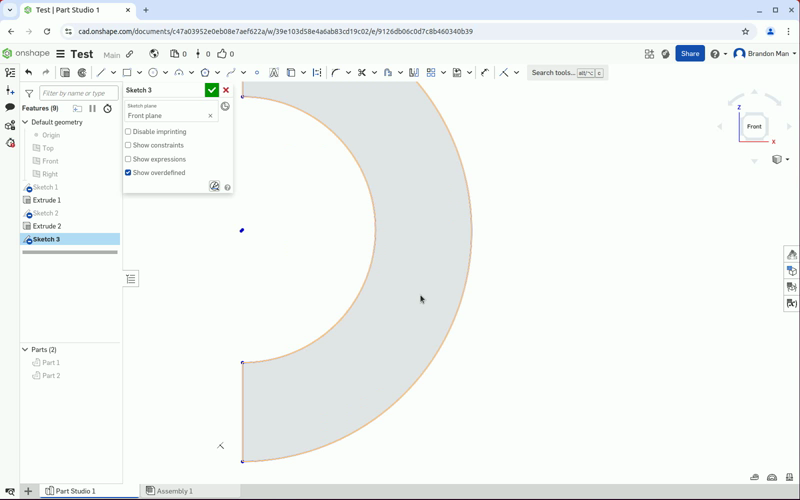
scroll(6)
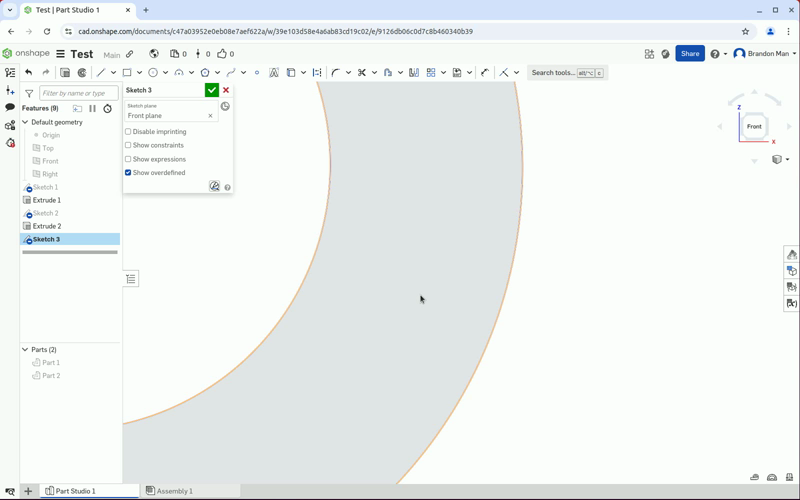
click(420, 294)
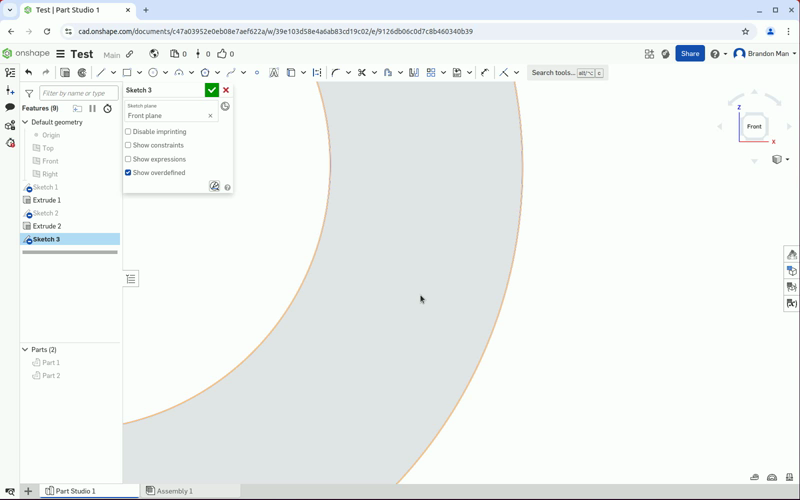
scroll(-6)
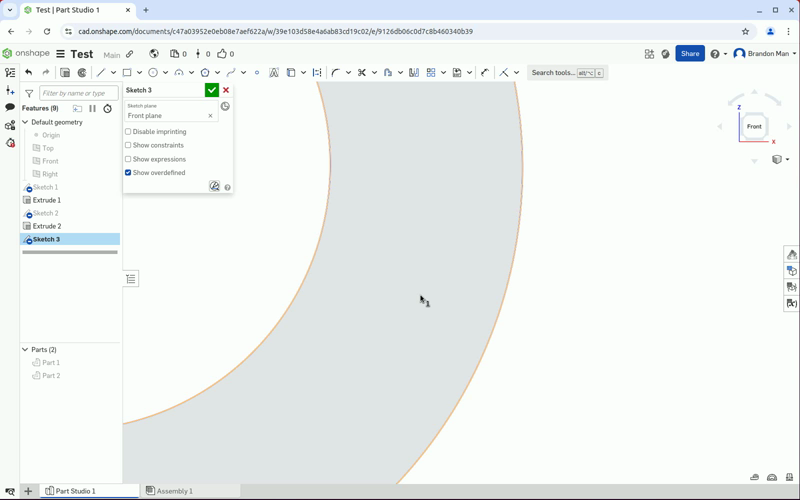
scroll(-6)
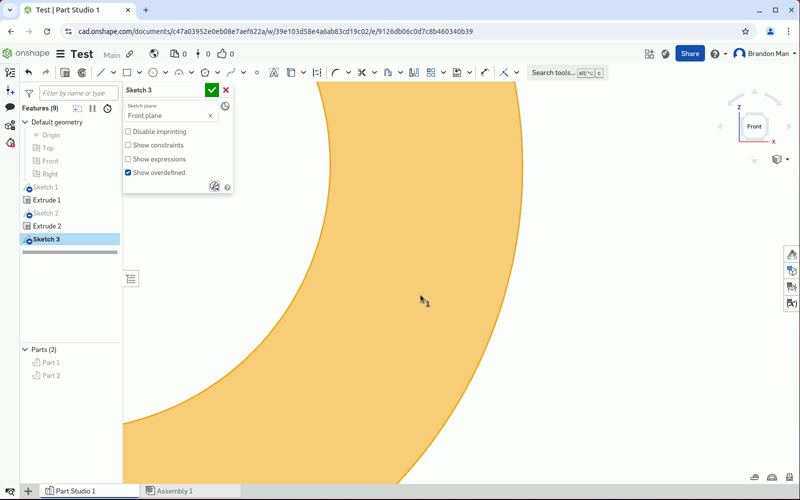
scroll(-6)
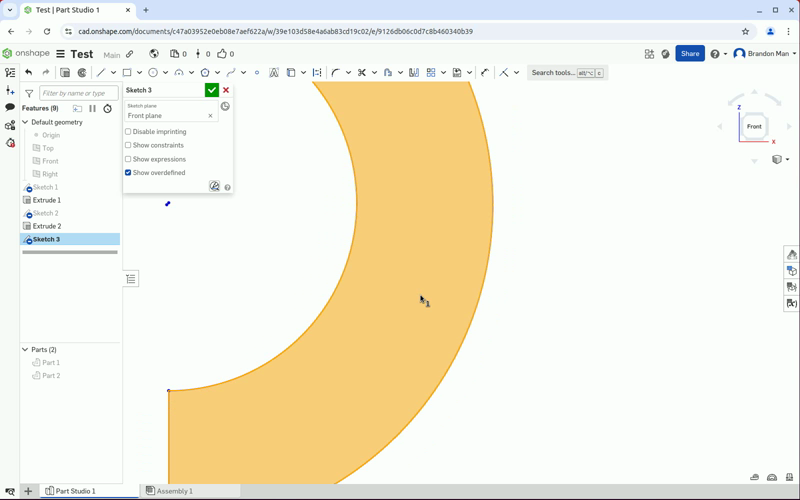
scroll(-6)
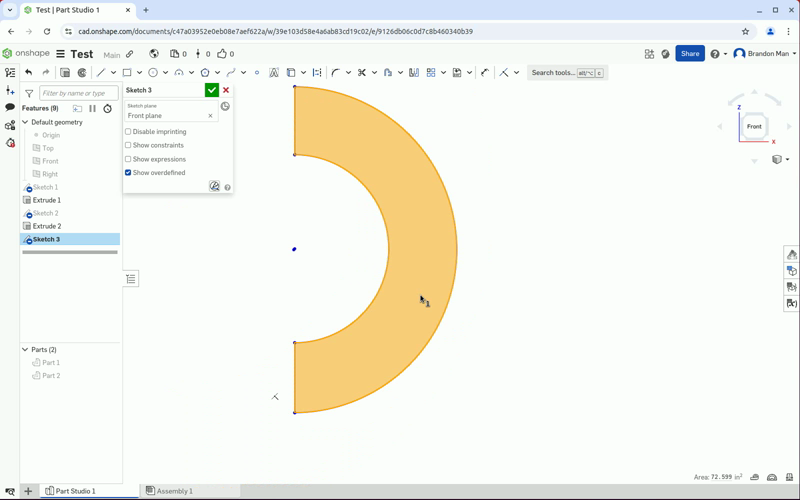
scroll(-6)
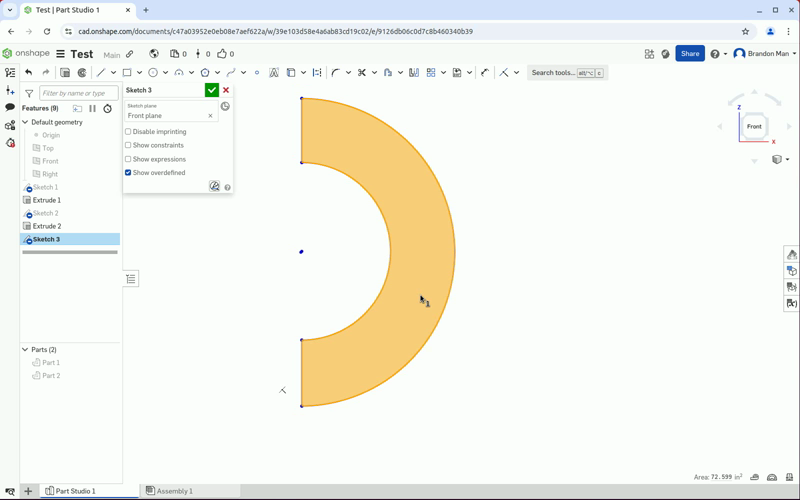
scroll(-6)
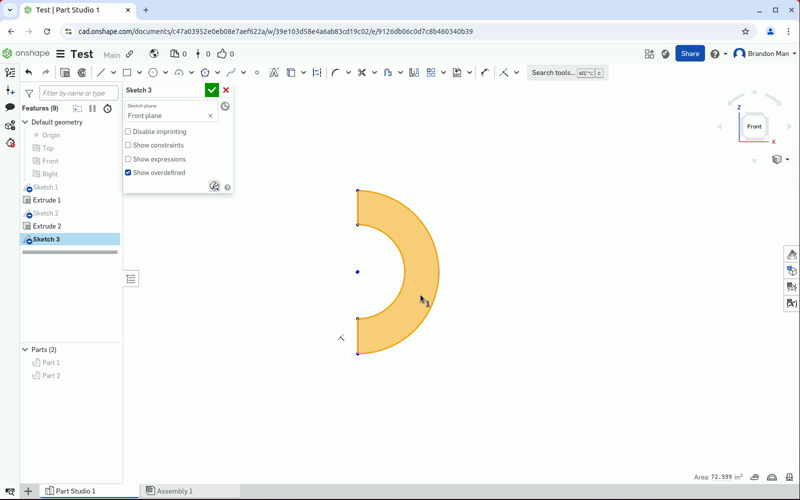
scroll(-6)
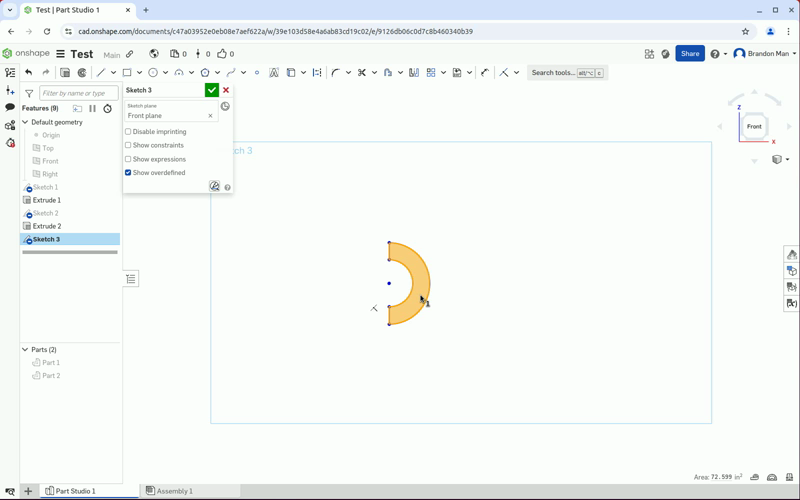
mouse_move(73, 352)
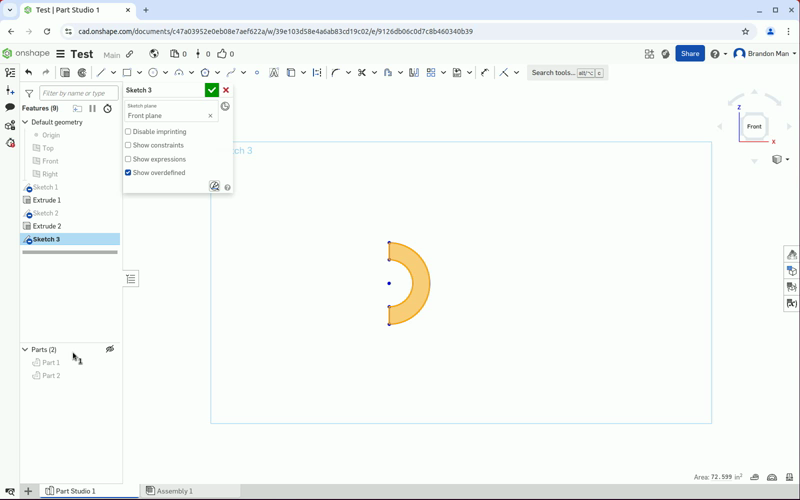
key(shift+y)
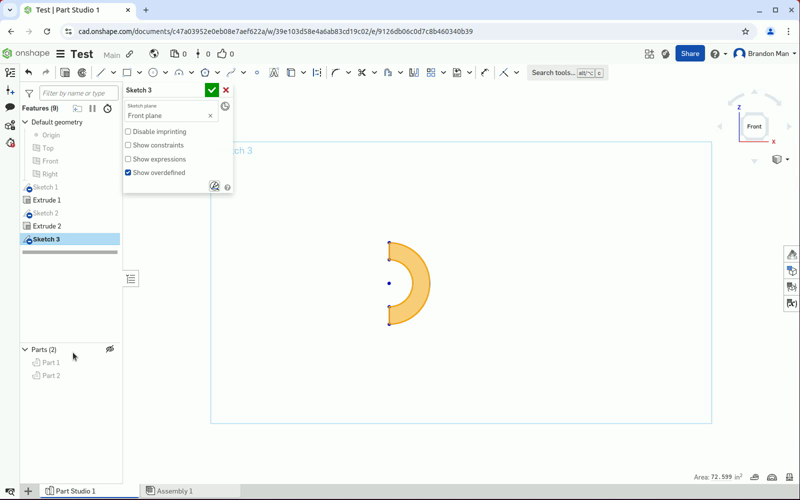
key(shift+e)
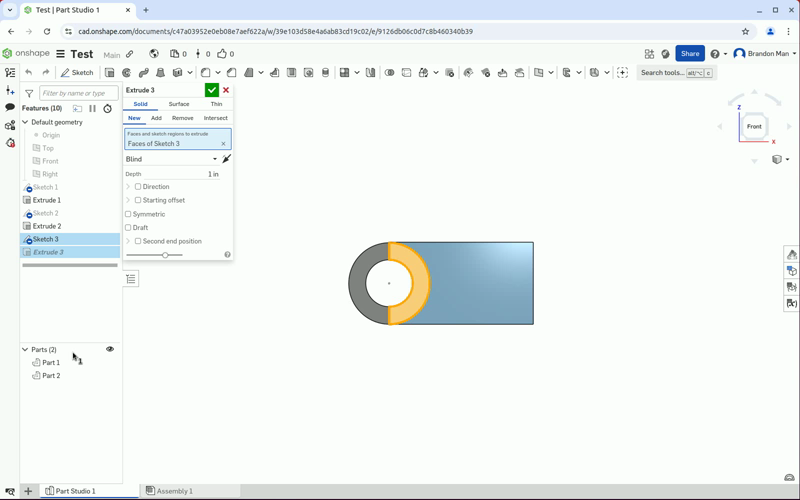
mouse_move(143, 106)
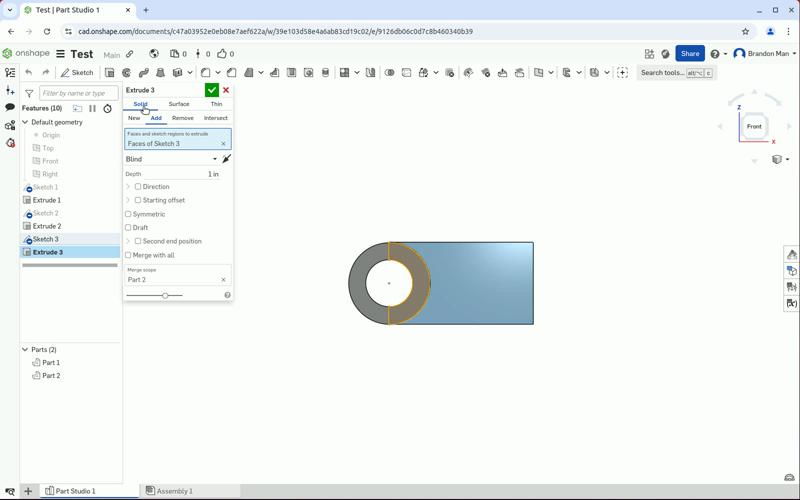
click(143, 106)
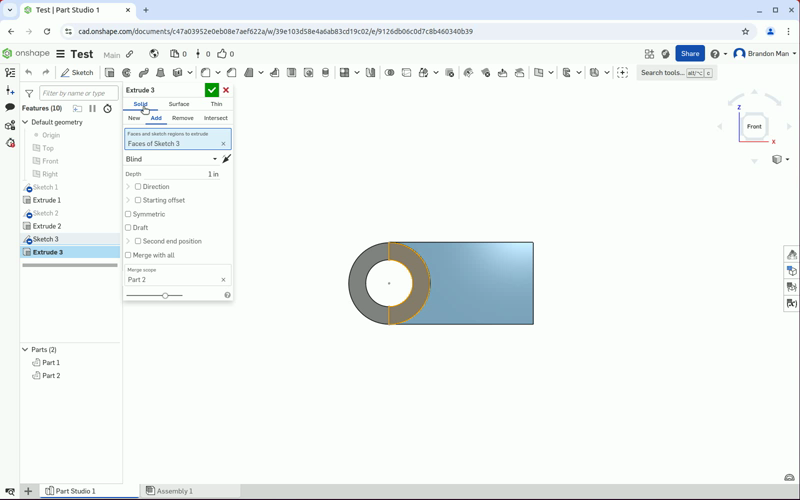
mouse_move(137, 120)
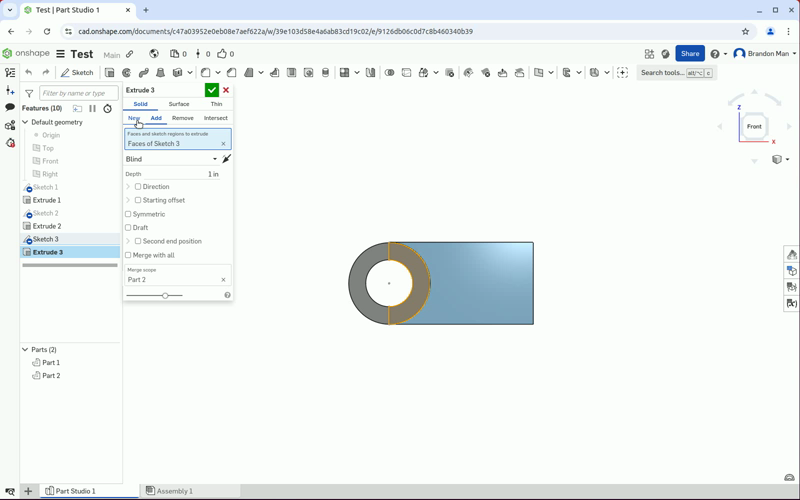
click(137, 120)
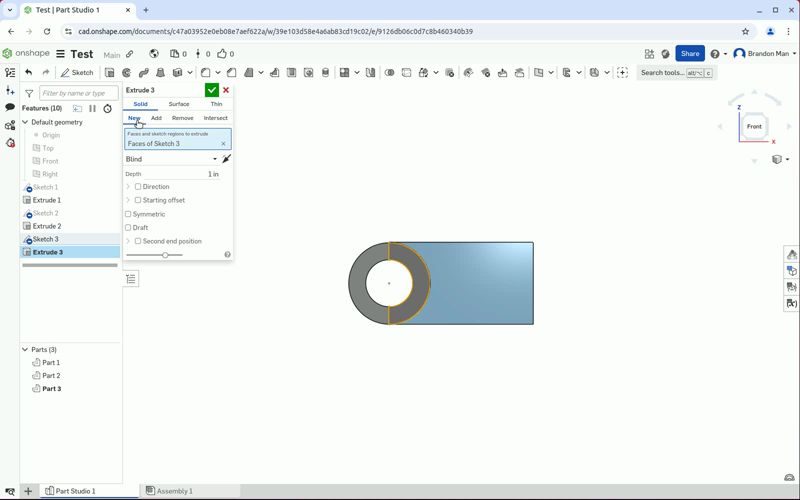
key(tab, 4)
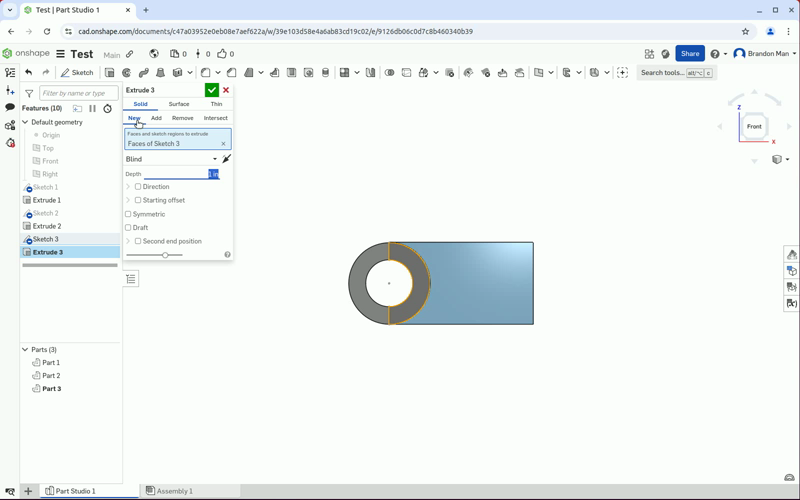
text(6.258)
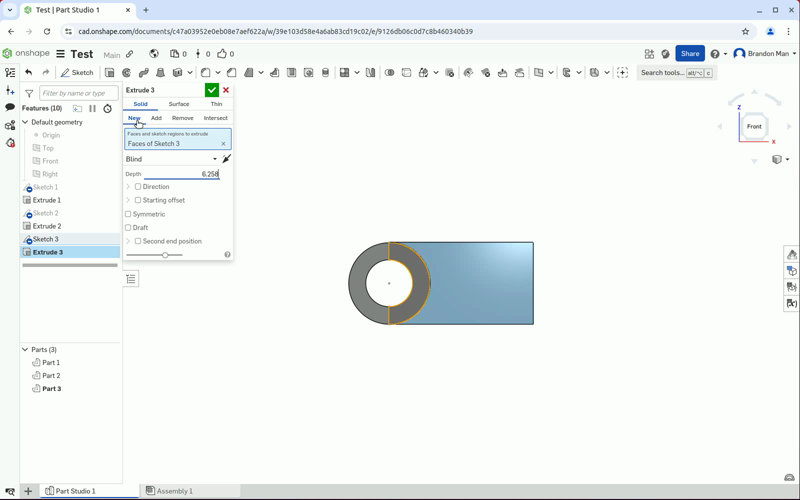
key(enter)
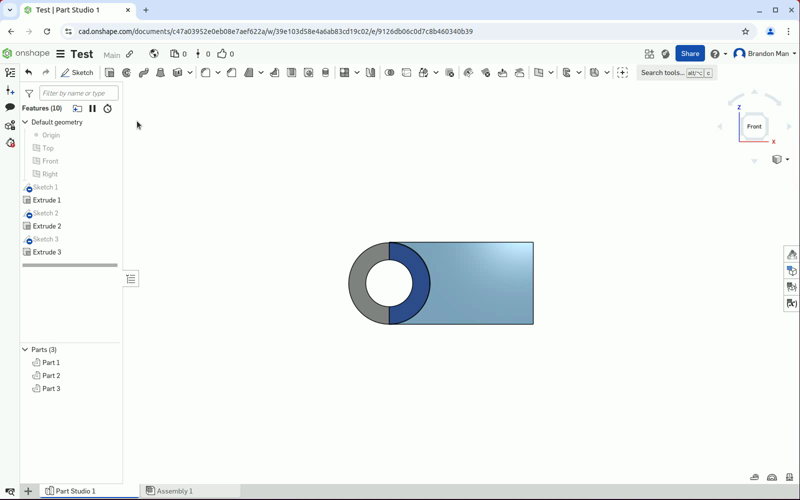
key(shift+h)
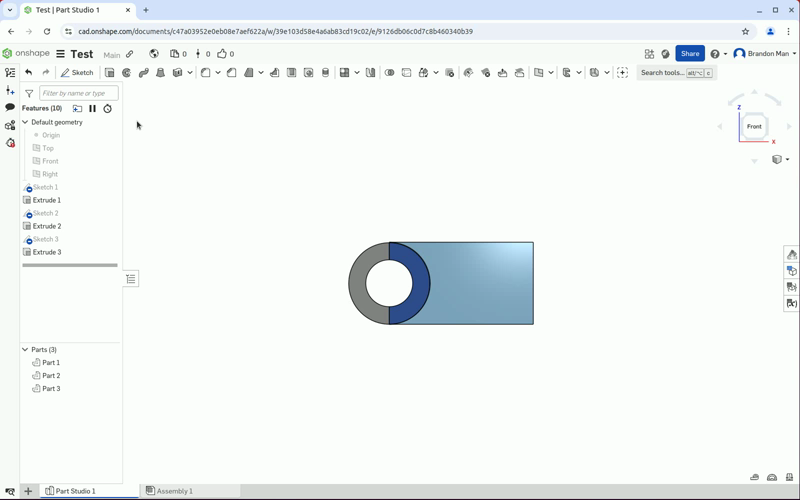
key(shift+h)
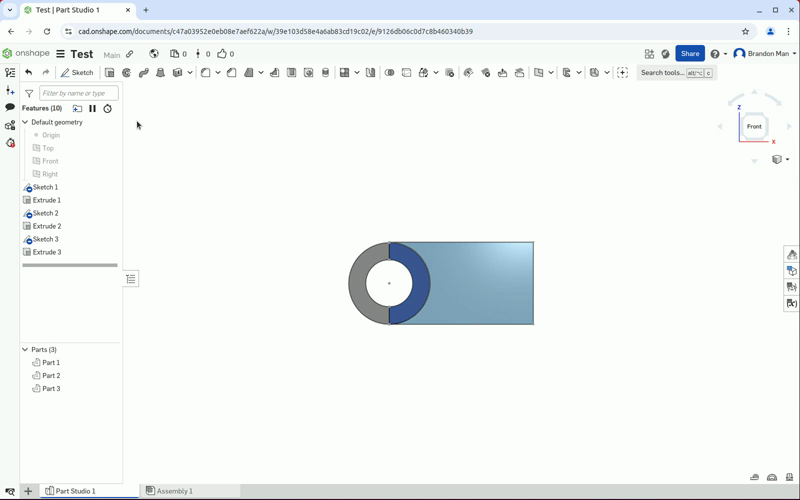
key(shift+7)
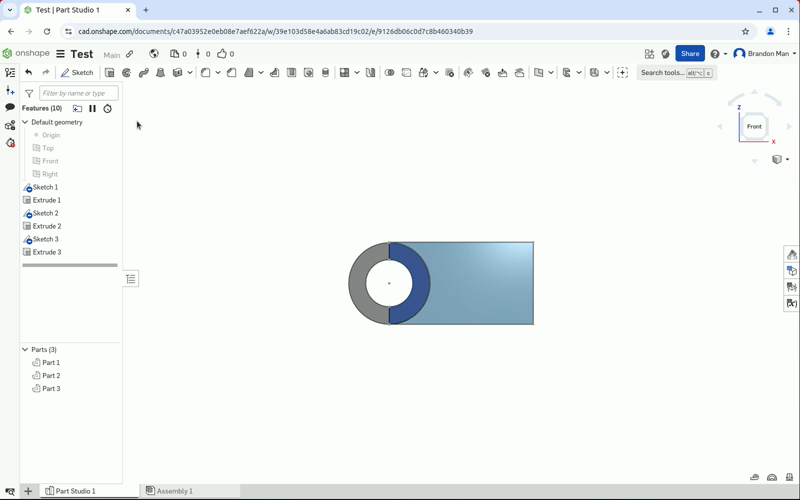
key(left, 2)
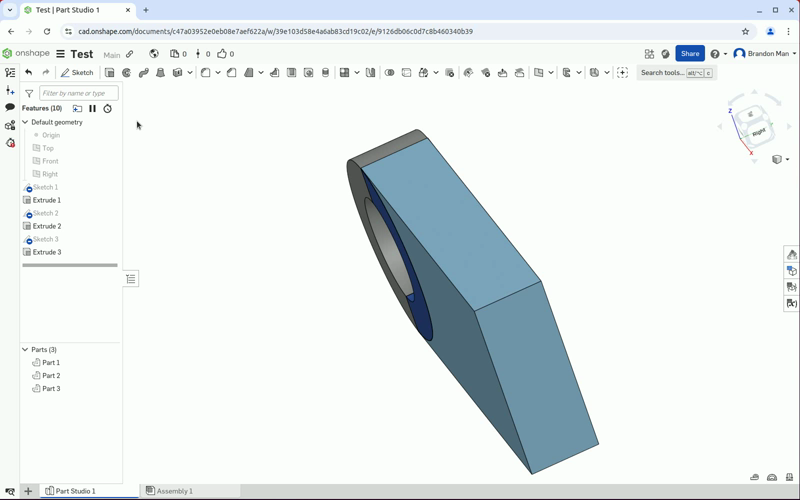
key(down, 2)
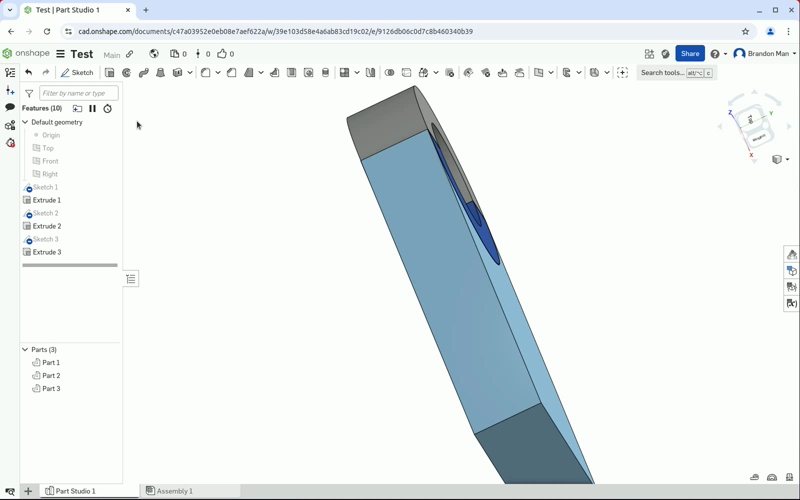
key(up, 2)
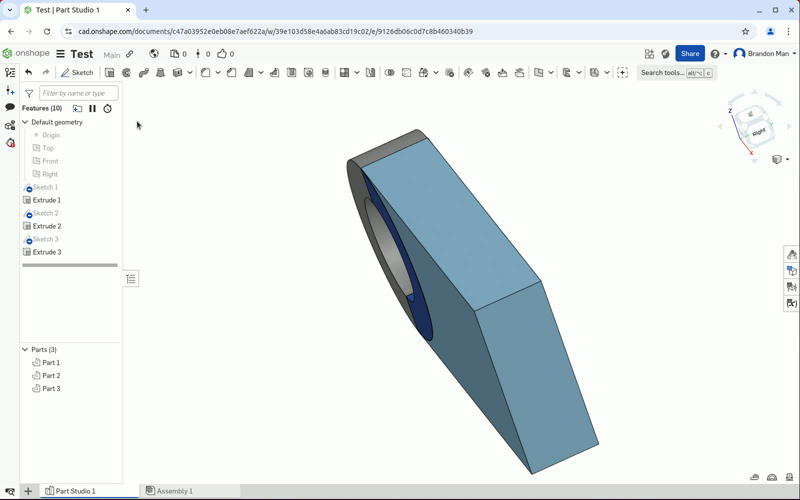
key(right, 2)
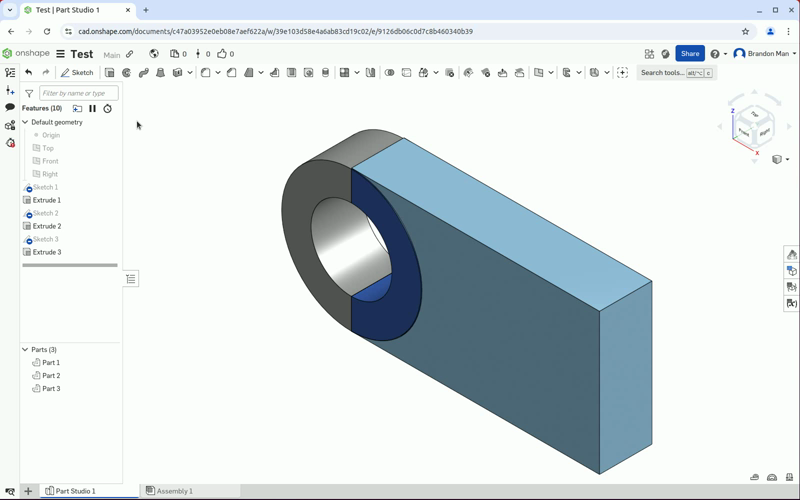
mouse_move(73, 189)
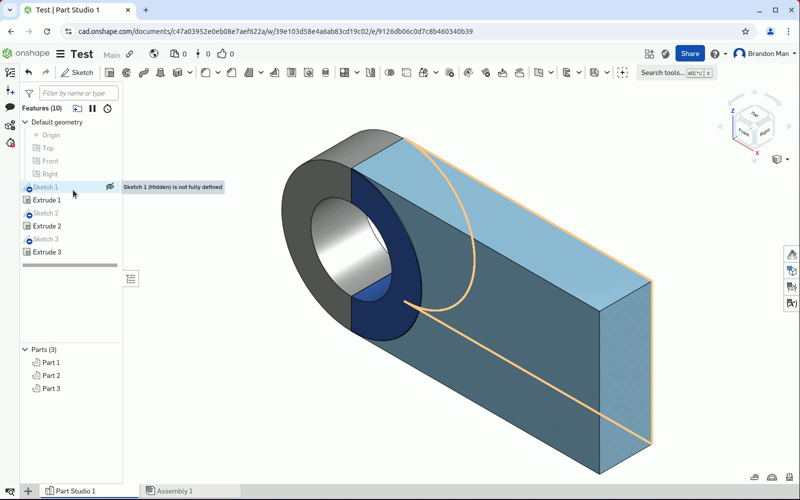
click(73, 189)